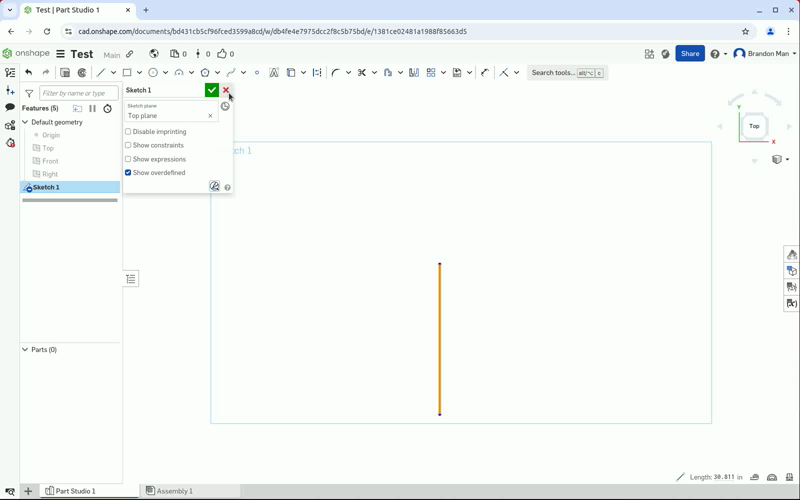
key(shift+h)
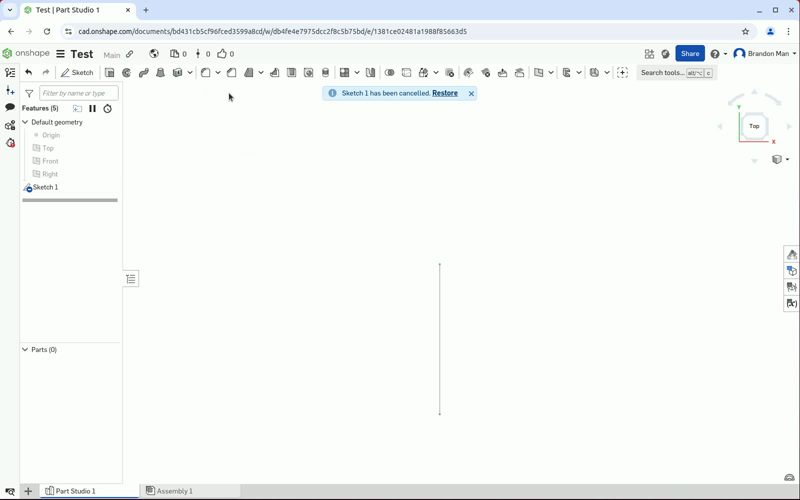
key(shift+s)
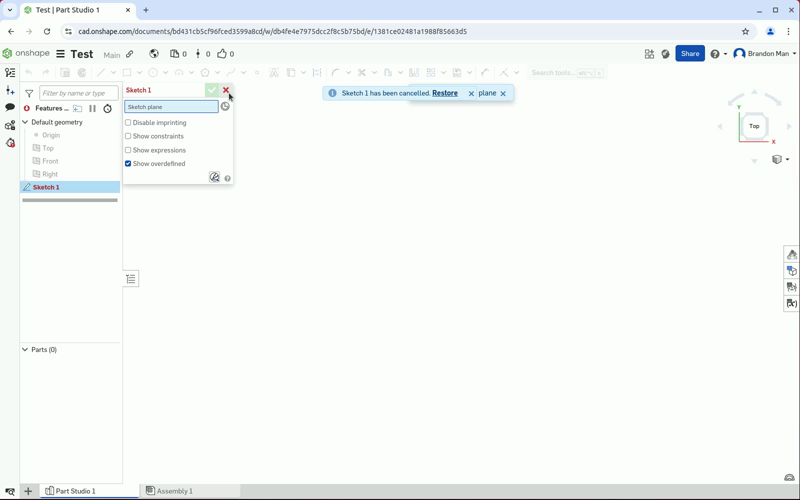
mouse_move(73, 150)
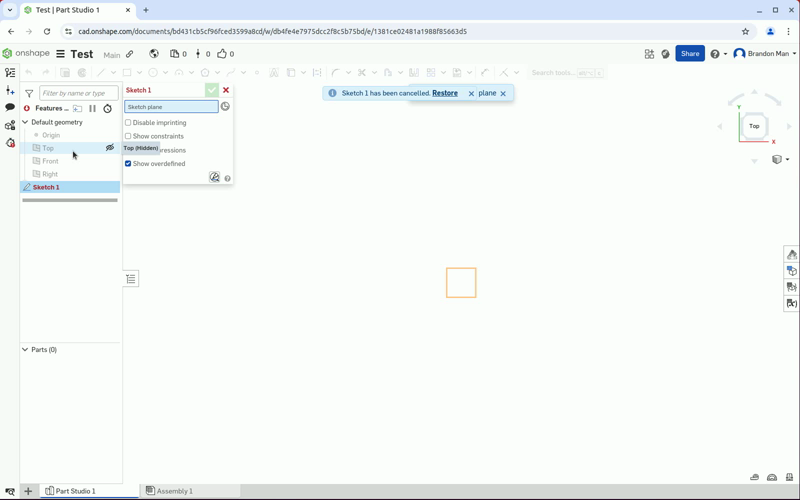
click(73, 150)
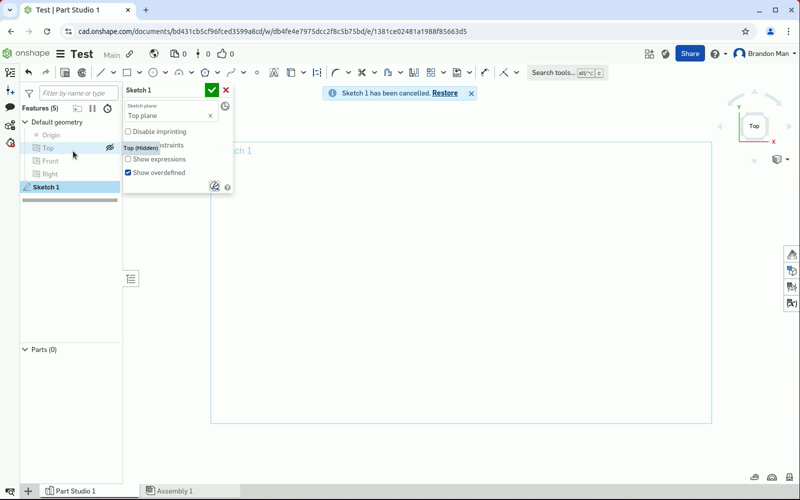
mouse_move(73, 352)
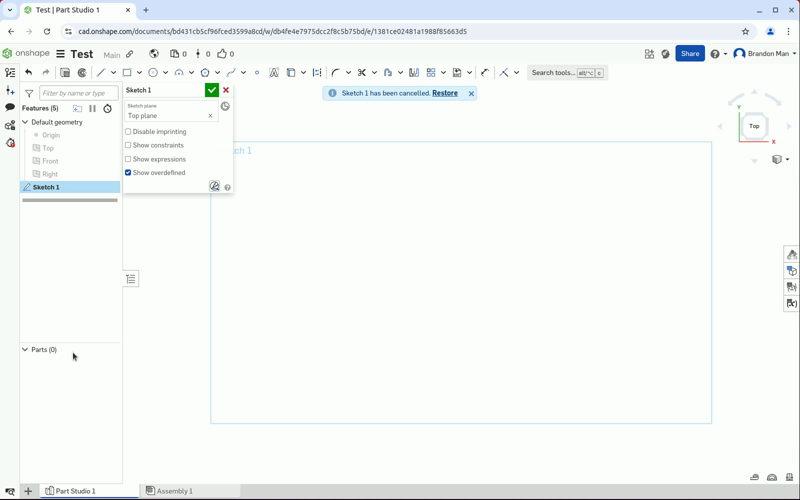
key(y)
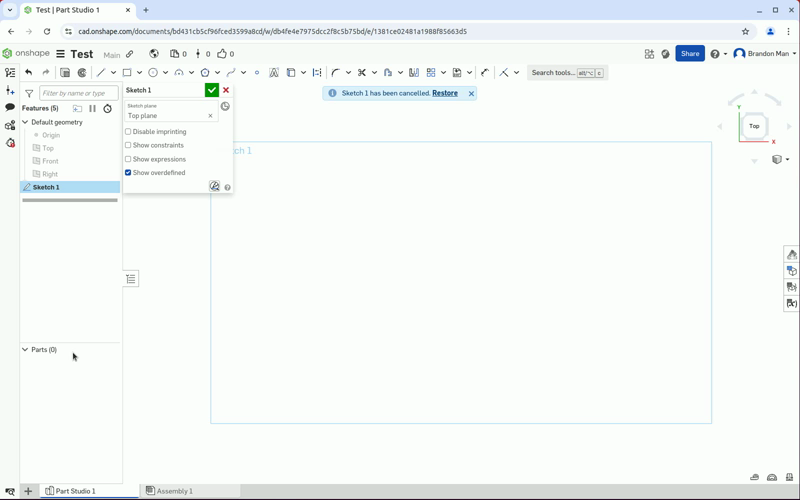
key(l)
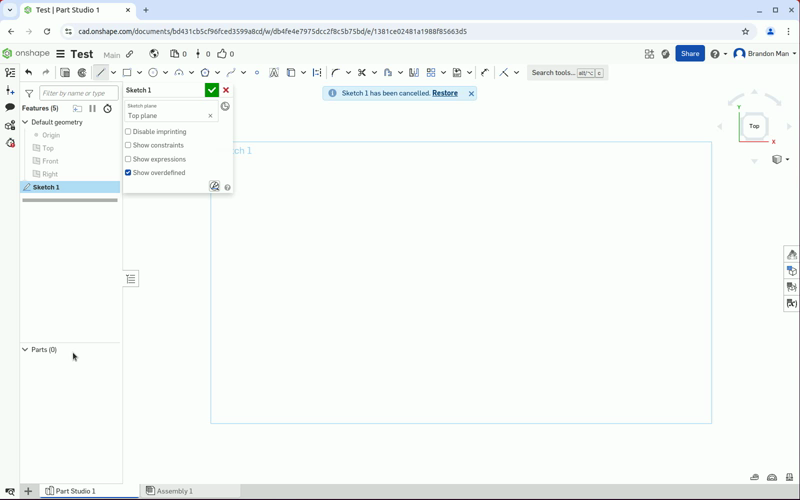
key_down(shift)
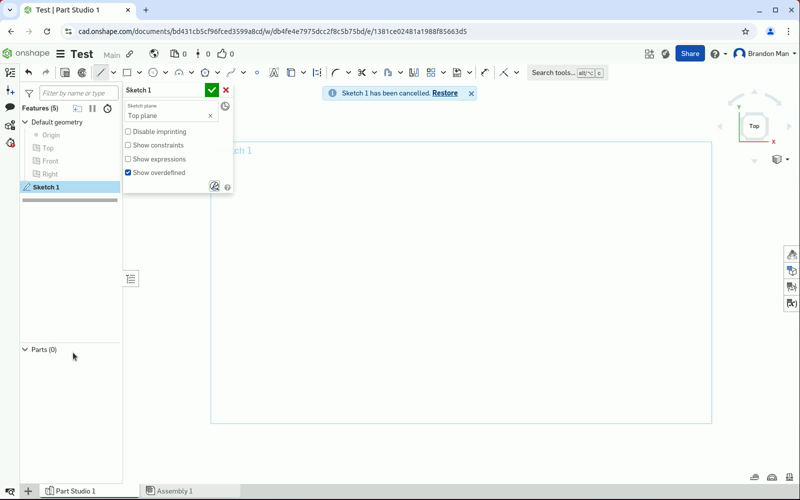
mouse_move(357, 285)
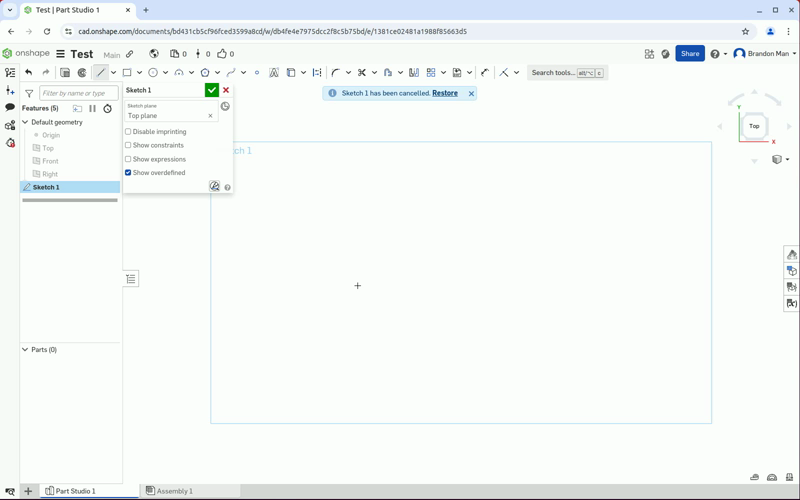
click(357, 285)
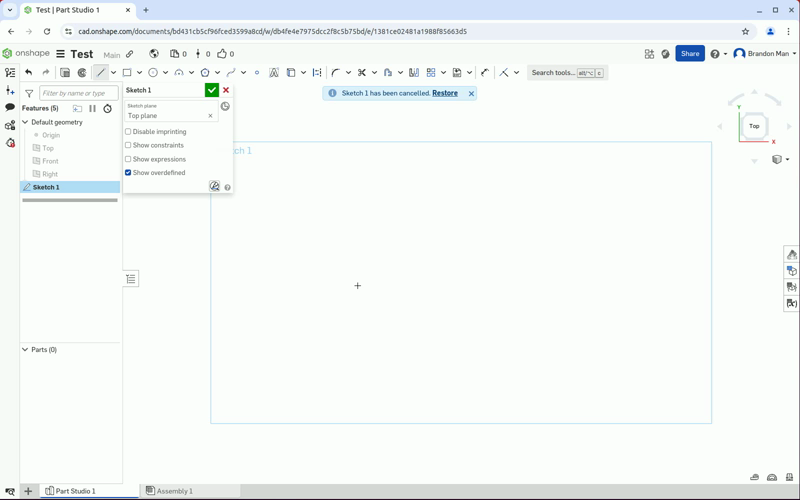
key_up(shift)
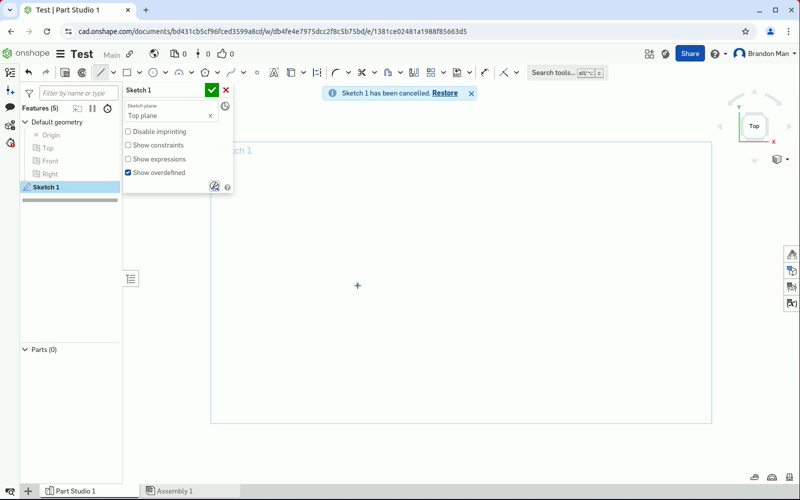
key_down(shift)
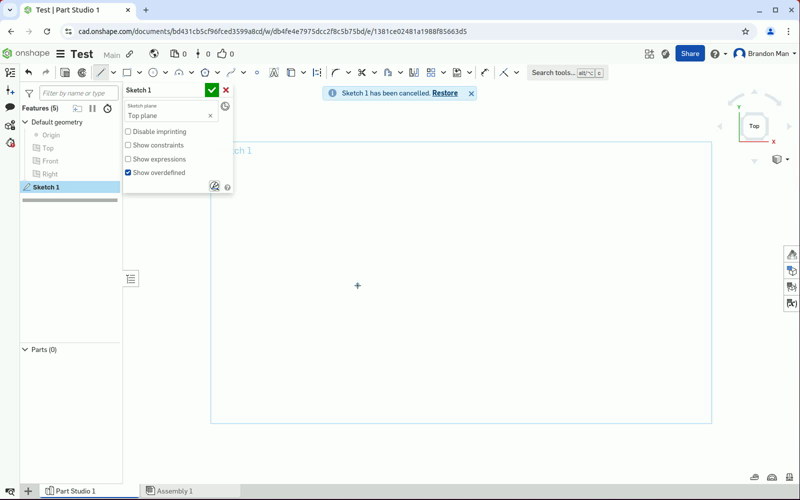
mouse_move(467, 285)
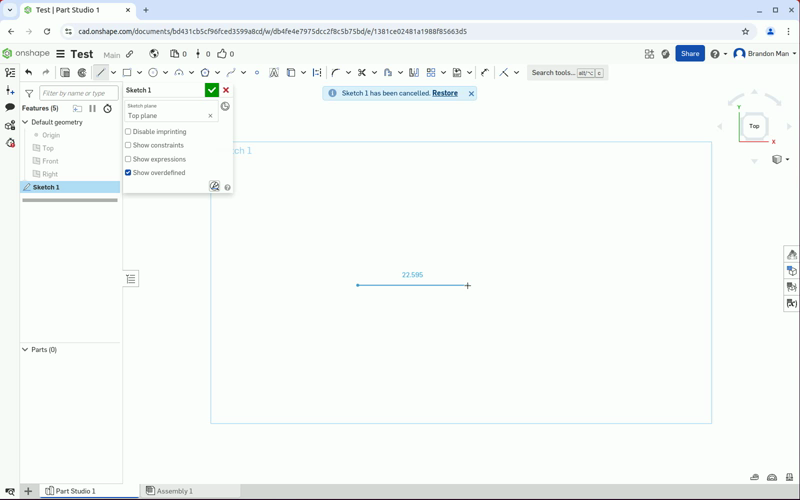
click(467, 285)
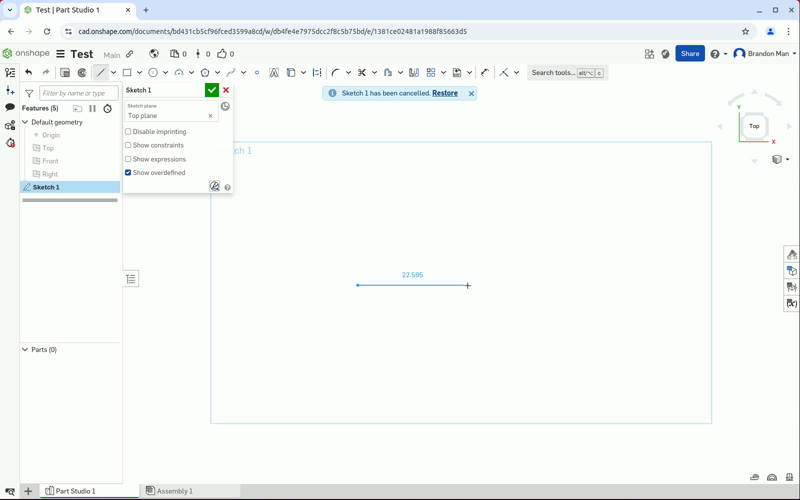
key_up(shift)
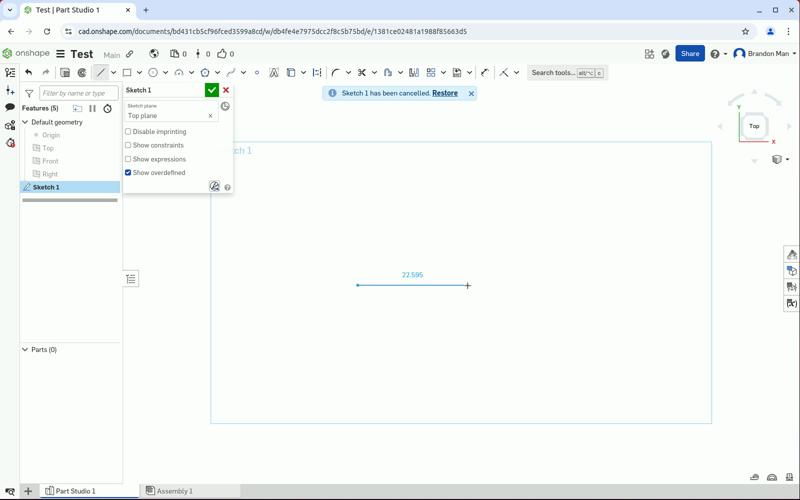
key_down(shift)
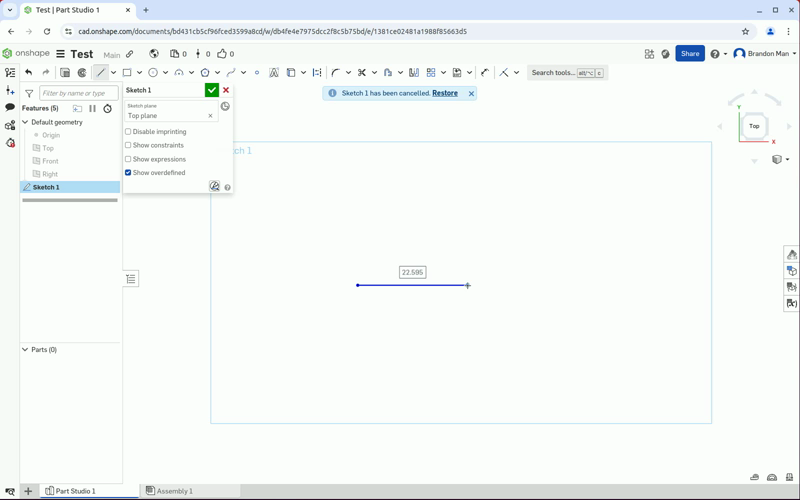
mouse_move(497, 285)
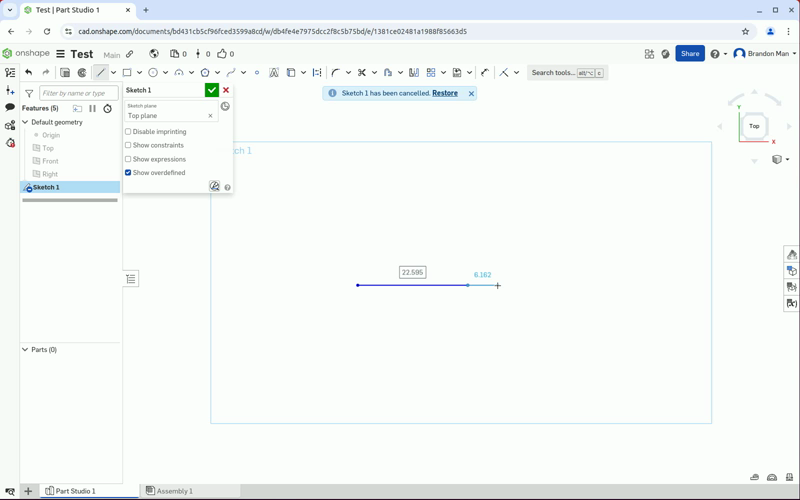
mouse_move(467, 238)
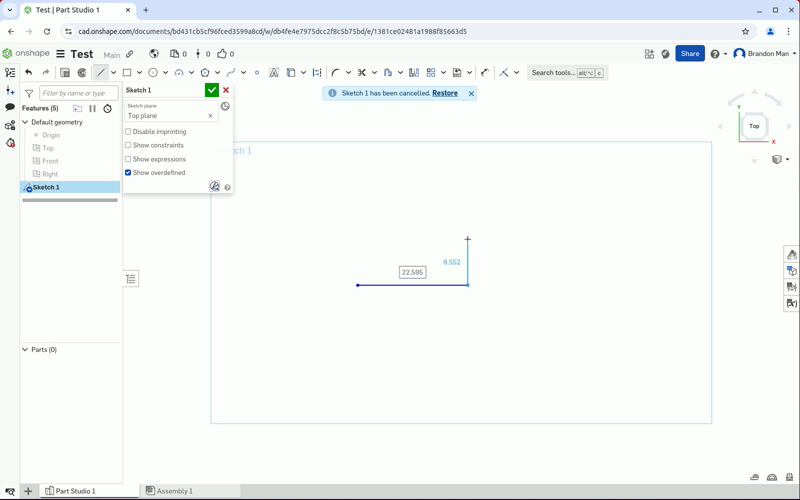
click(467, 238)
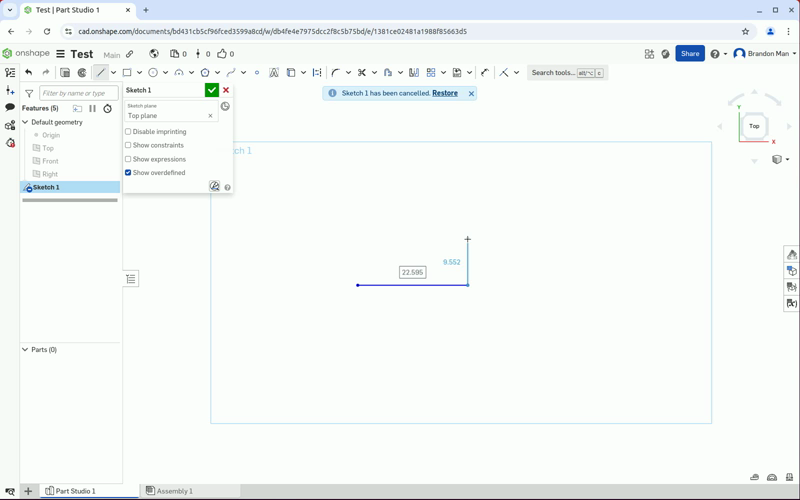
key_up(shift)
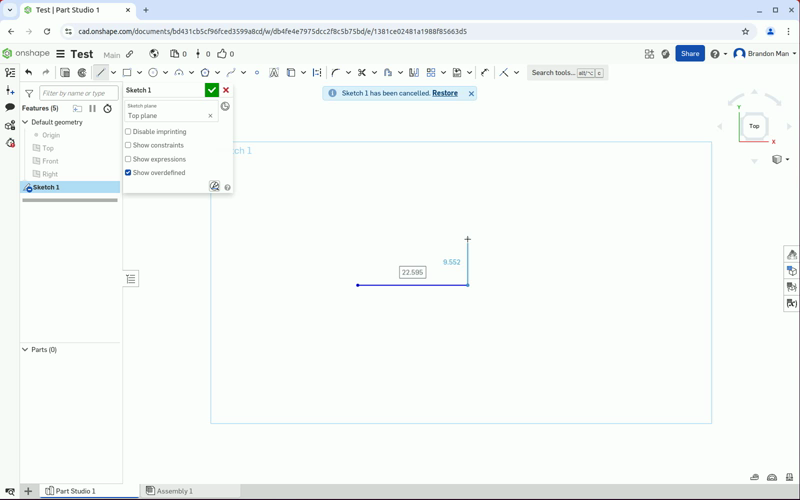
key_down(shift)
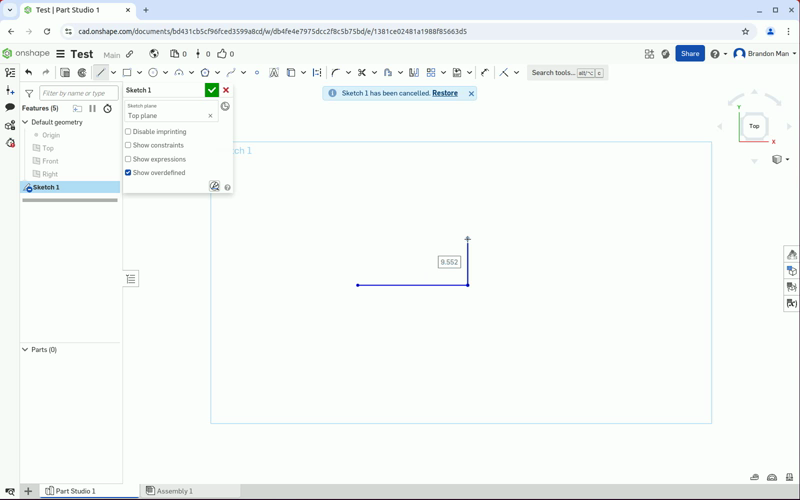
mouse_move(357, 238)
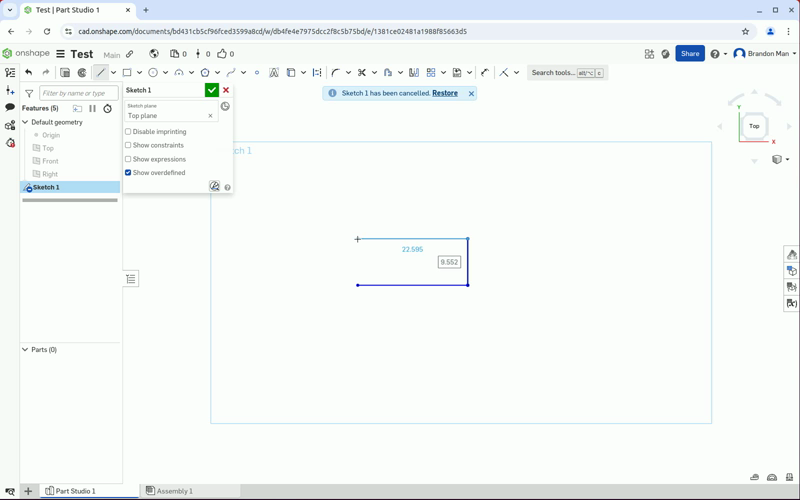
click(357, 238)
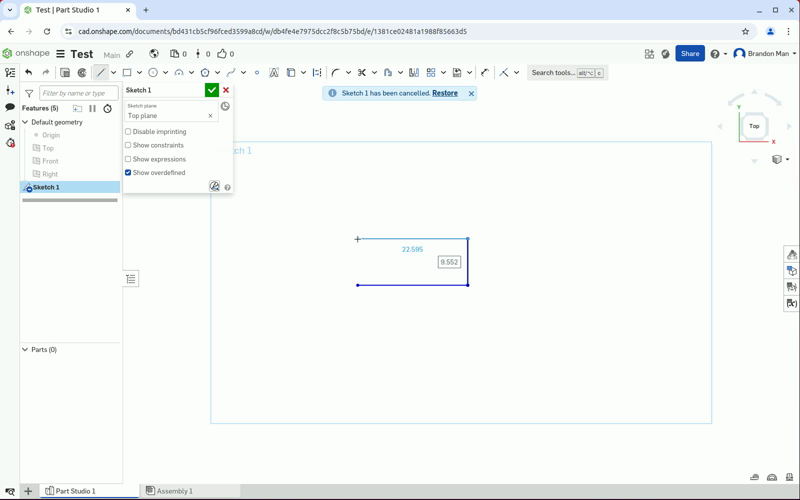
key_up(shift)
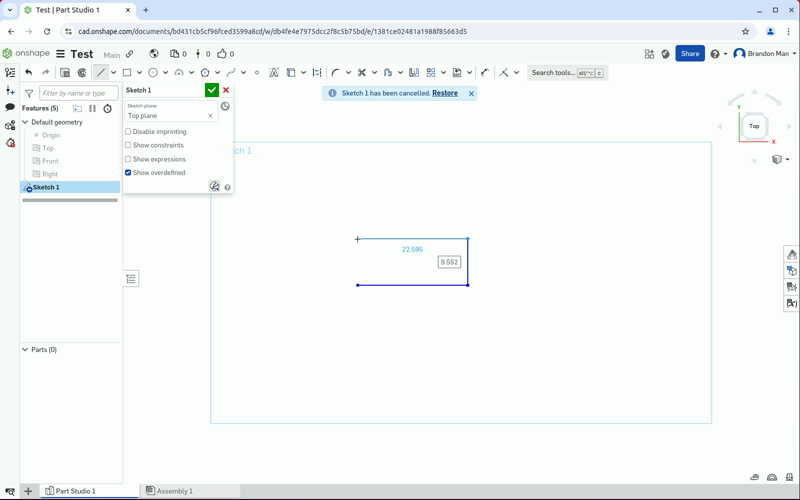
mouse_move(387, 238)
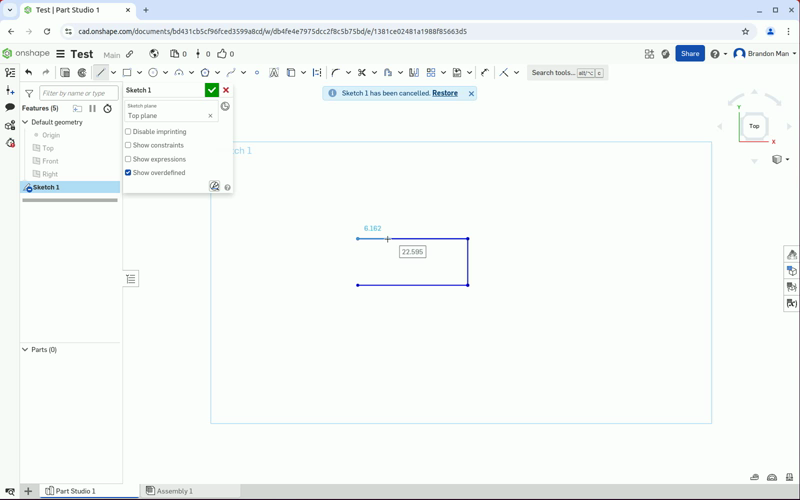
key_down(shift)
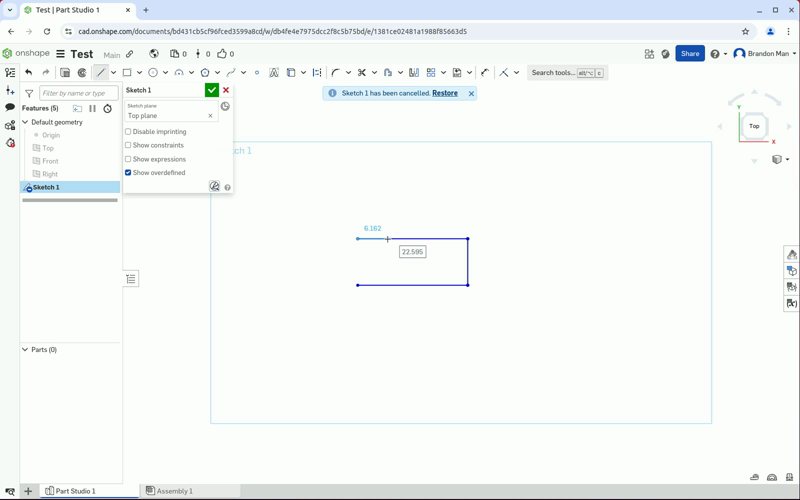
mouse_move(357, 285)
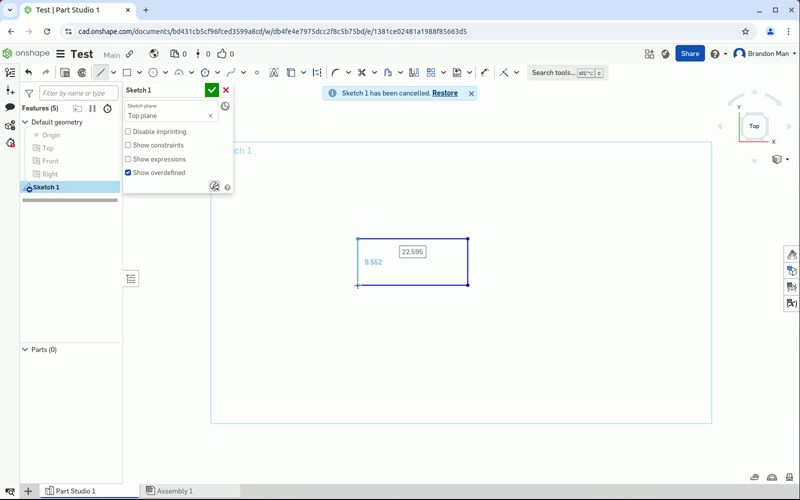
key_up(shift)
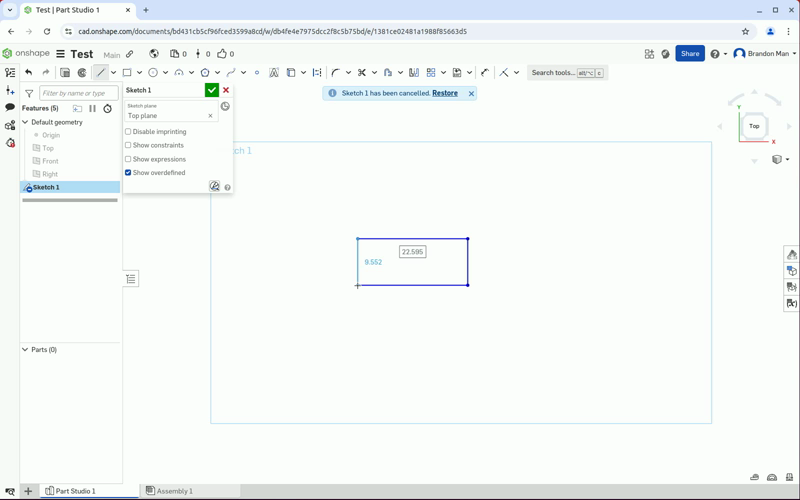
click(357, 285)
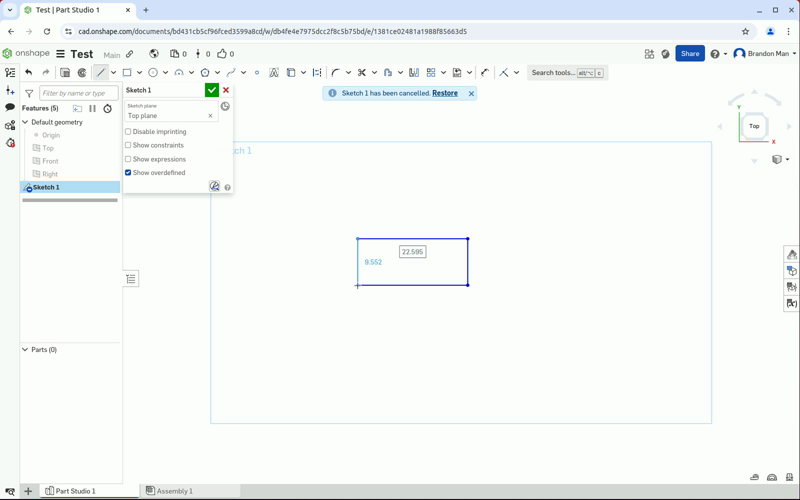
key(esc)
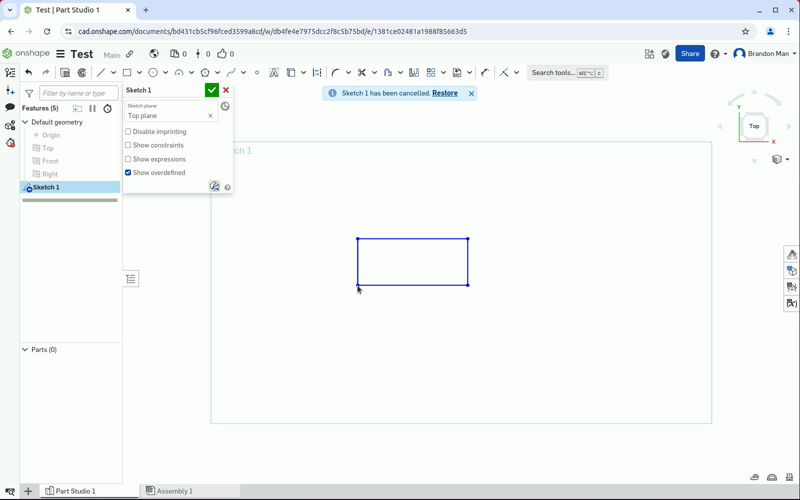
mouse_move(397, 265)
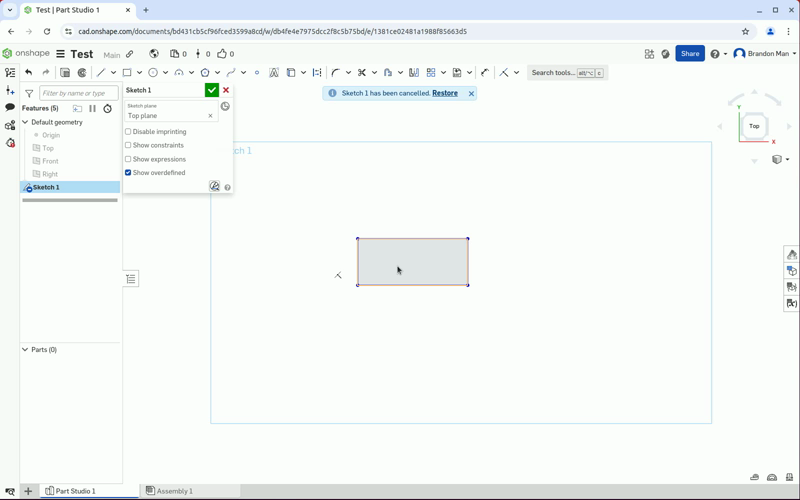
click(397, 265)
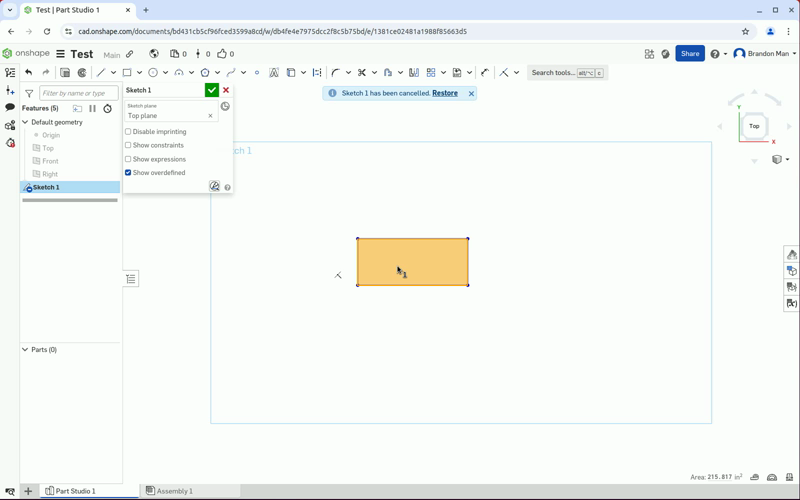
mouse_move(73, 352)
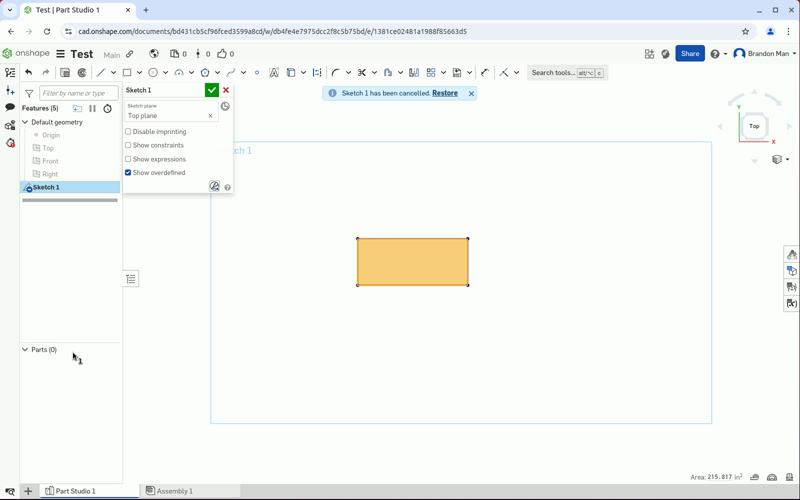
key(shift+y)
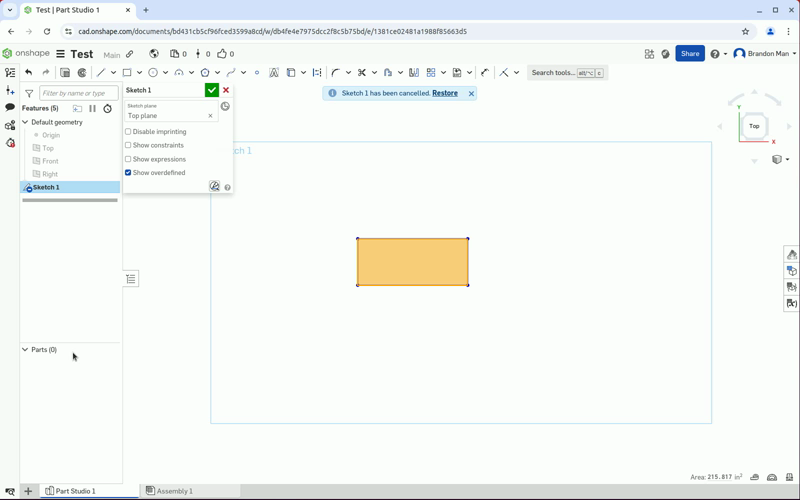
key(shift+e)
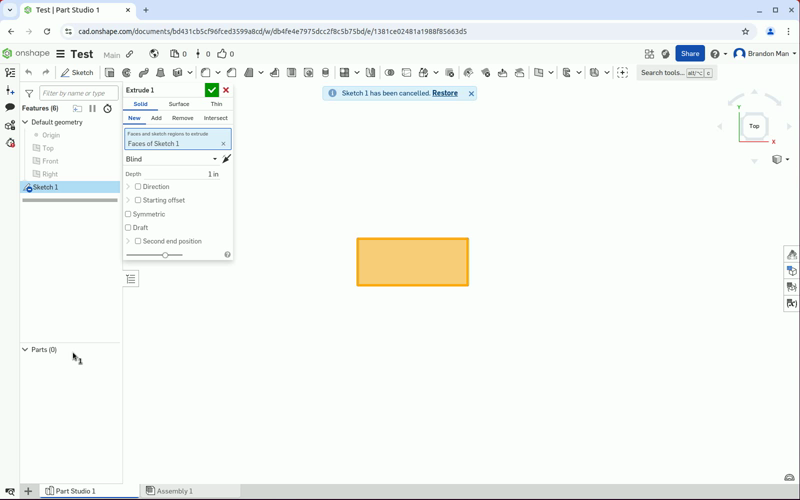
mouse_move(143, 106)
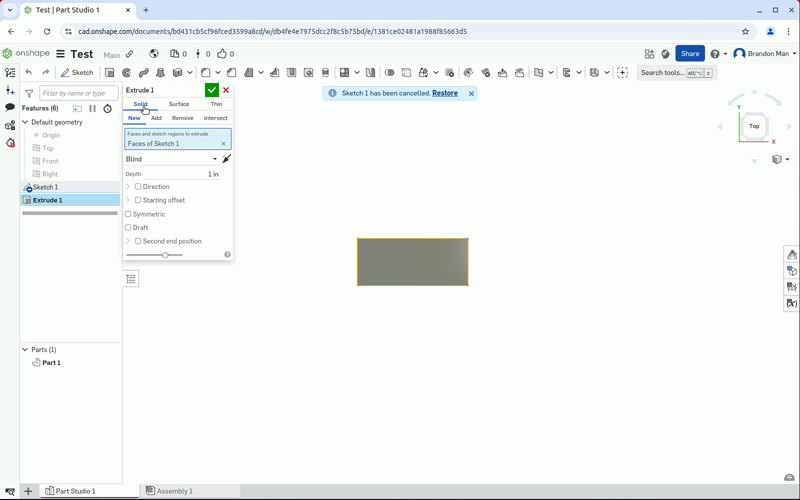
click(143, 106)
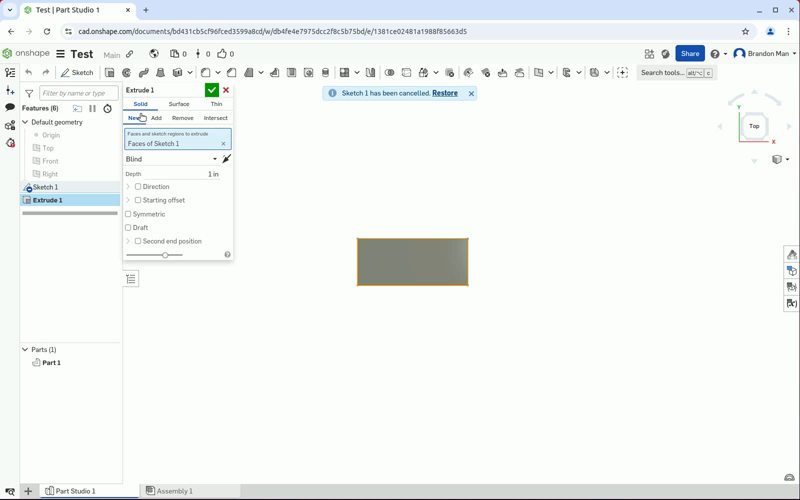
mouse_move(137, 120)
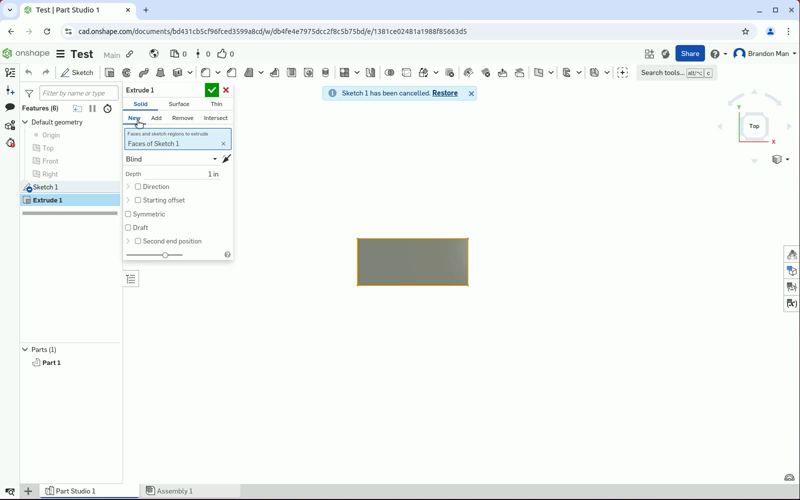
click(137, 120)
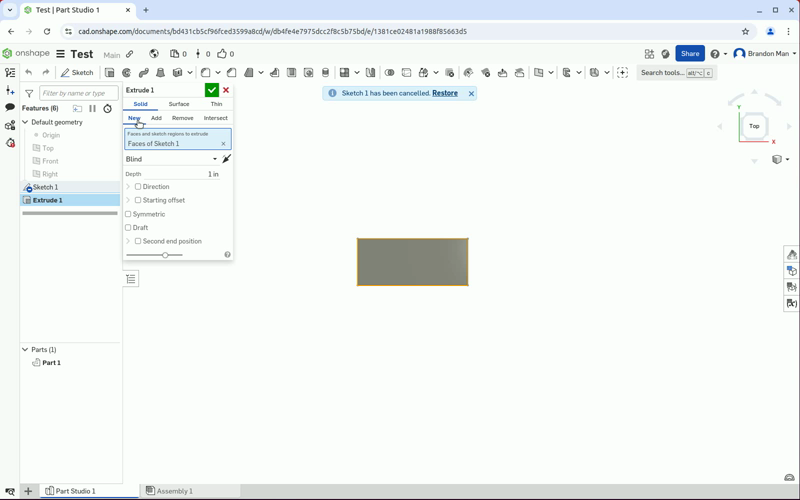
key(tab, 4)
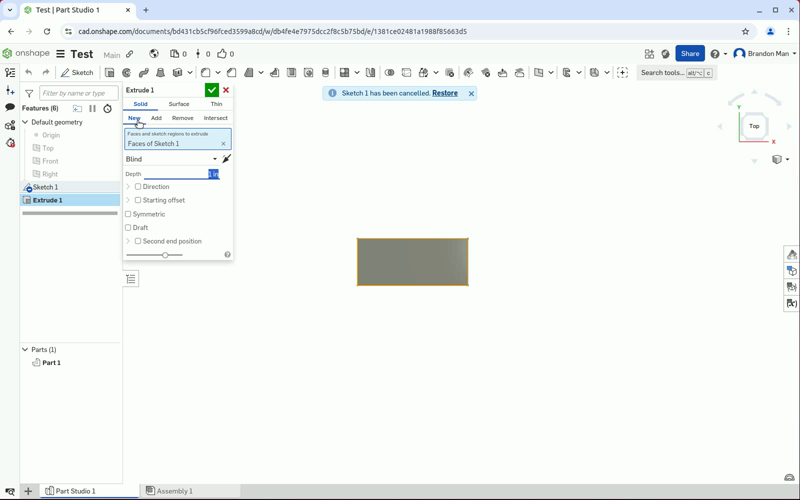
text(0.241)
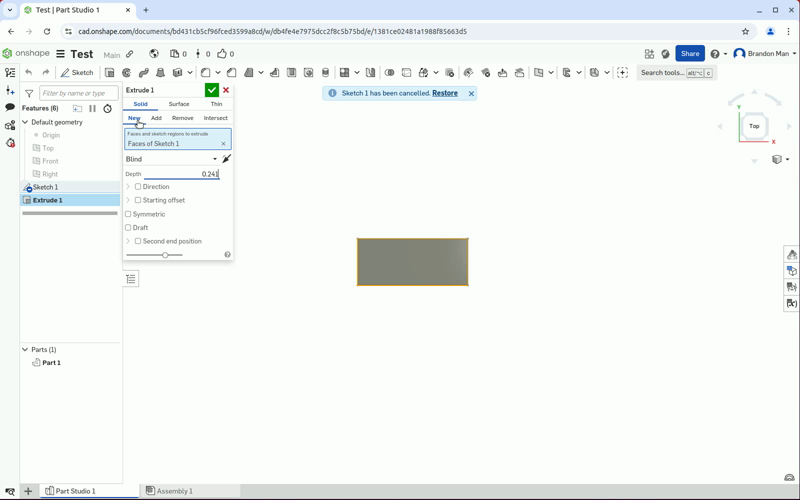
key(enter)
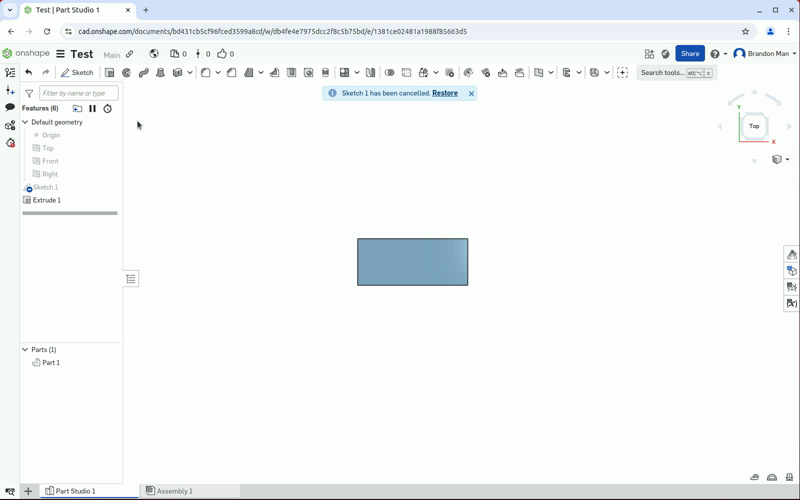
key(shift+h)
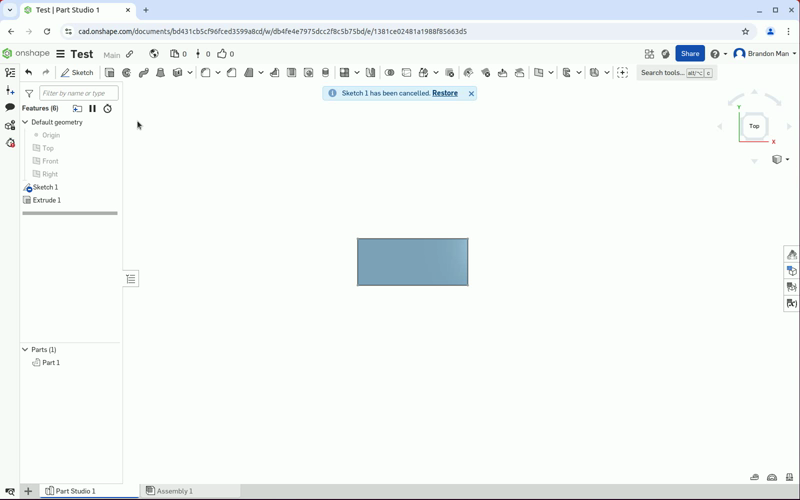
key(shift+h)
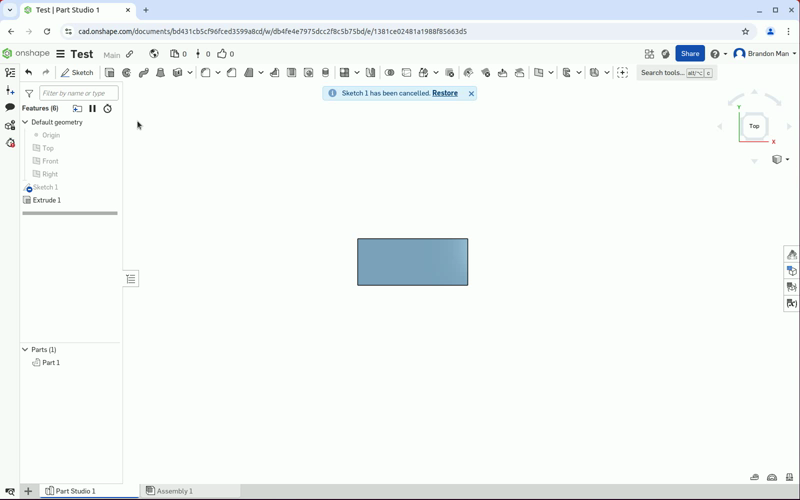
mouse_move(73, 189)
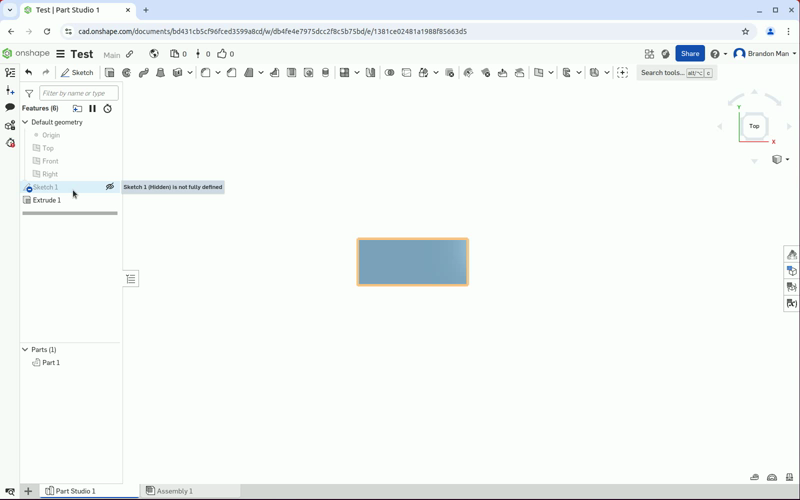
click(73, 189)
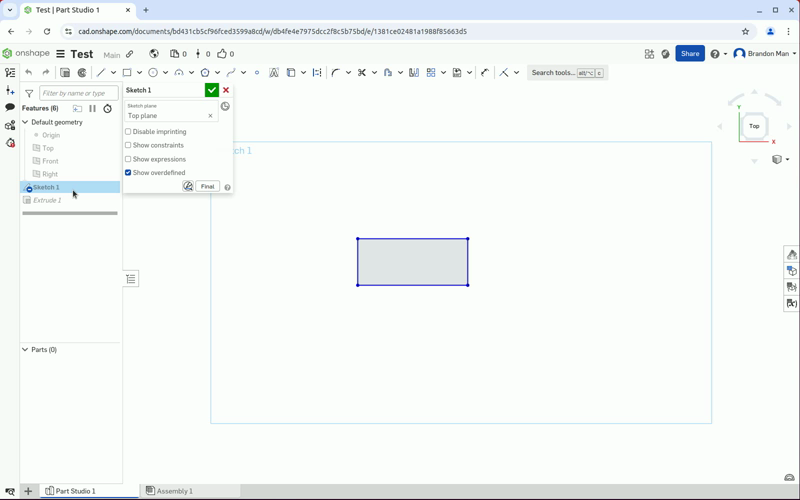
mouse_move(229, 92)
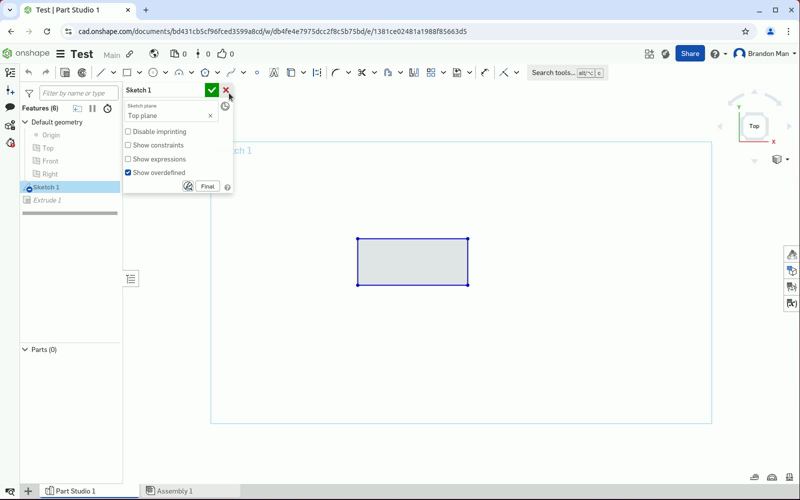
click(229, 92)
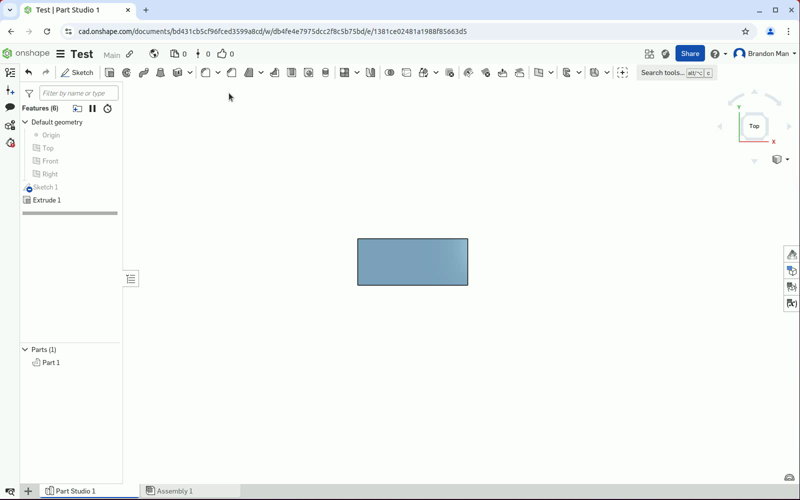
mouse_move(73, 352)
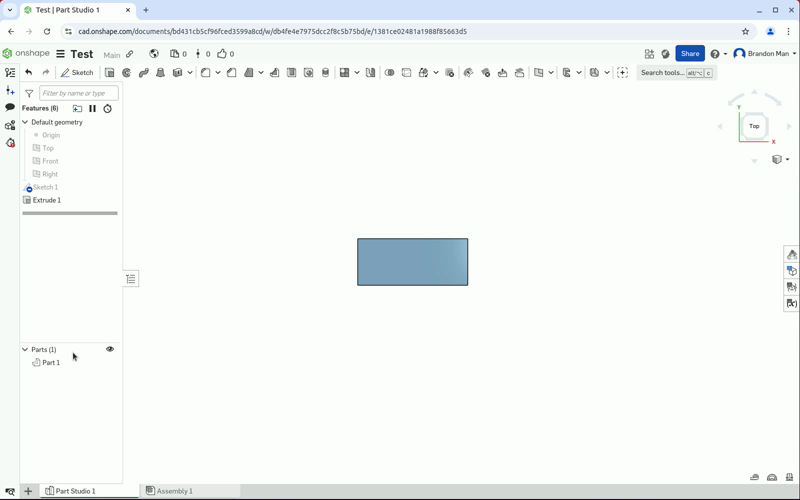
key(y)
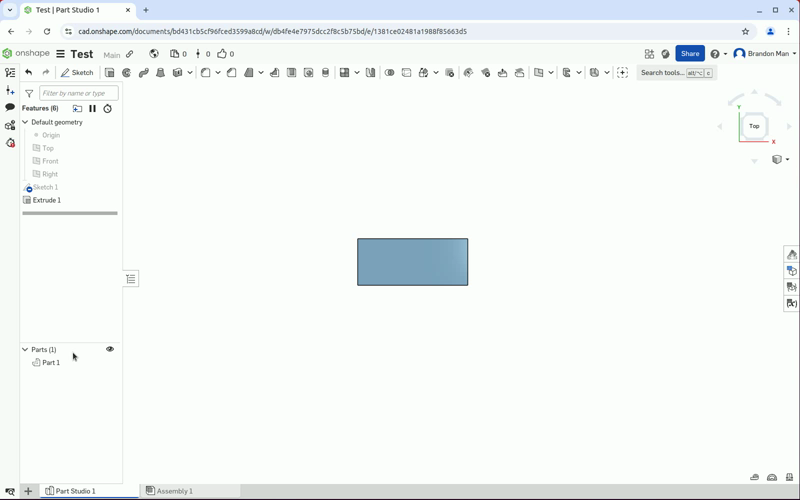
key(shift+p)
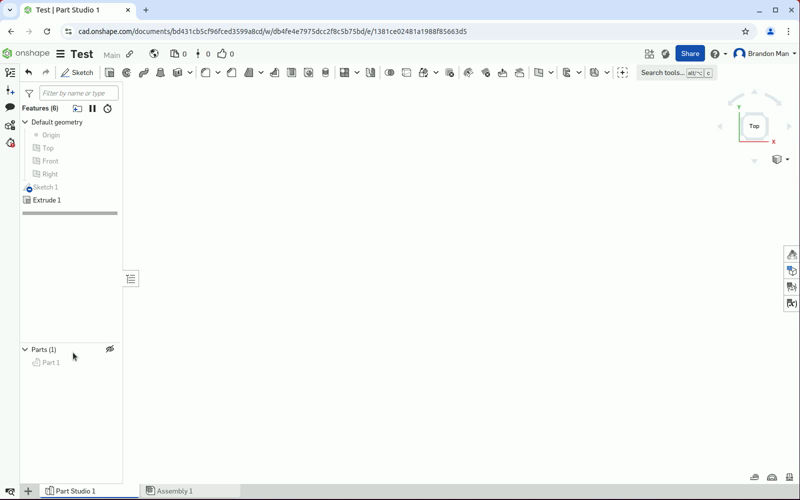
key(space)
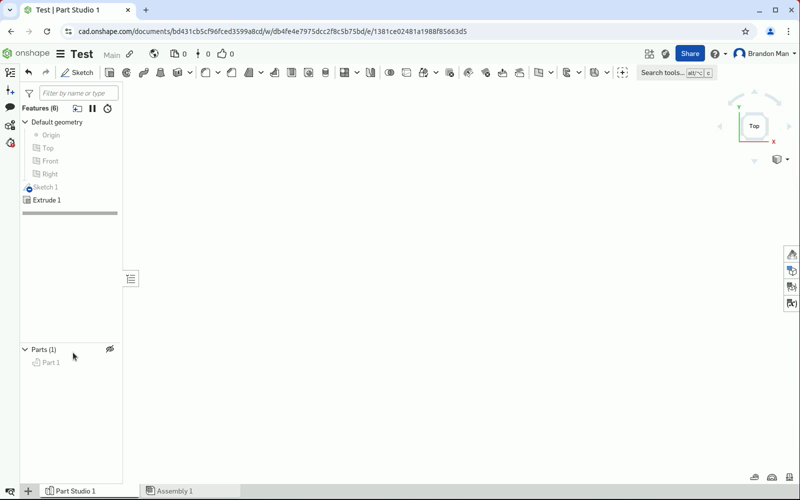
key_down(shift)
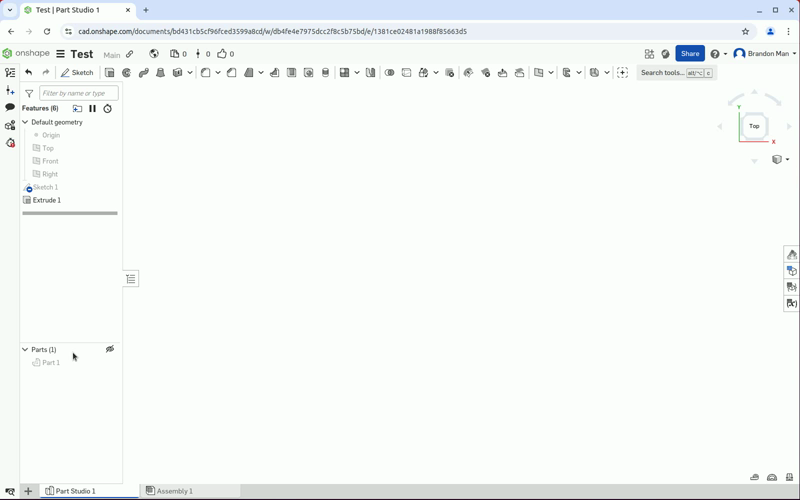
key(up)
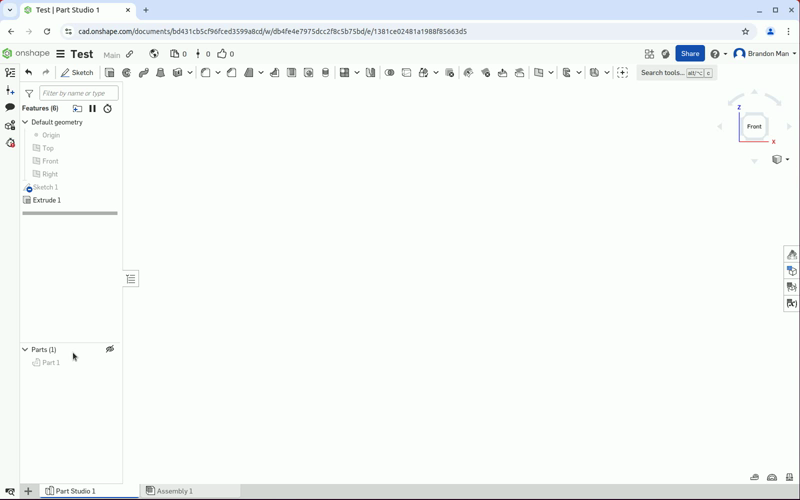
key_up(shift)
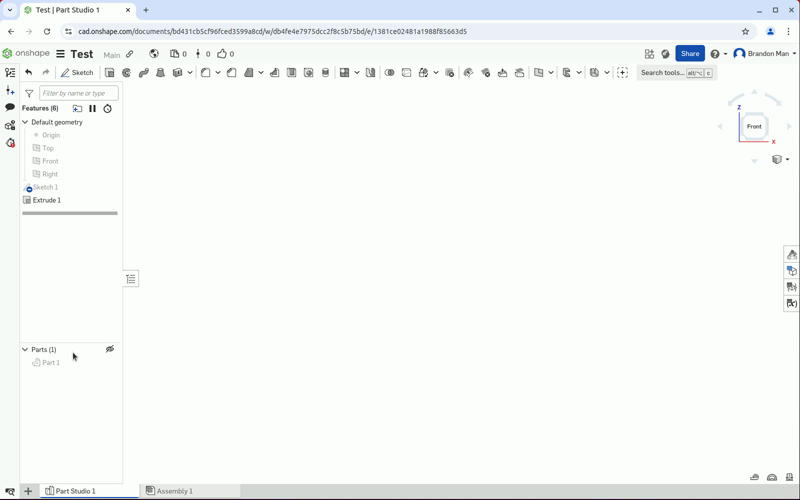
mouse_move(73, 352)
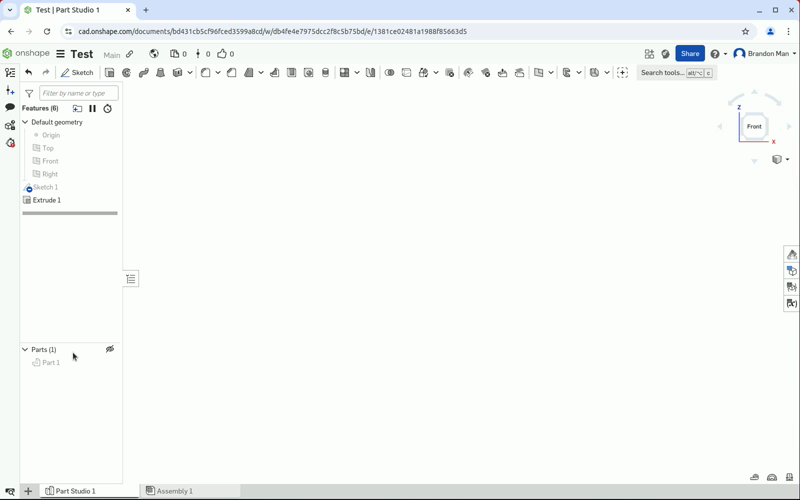
key(shift+y)
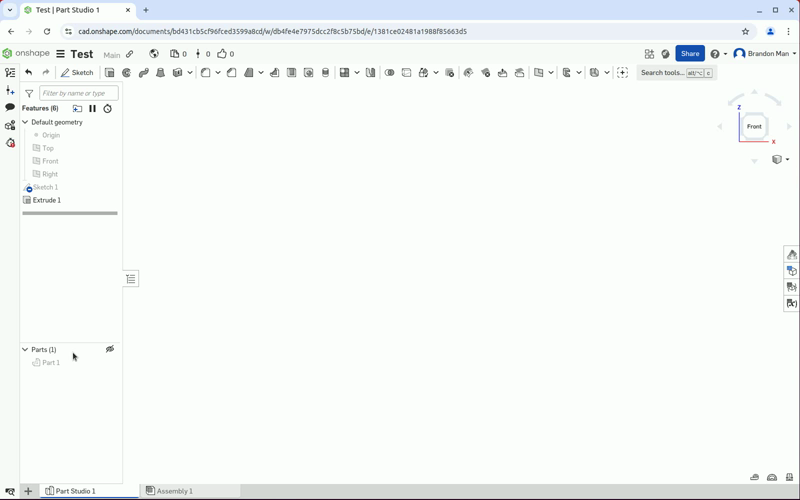
key(shift+s)
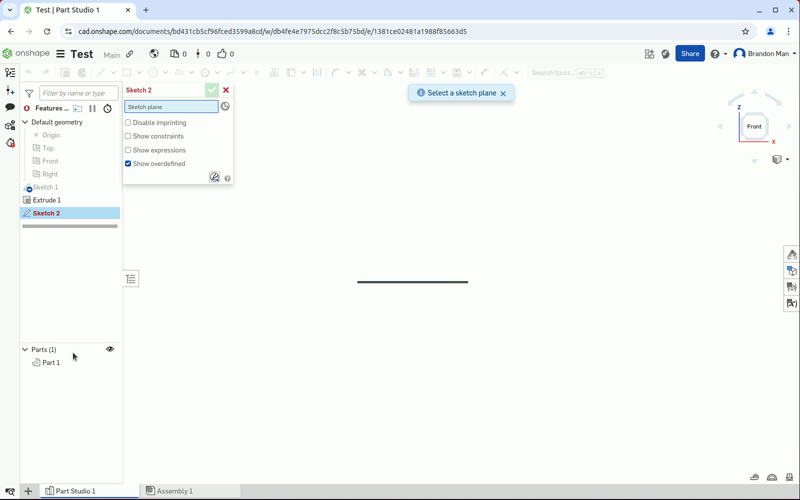
mouse_move(73, 163)
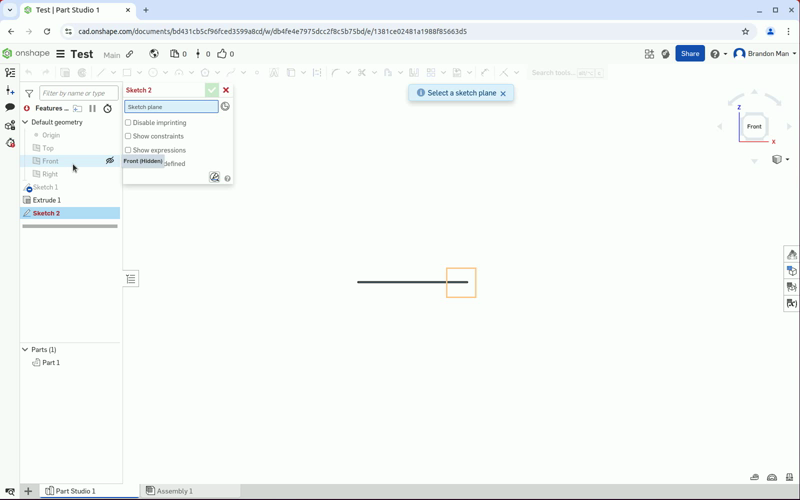
click(73, 163)
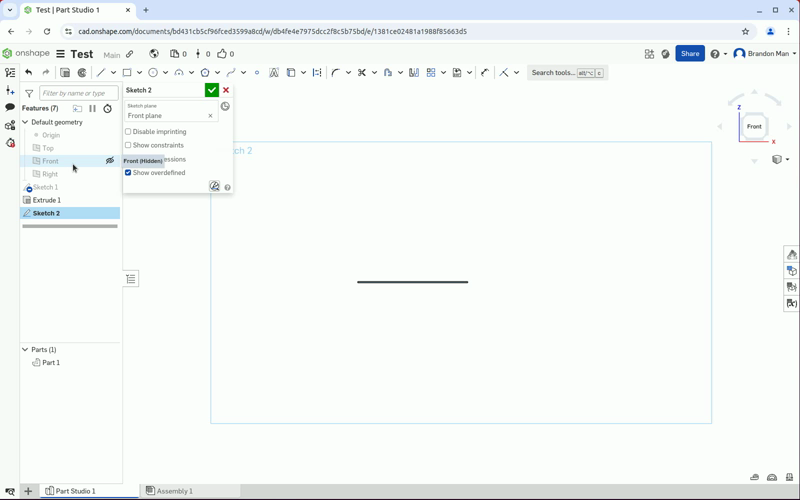
mouse_move(73, 352)
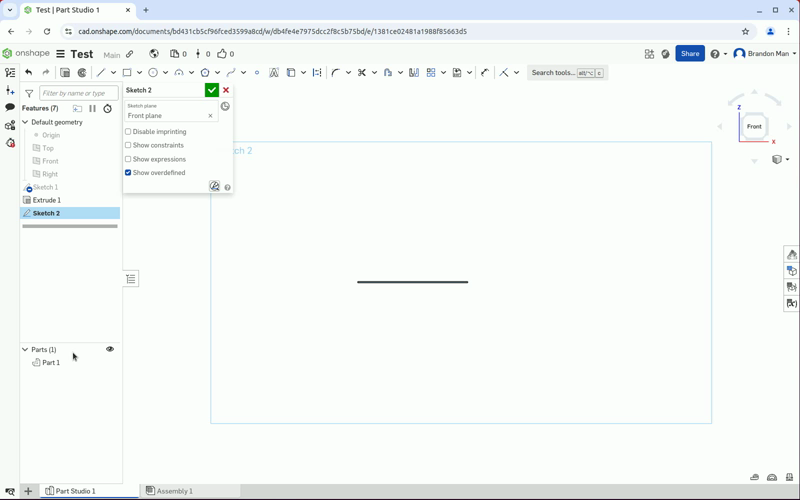
key(y)
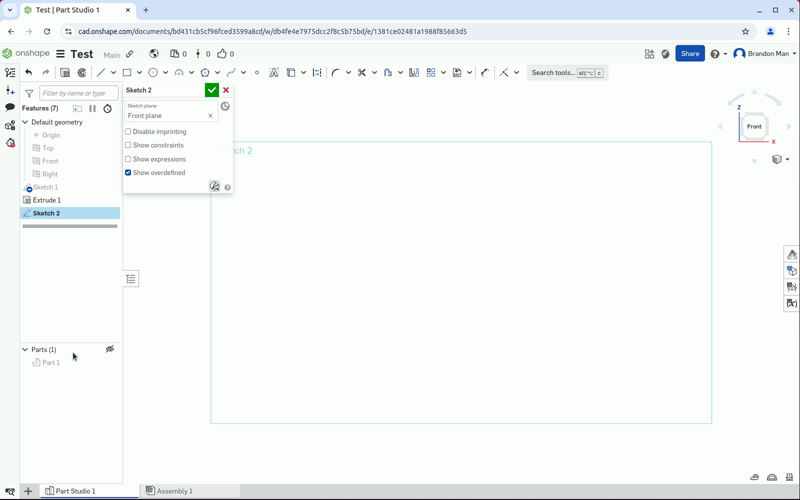
key(l)
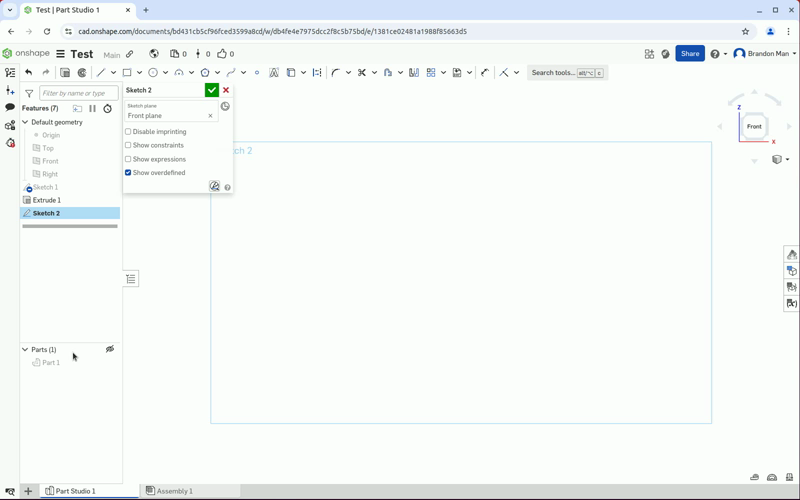
key_down(shift)
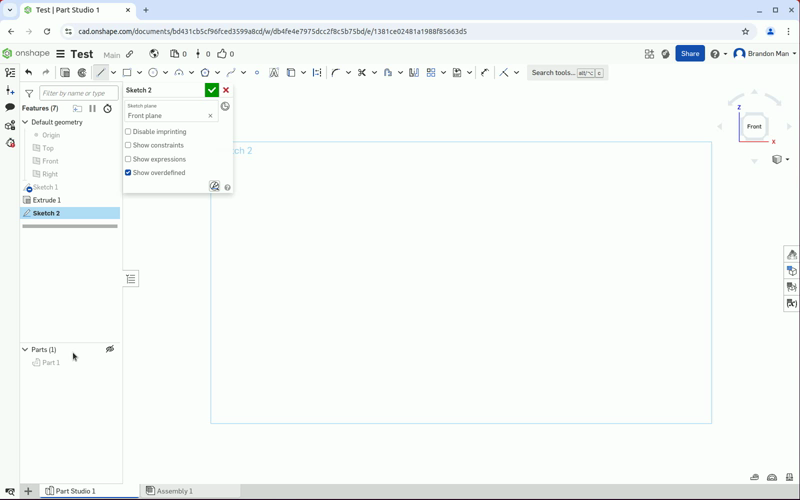
mouse_move(358, 284)
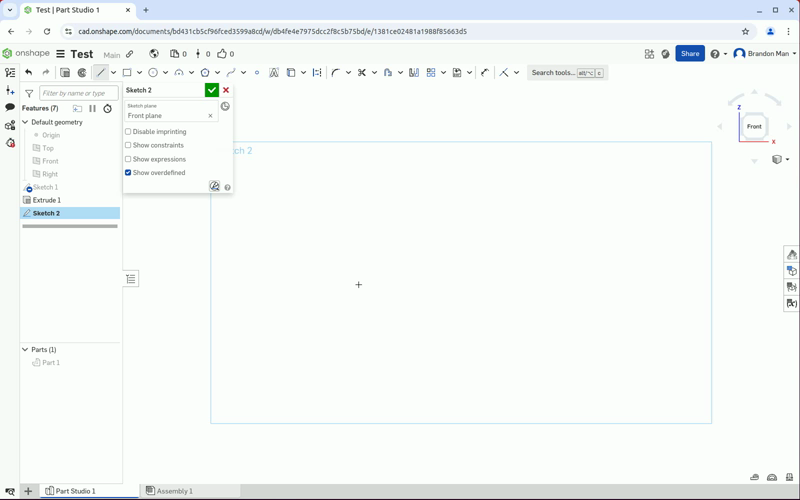
click(358, 284)
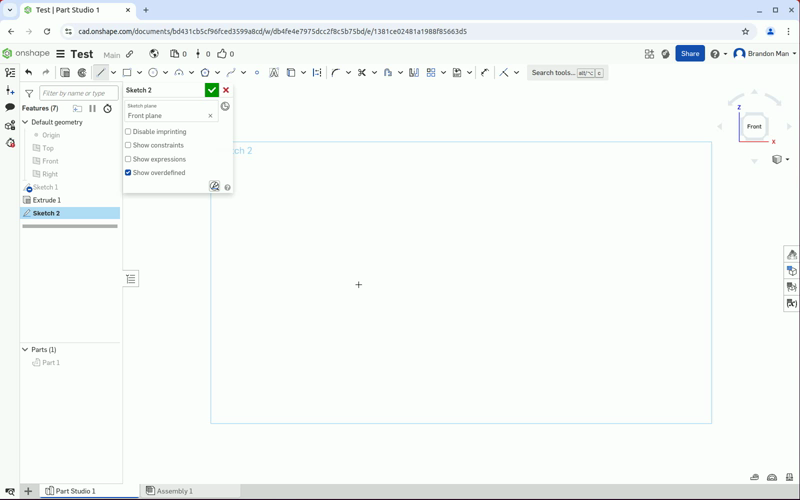
key_up(shift)
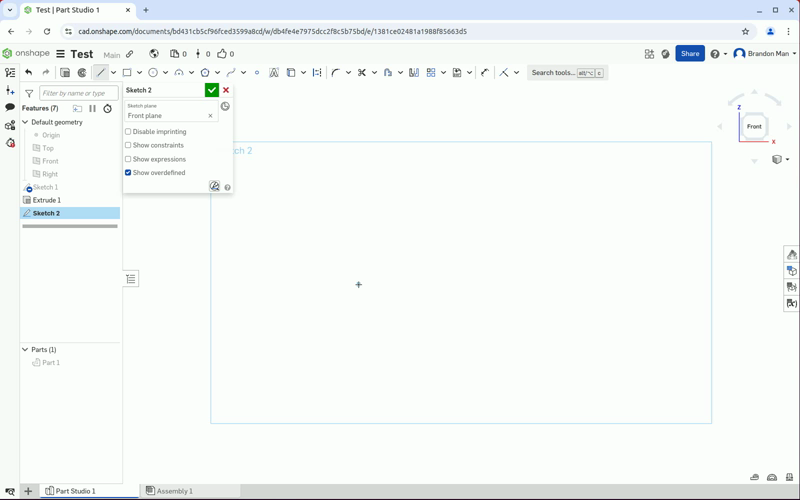
key_down(shift)
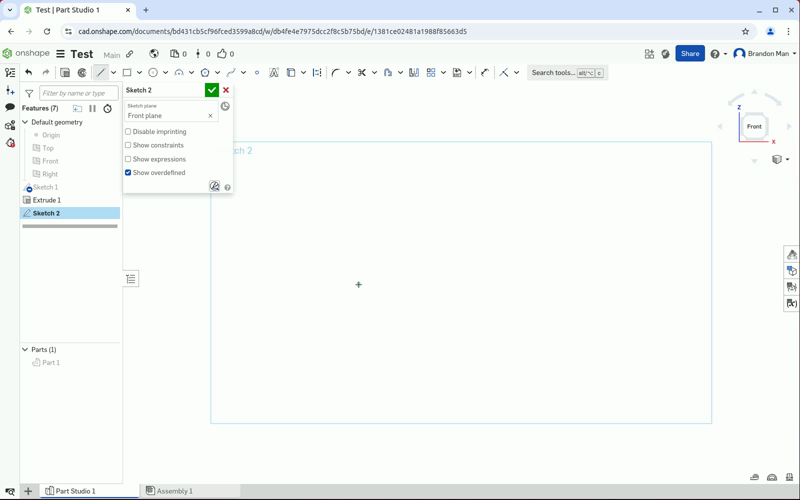
mouse_move(468, 284)
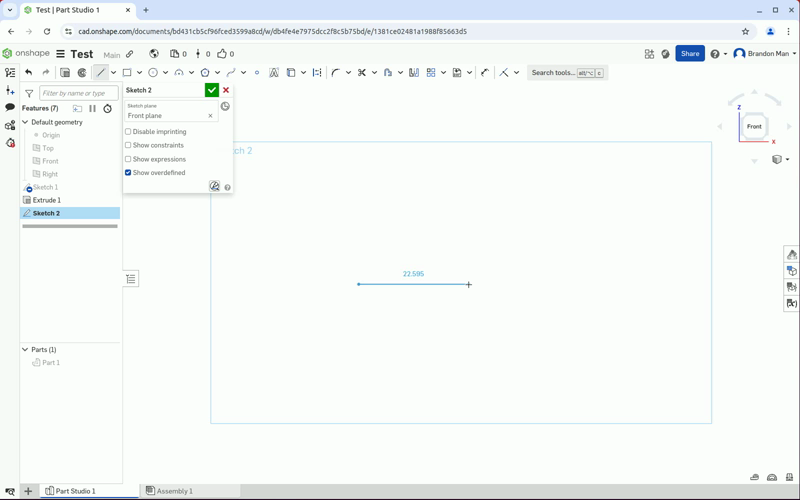
click(468, 284)
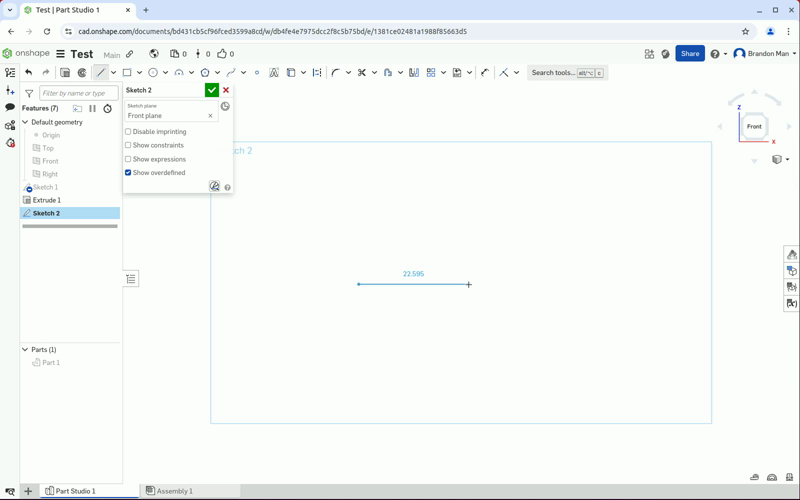
key_up(shift)
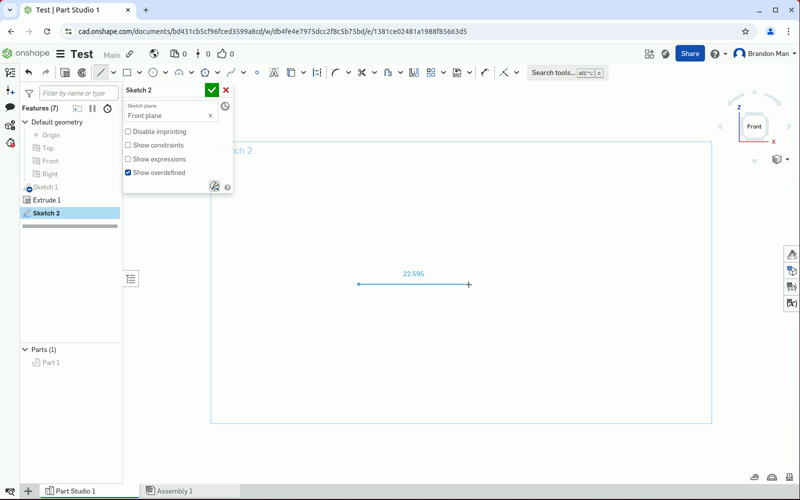
key_down(shift)
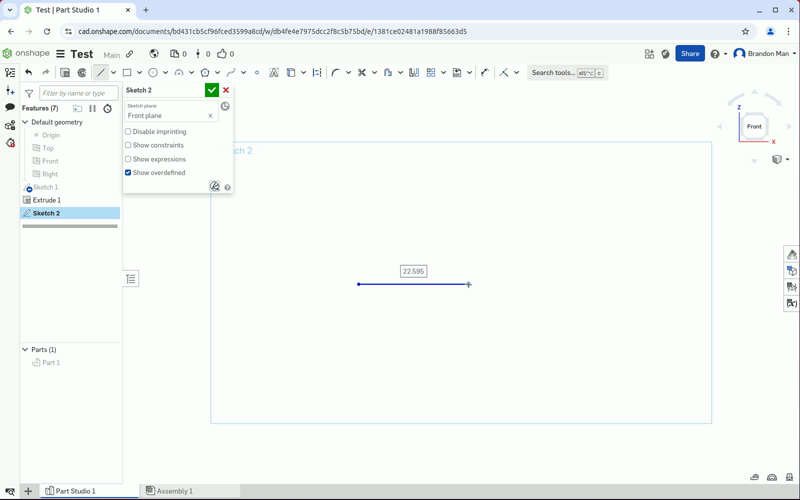
mouse_move(498, 284)
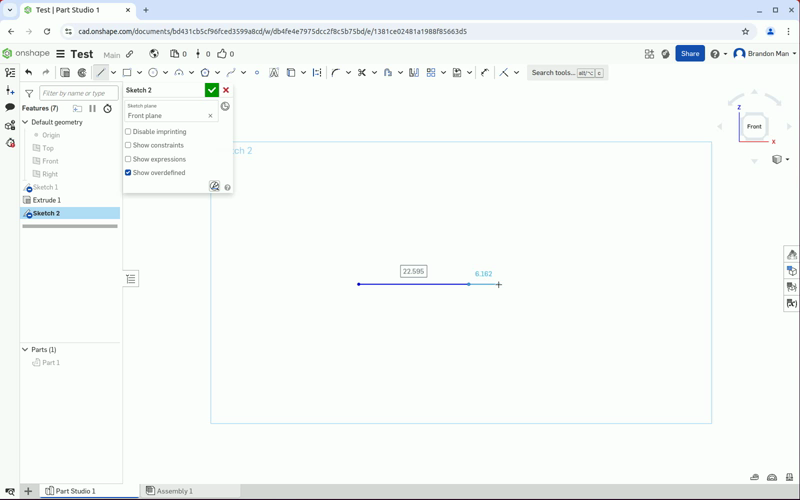
mouse_move(468, 271)
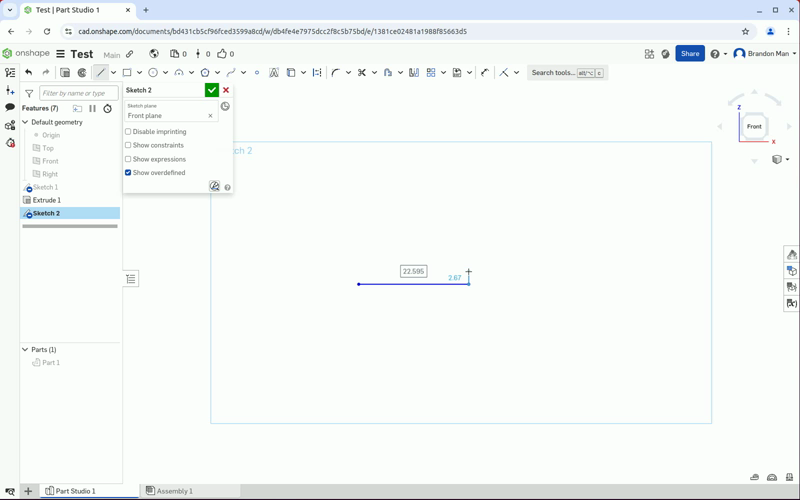
click(468, 271)
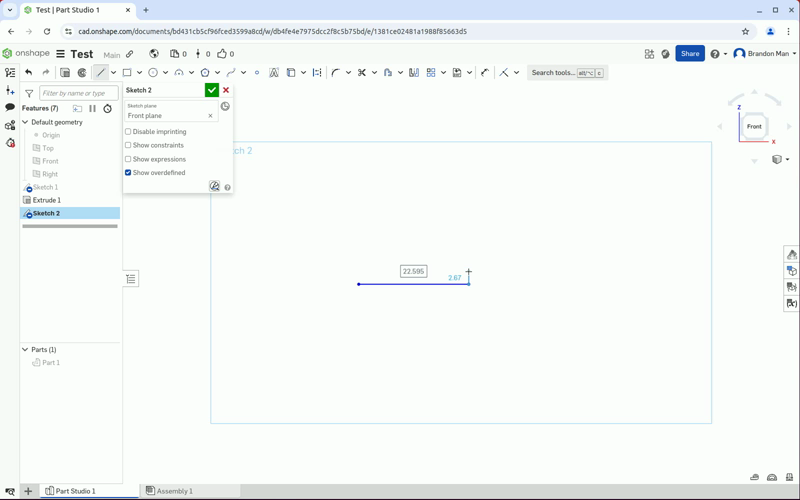
key_up(shift)
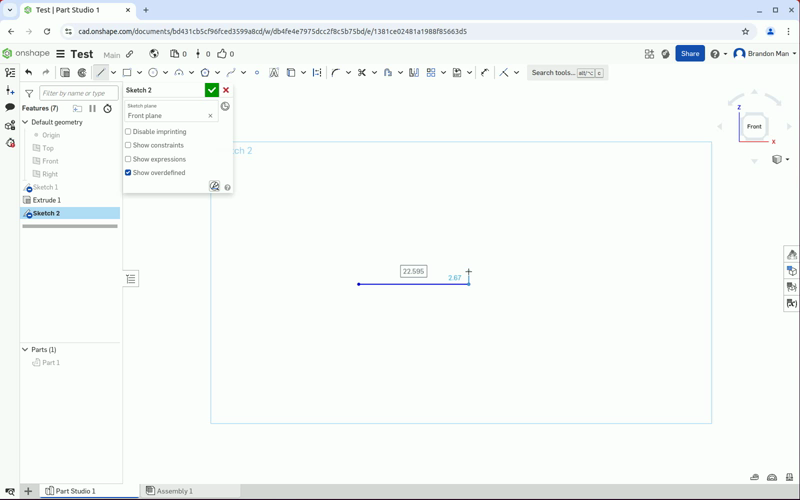
key_down(shift)
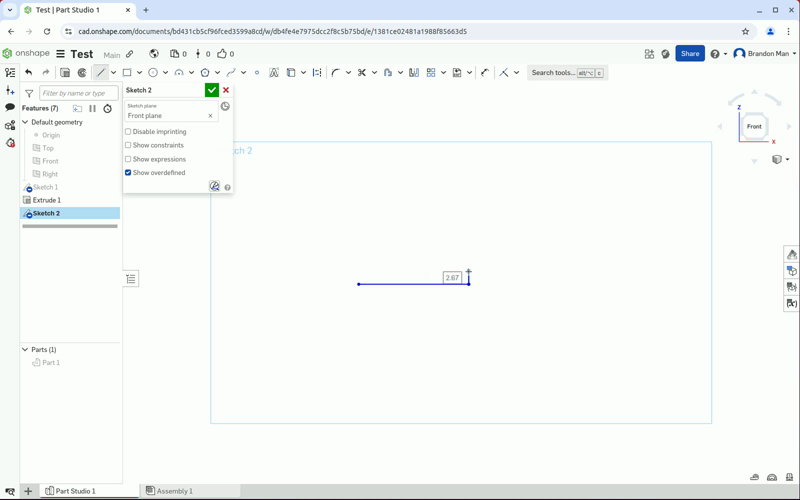
mouse_move(358, 271)
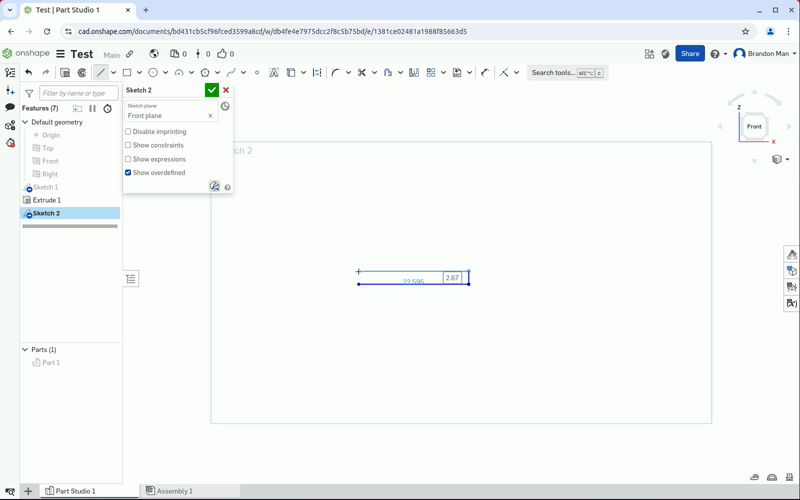
click(358, 271)
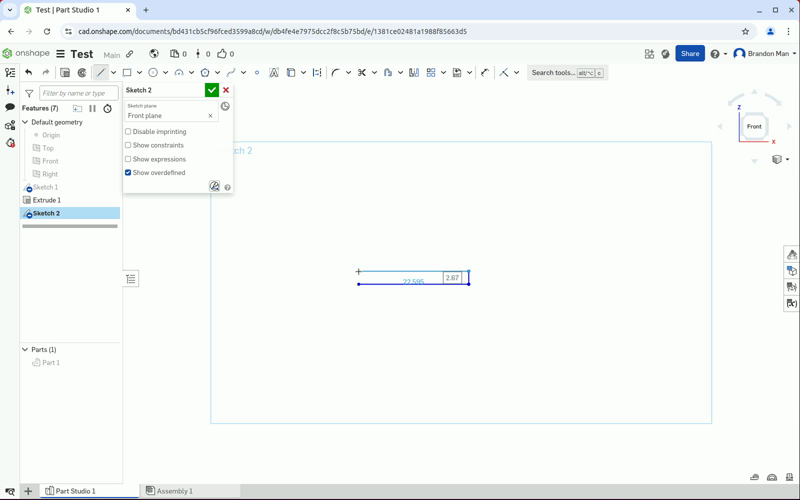
key_up(shift)
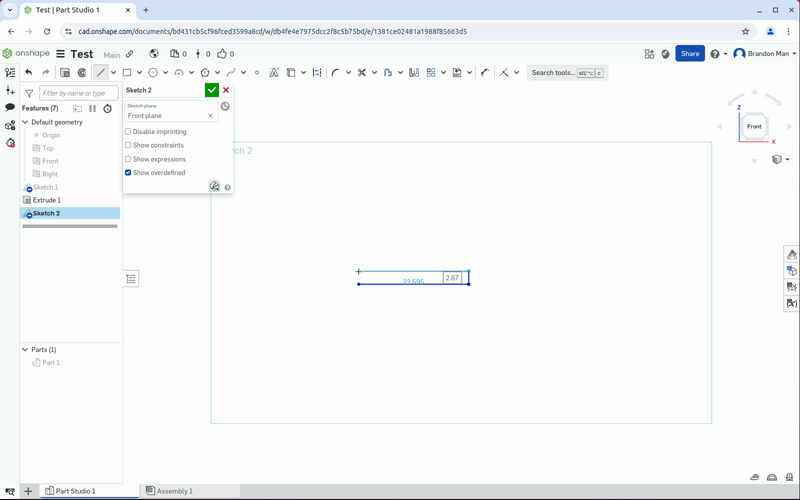
mouse_move(388, 271)
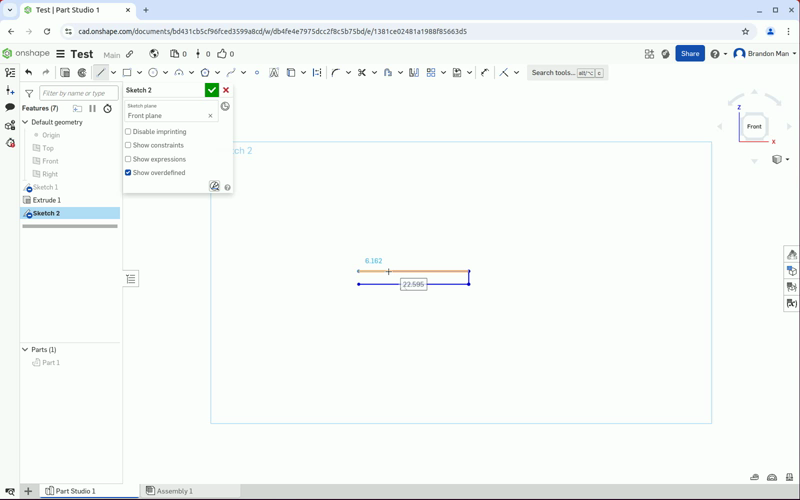
key_down(shift)
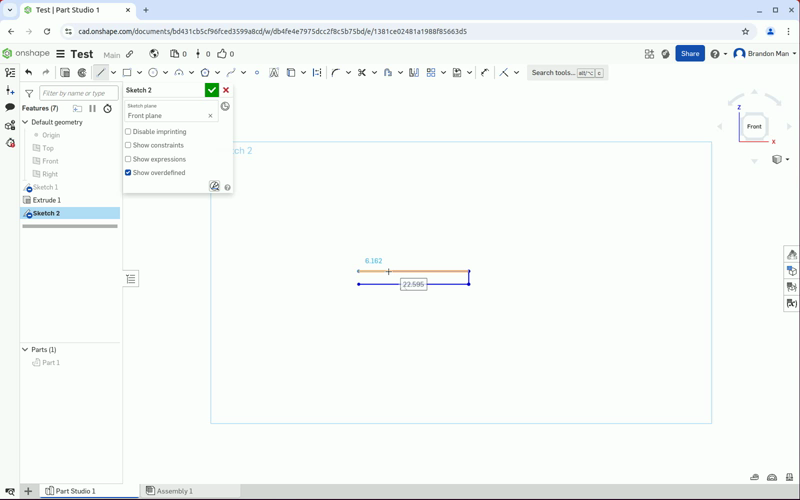
mouse_move(358, 284)
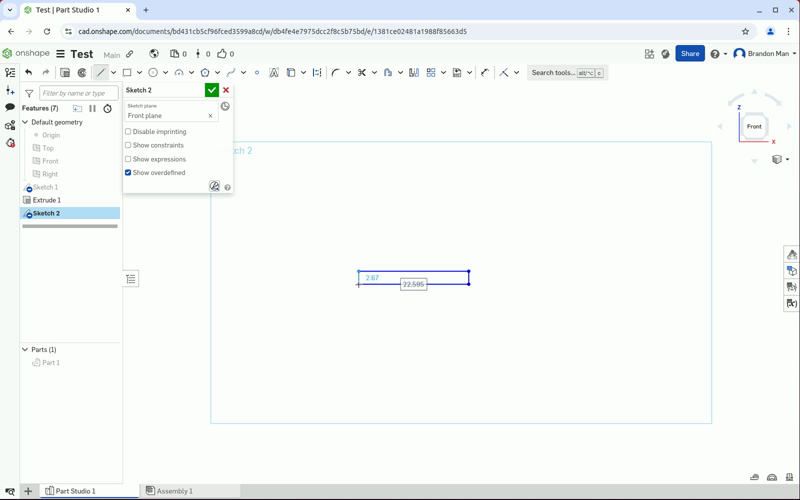
key_up(shift)
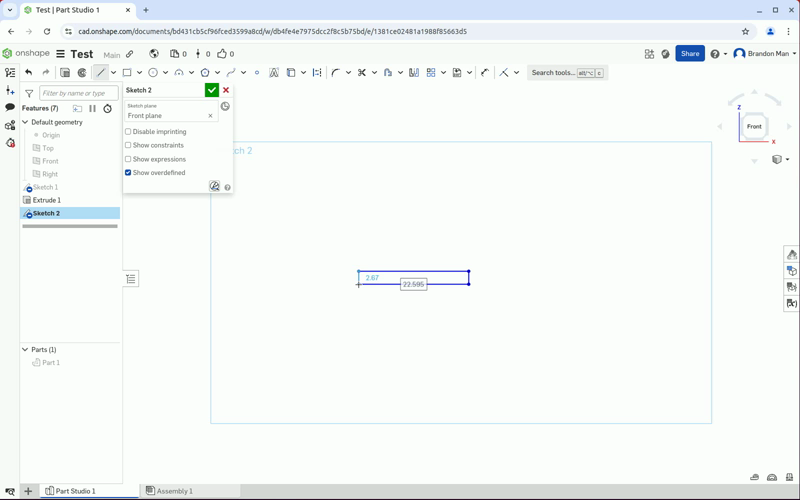
click(358, 284)
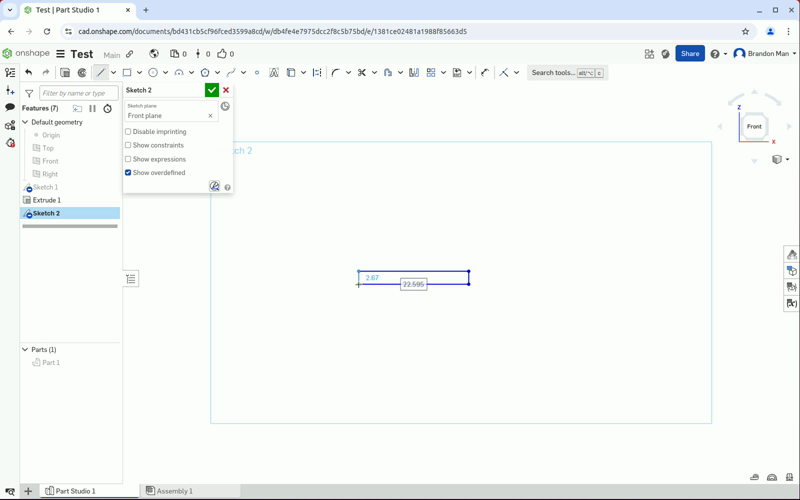
key(esc)
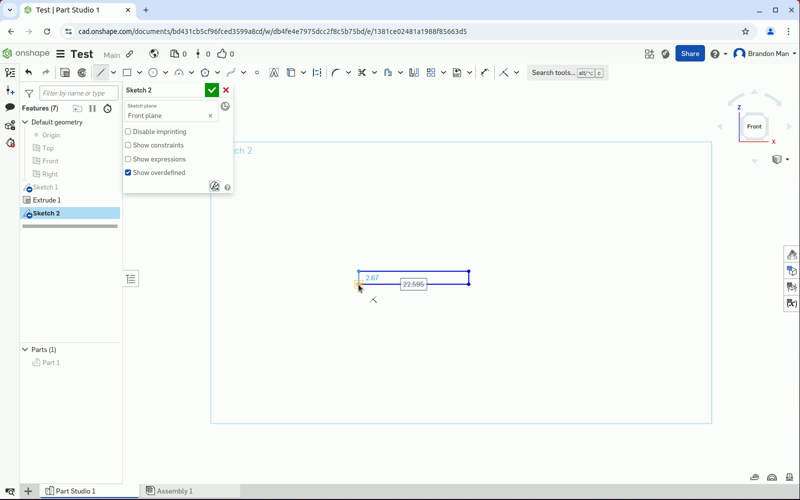
mouse_move(363, 276)
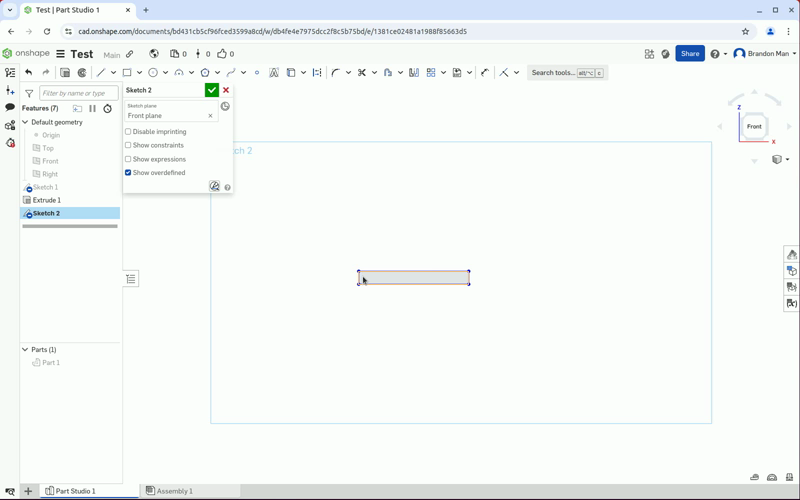
scroll(6)
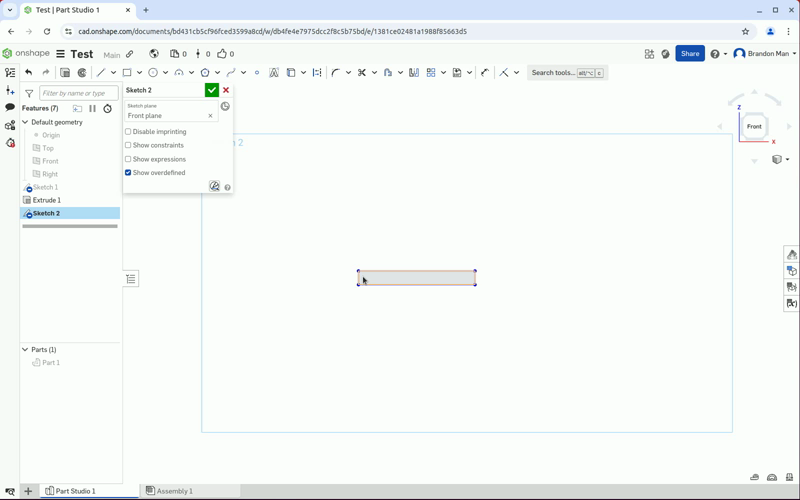
scroll(6)
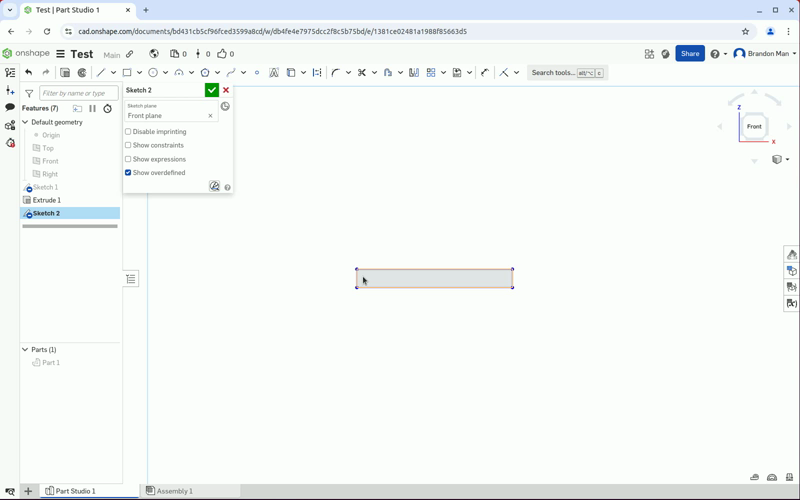
scroll(6)
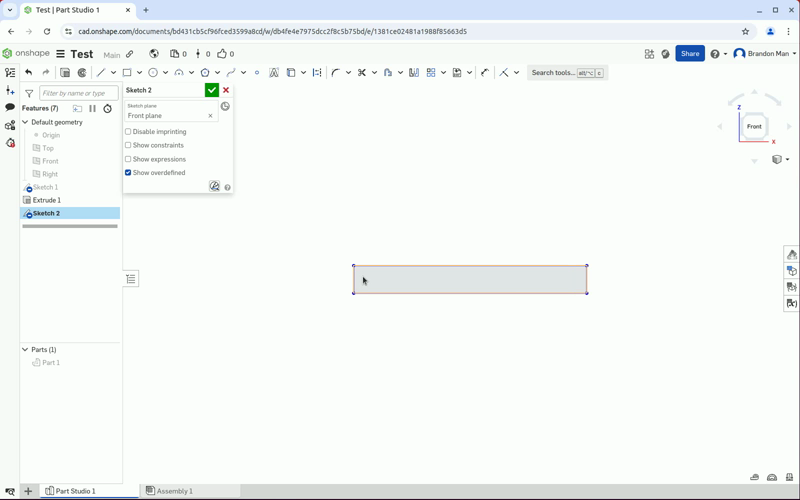
scroll(6)
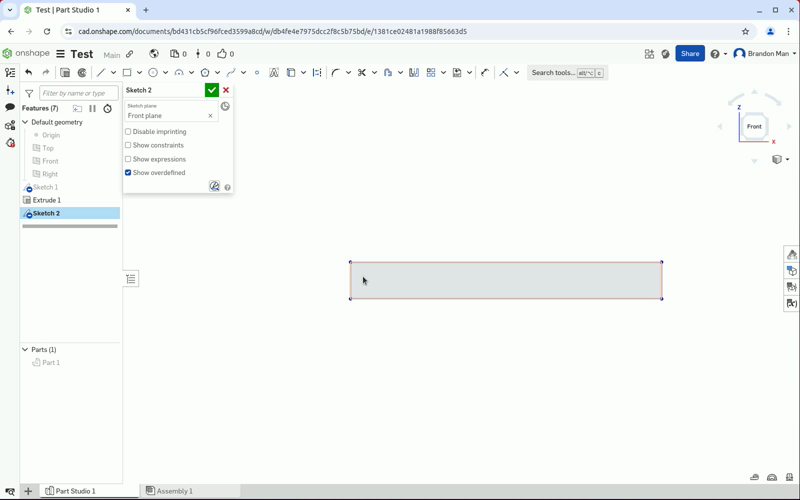
scroll(6)
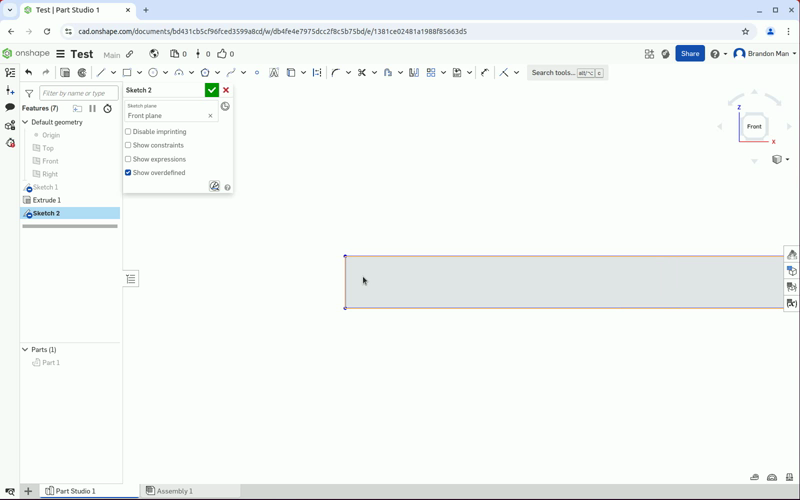
scroll(6)
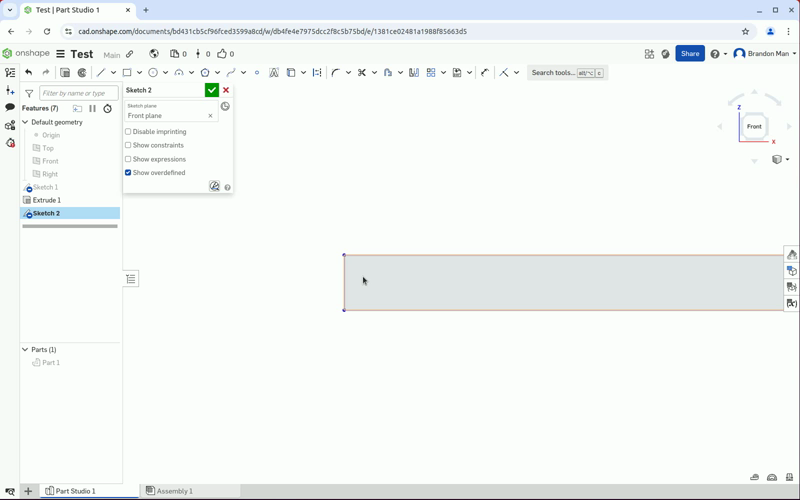
scroll(6)
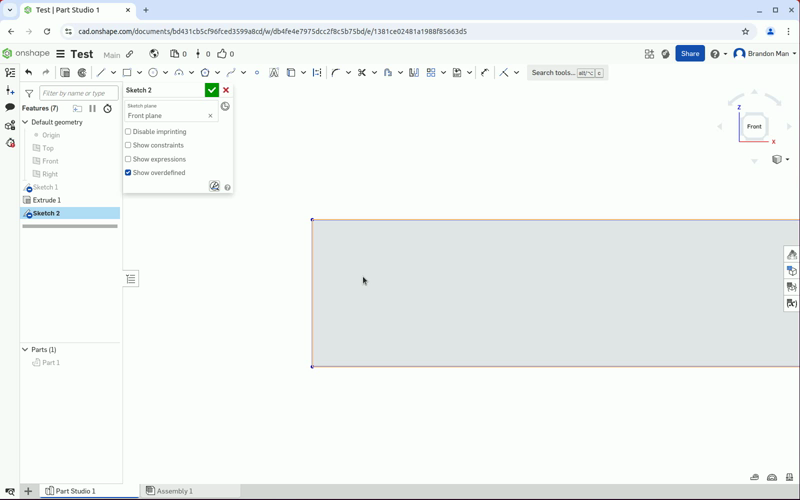
click(363, 276)
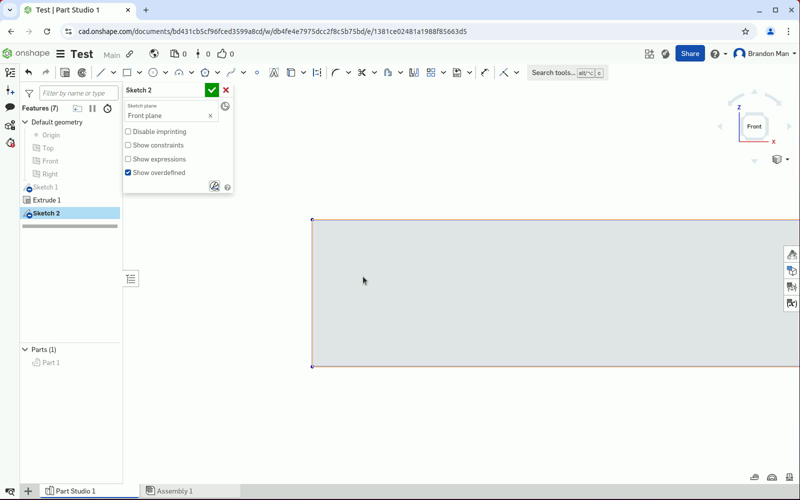
scroll(-6)
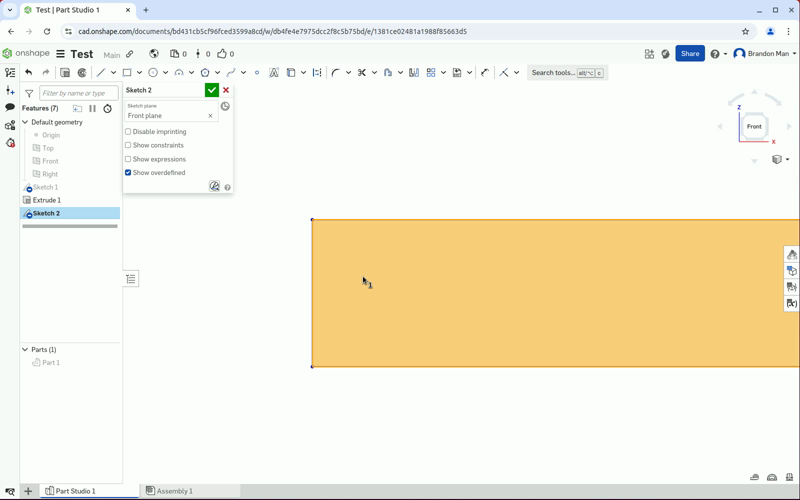
scroll(-6)
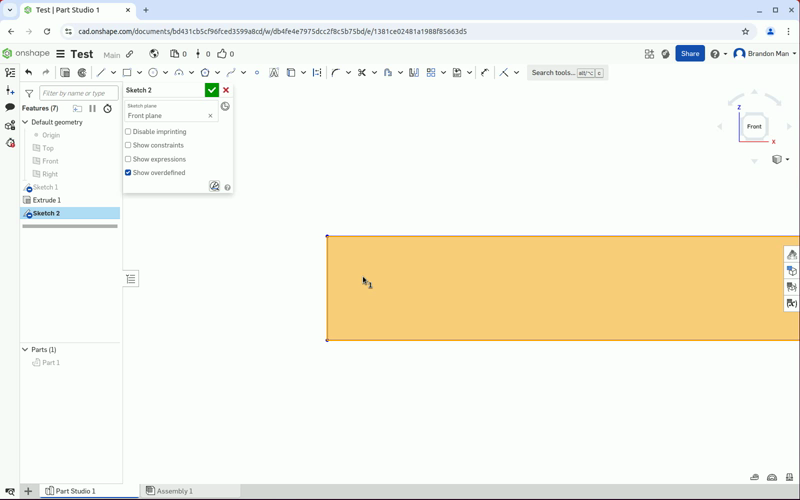
scroll(-6)
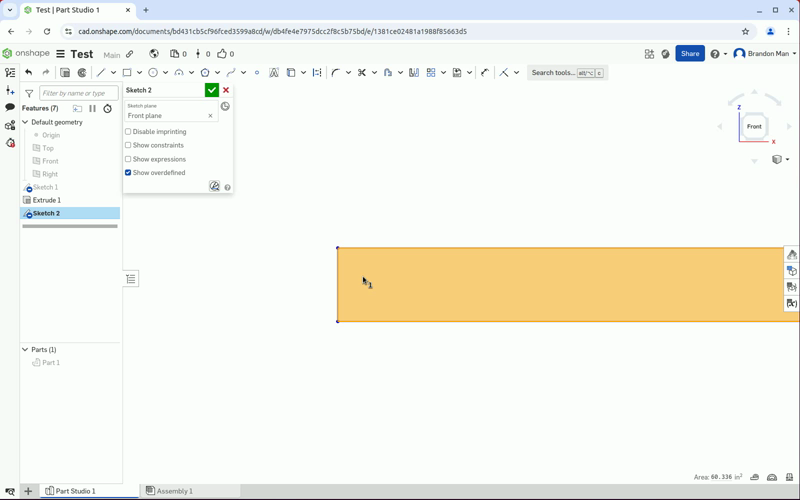
scroll(-6)
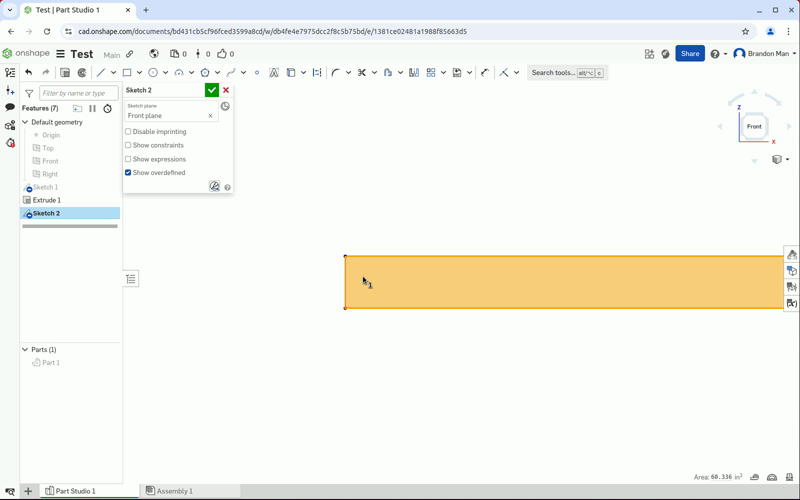
scroll(-6)
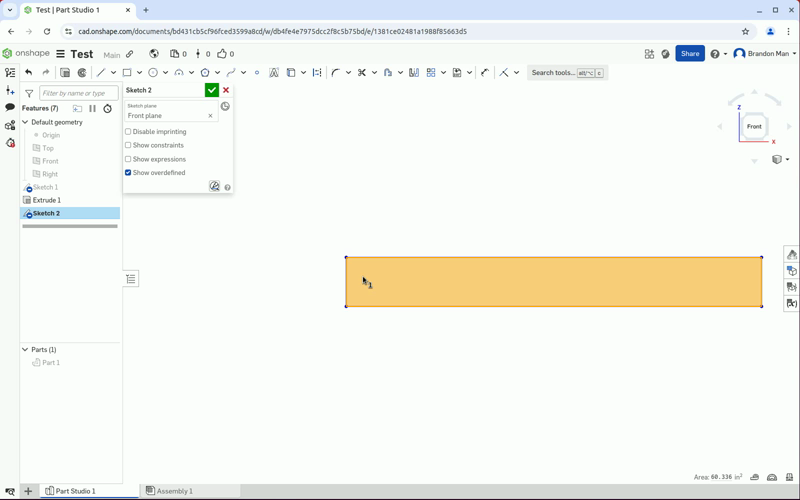
scroll(-6)
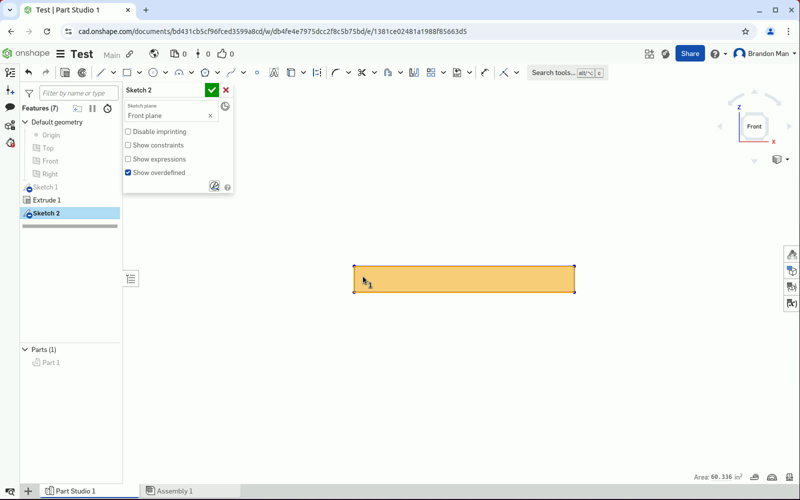
scroll(-6)
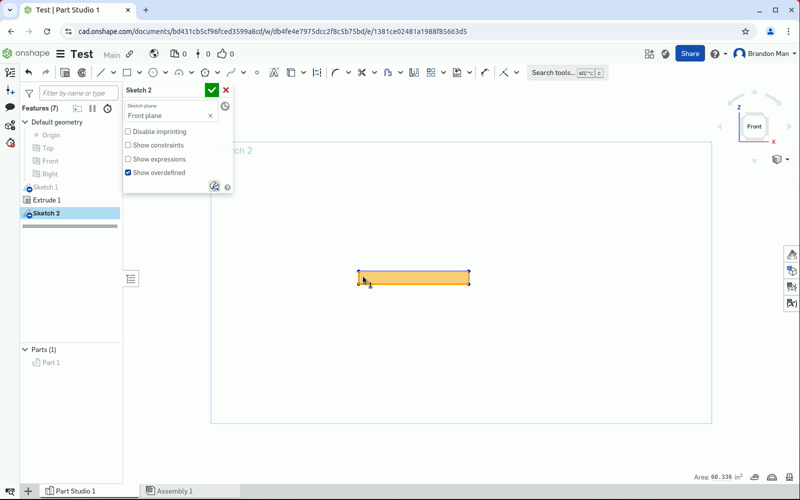
mouse_move(73, 352)
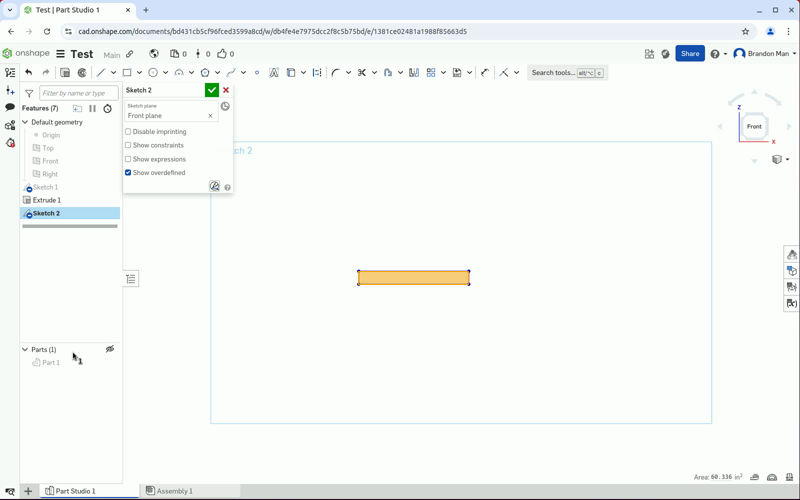
key(shift+y)
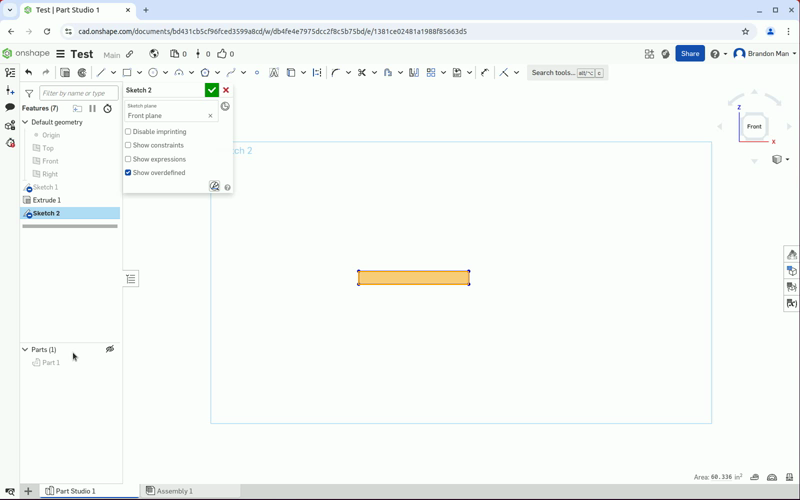
key(shift+e)
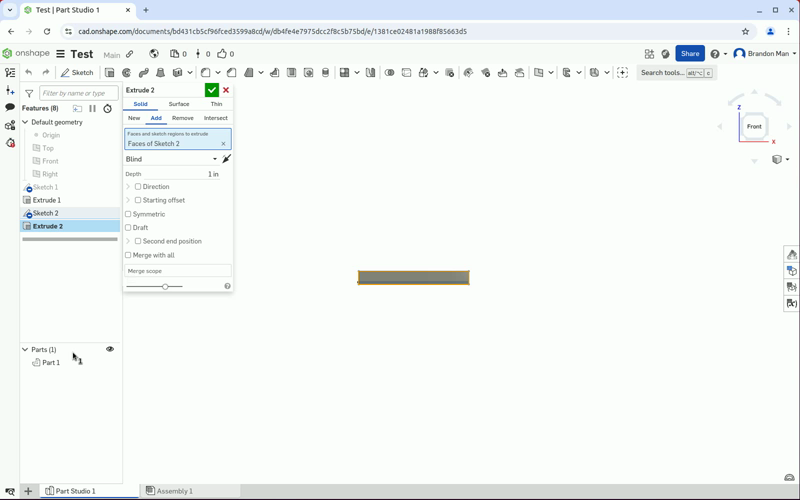
mouse_move(143, 106)
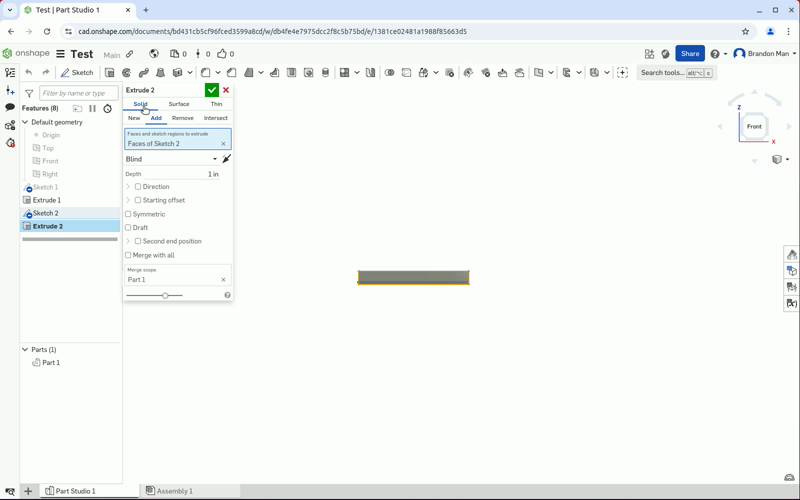
click(143, 106)
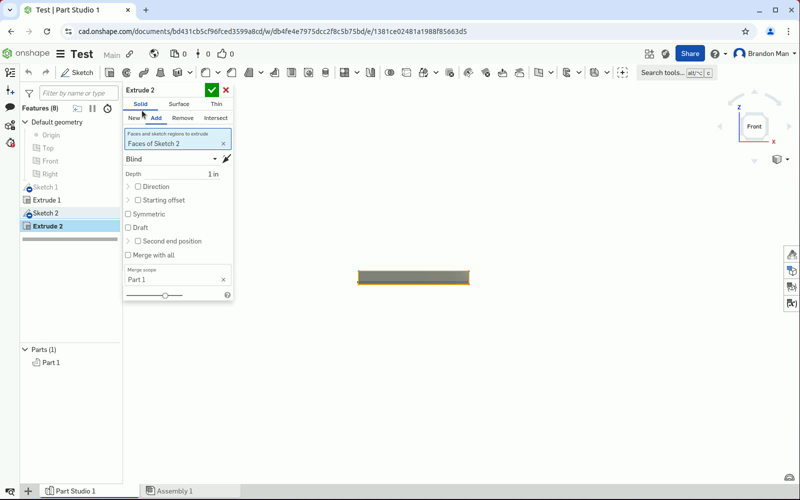
mouse_move(137, 120)
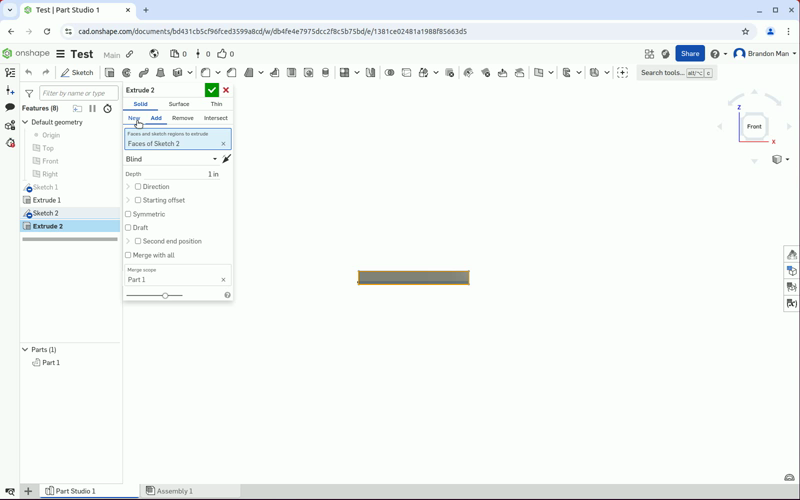
click(137, 120)
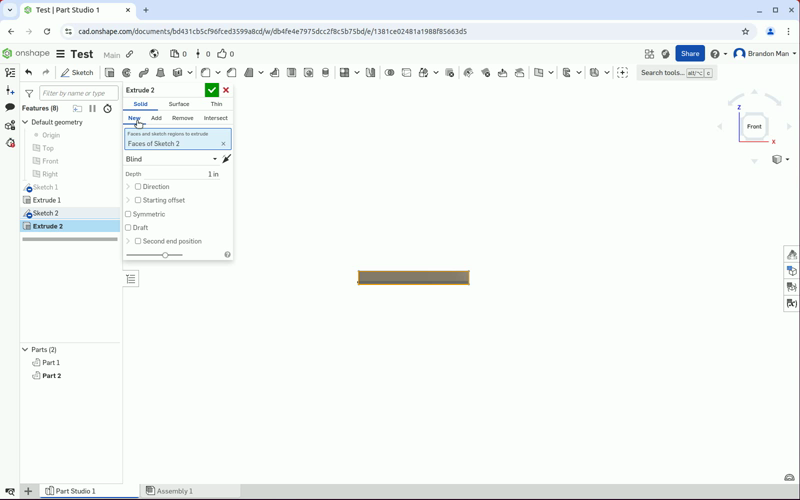
key(tab, 4)
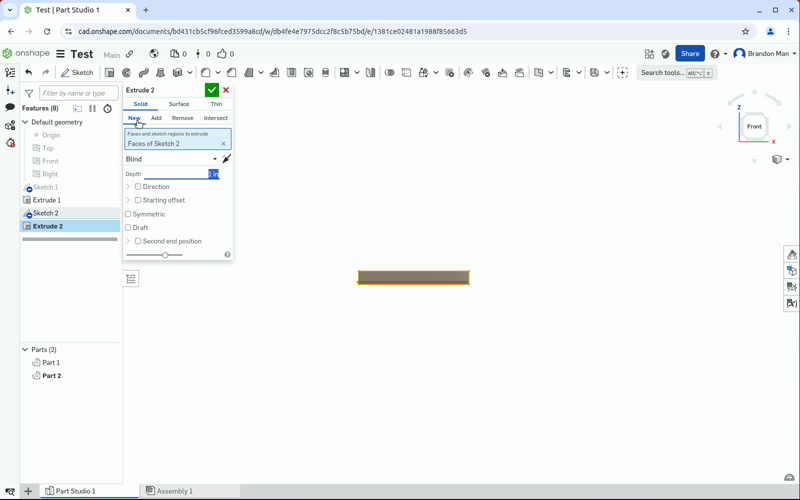
text(0.241)
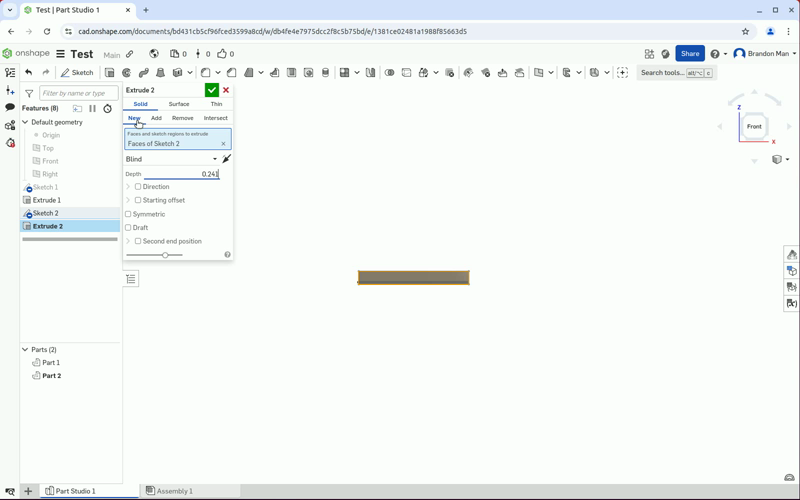
key(enter)
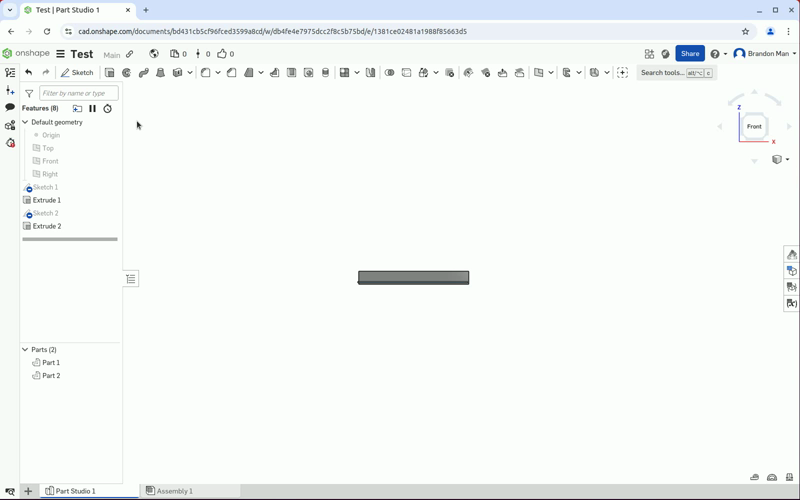
key(shift+h)
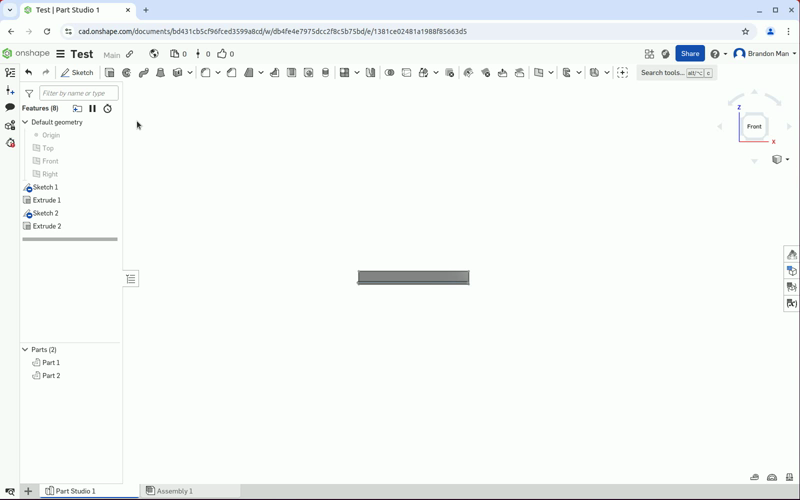
key(shift+h)
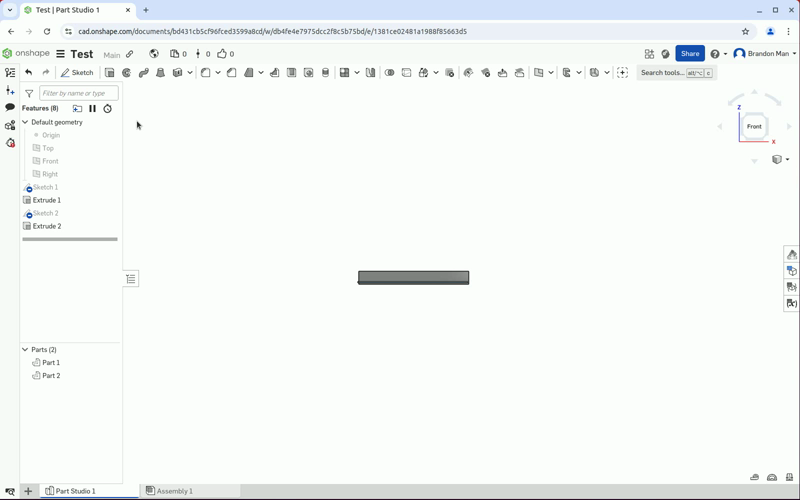
mouse_move(73, 189)
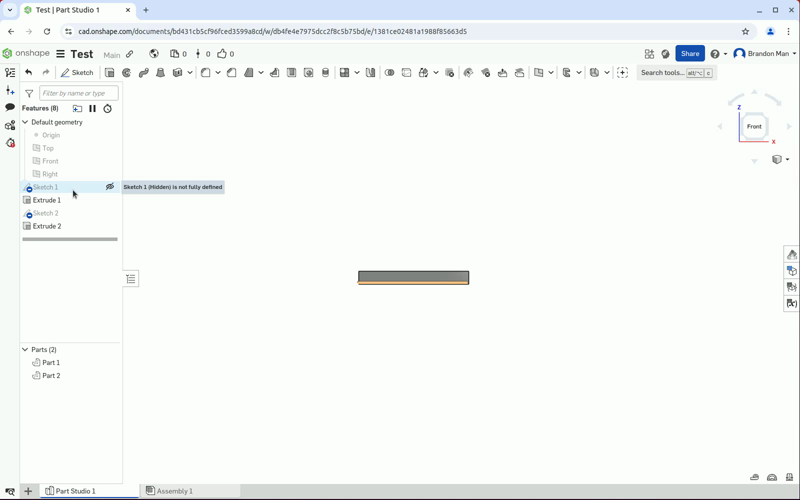
click(73, 189)
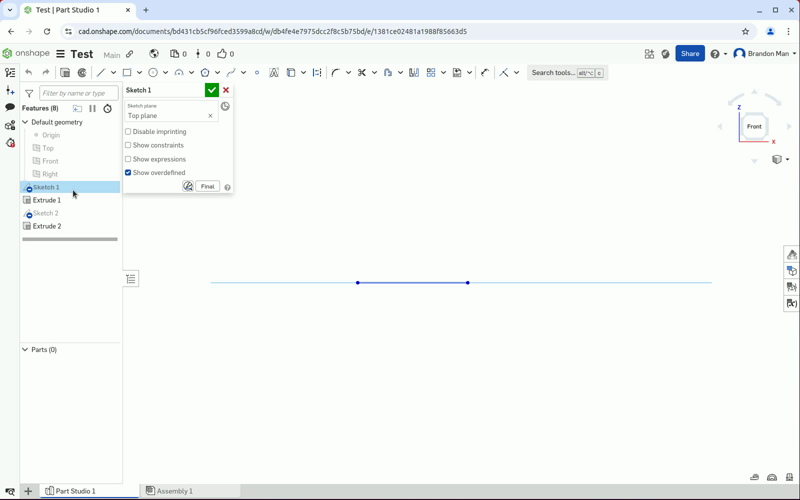
mouse_move(229, 92)
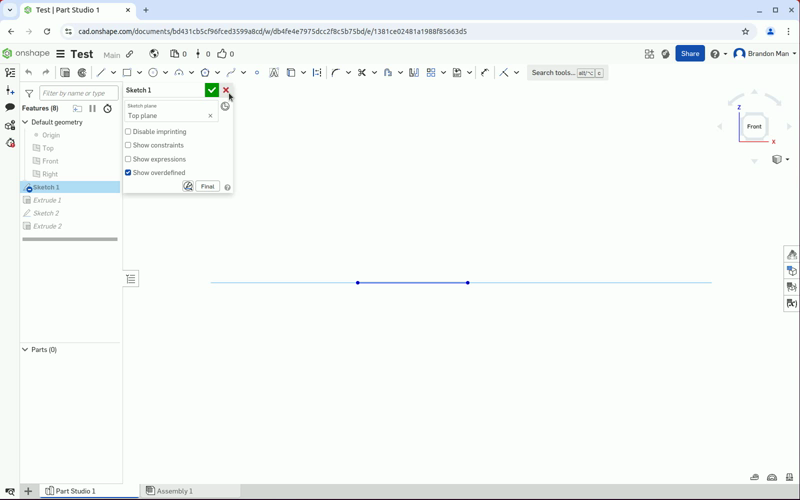
click(229, 92)
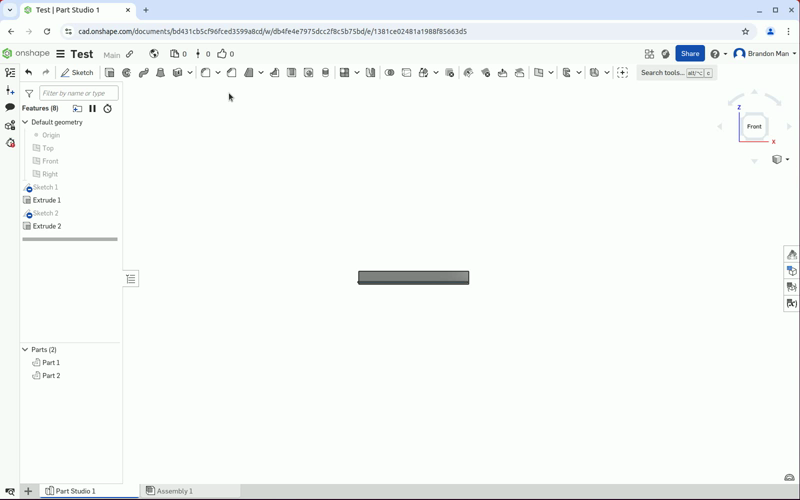
mouse_move(73, 352)
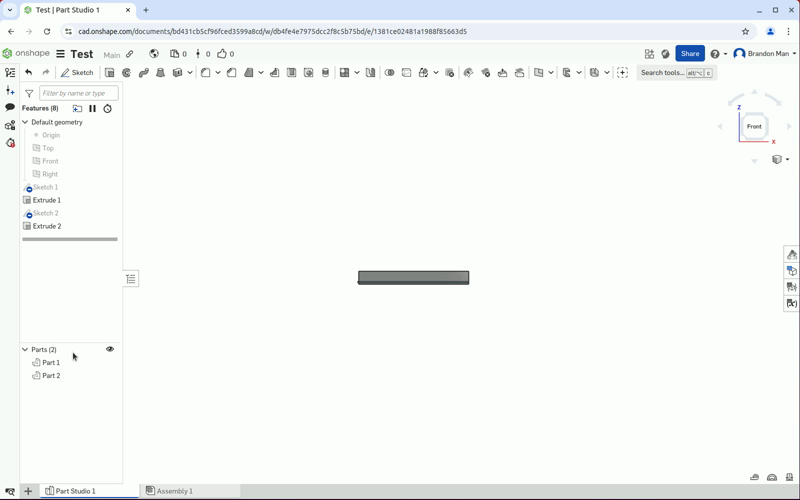
key(y)
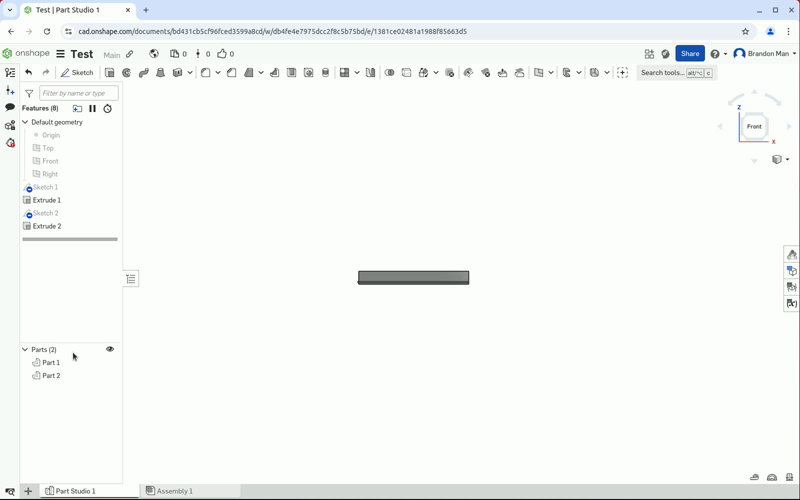
key(shift+p)
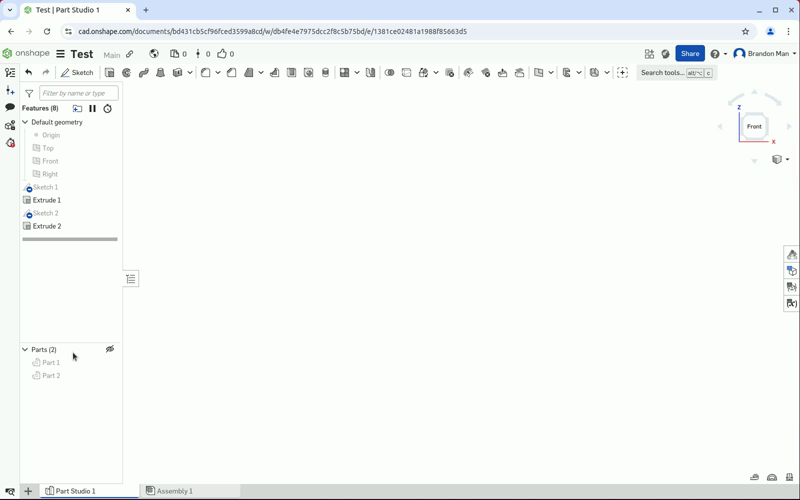
key(space)
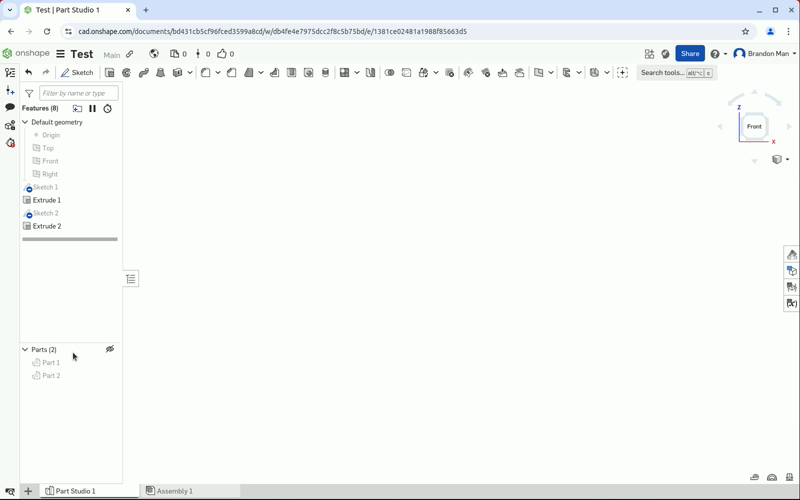
key_down(shift)
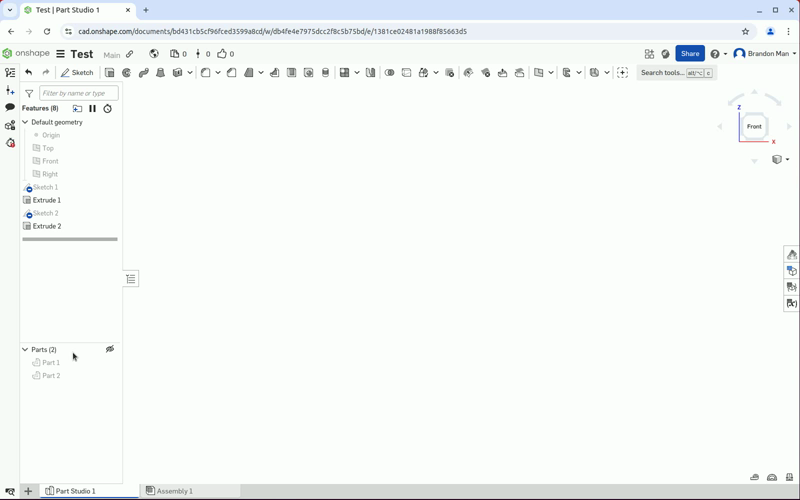
key(left)
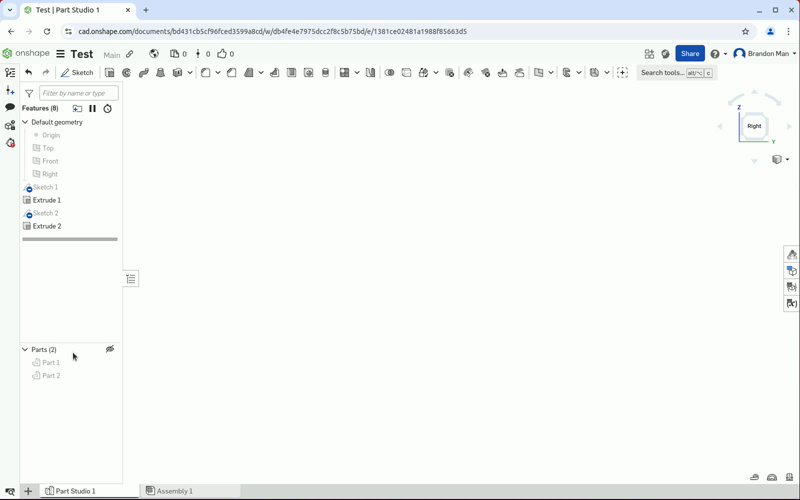
key_up(shift)
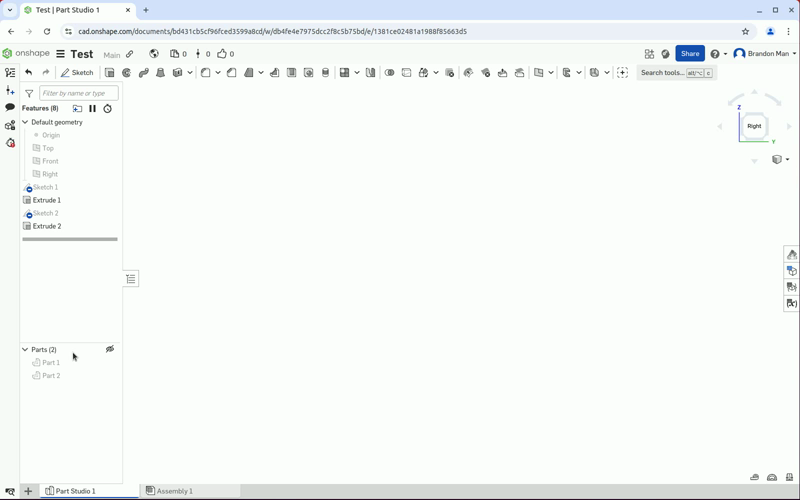
mouse_move(73, 352)
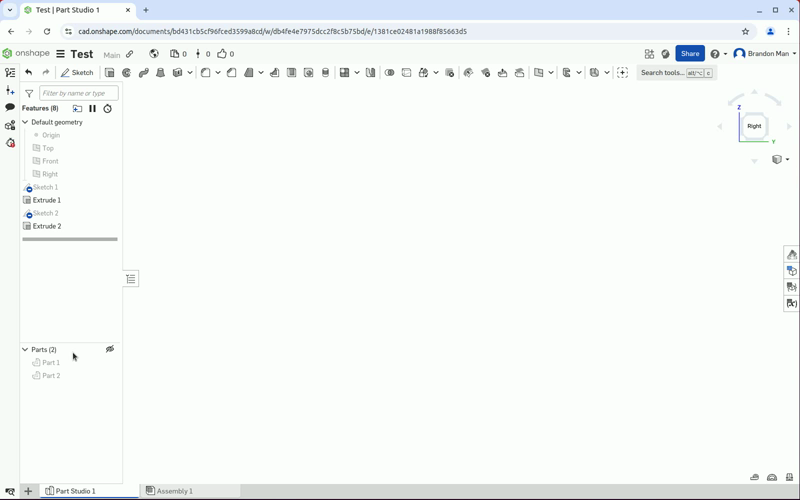
key(shift+y)
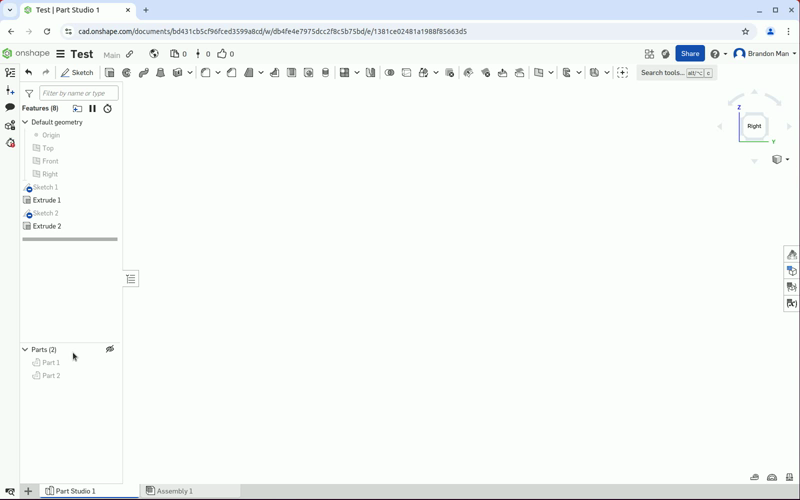
key(shift+s)
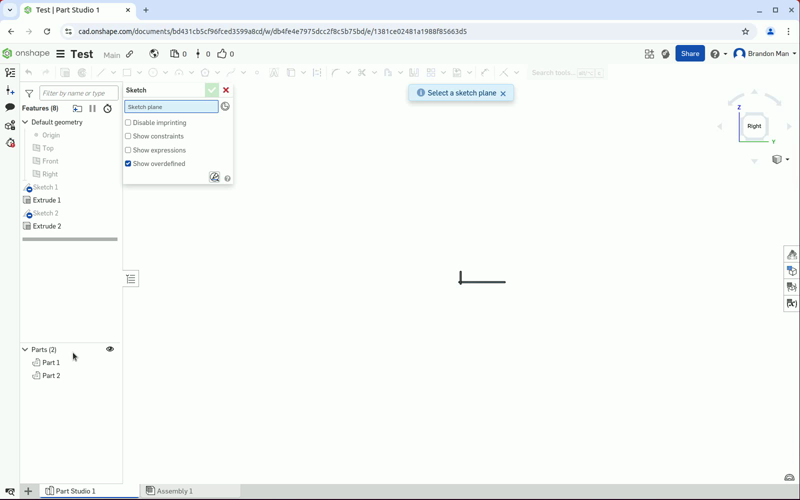
mouse_move(73, 176)
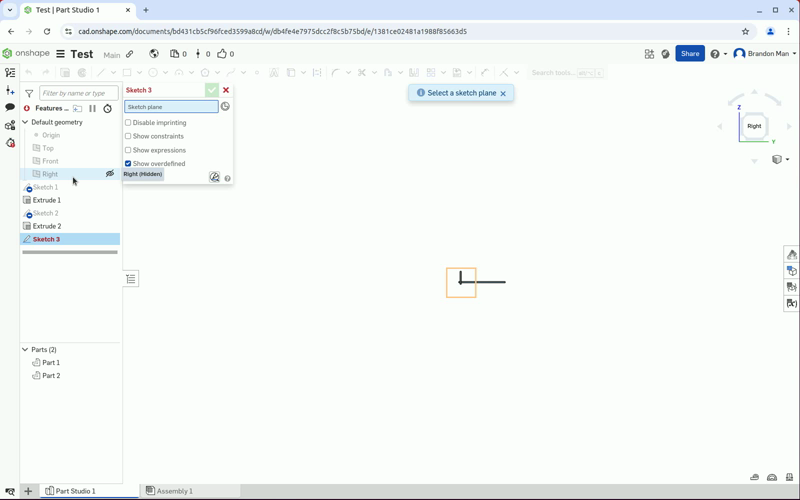
click(73, 176)
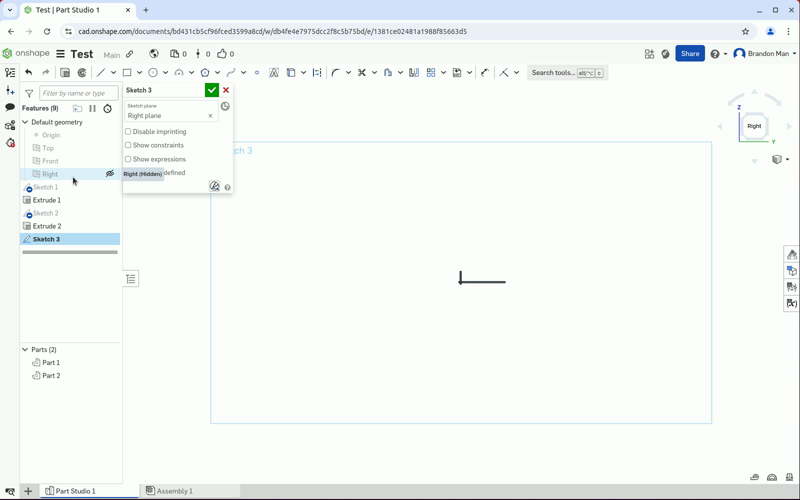
mouse_move(73, 352)
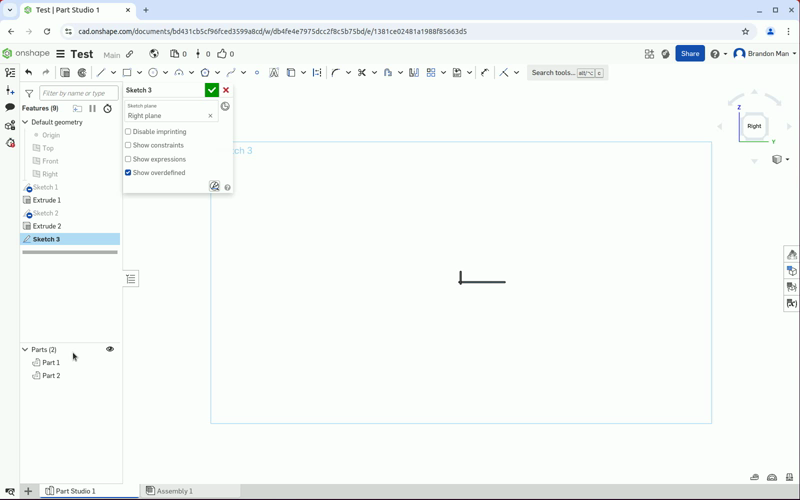
key(y)
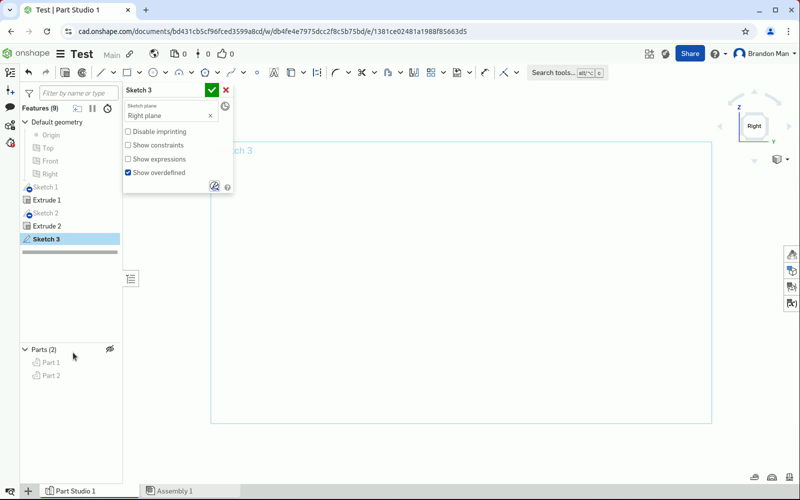
key(l)
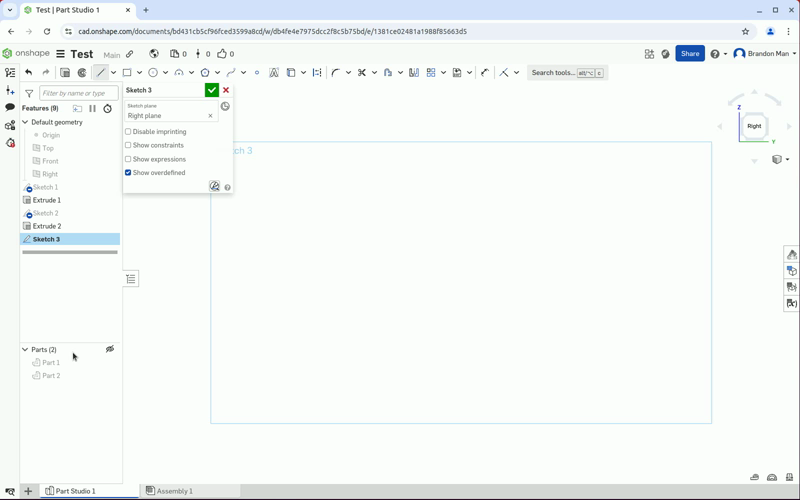
key_down(shift)
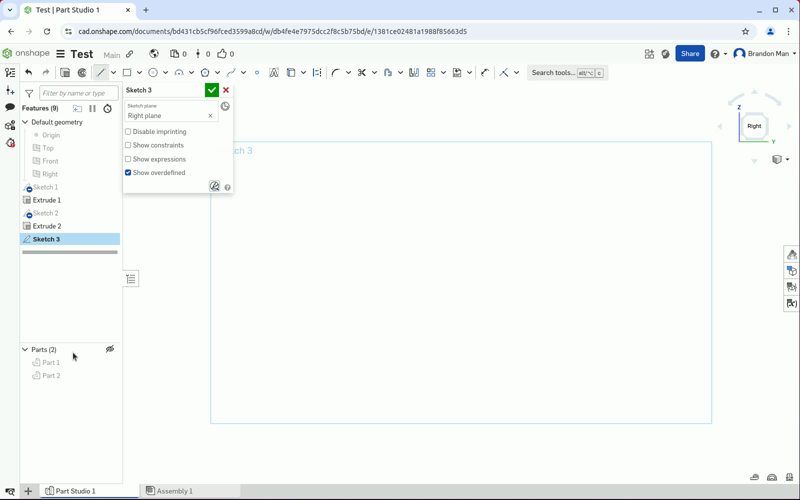
mouse_move(419, 285)
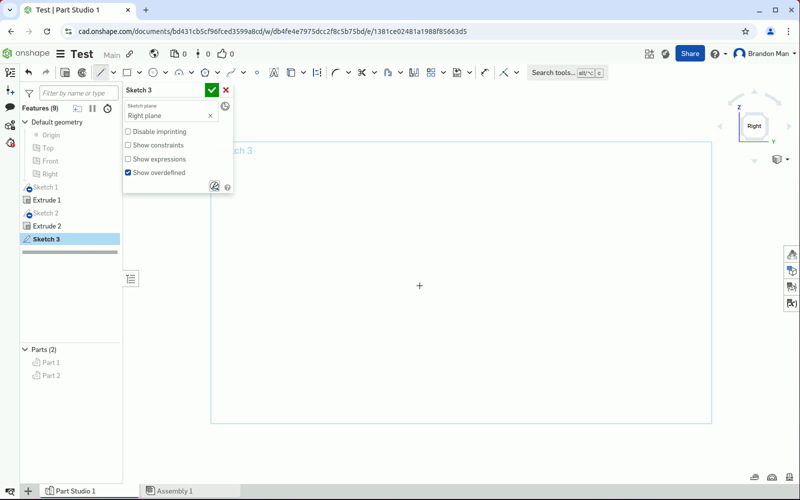
click(419, 285)
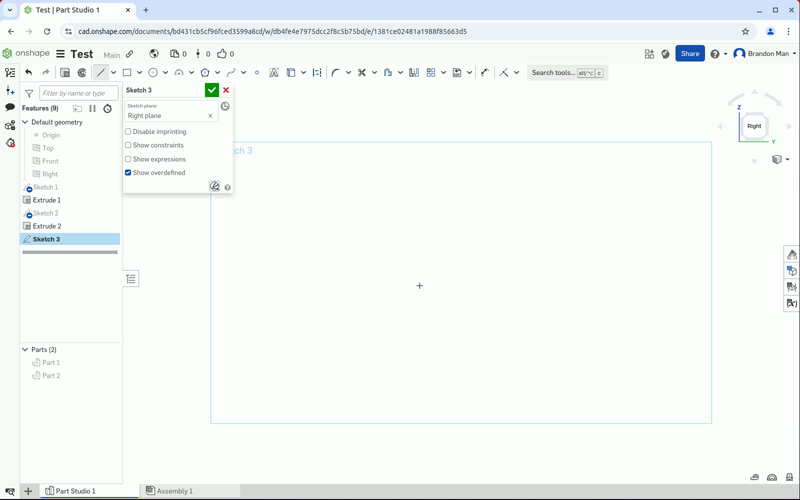
key_up(shift)
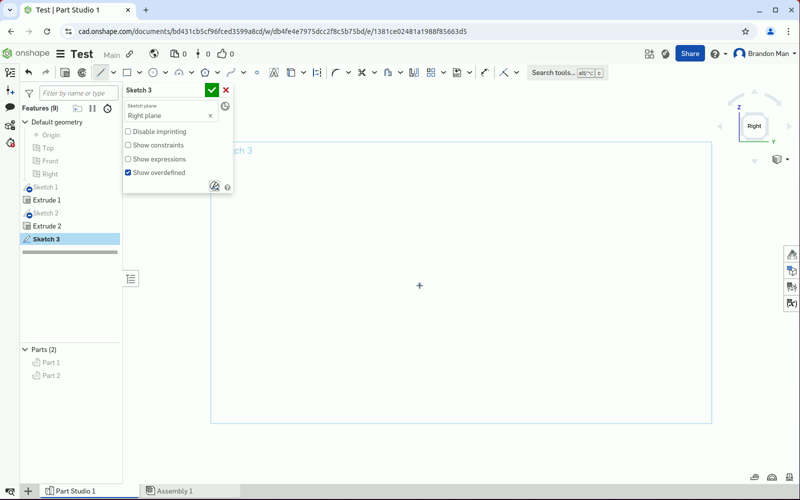
key_down(shift)
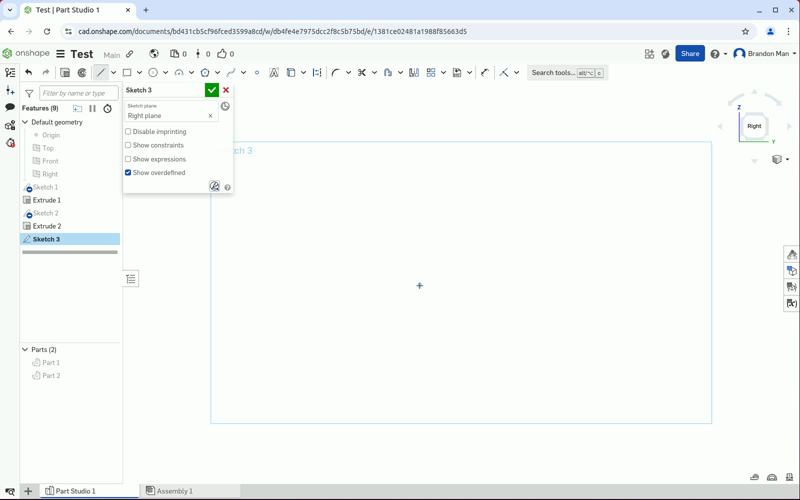
mouse_move(449, 285)
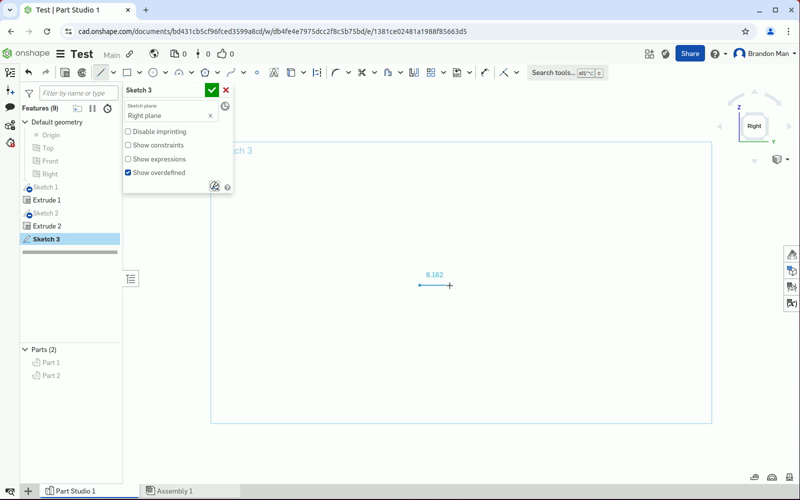
mouse_move(466, 285)
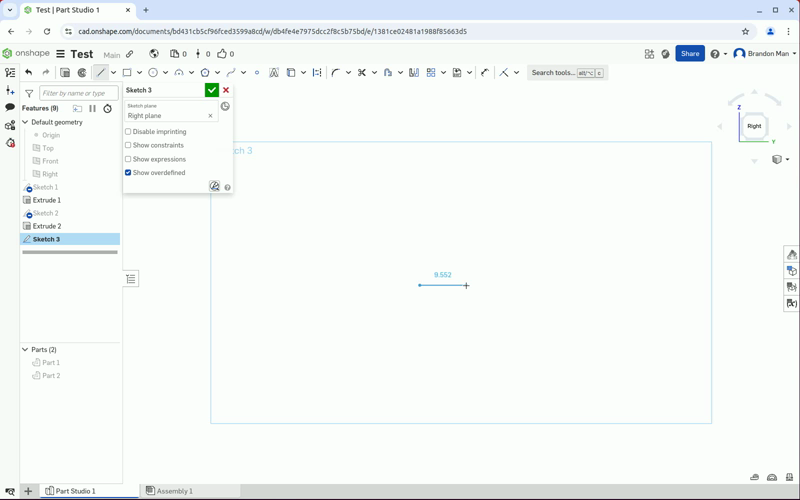
click(466, 285)
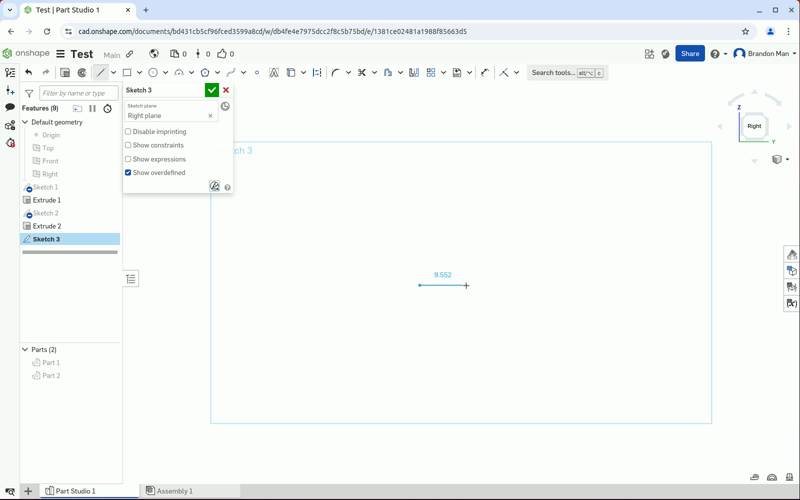
key_up(shift)
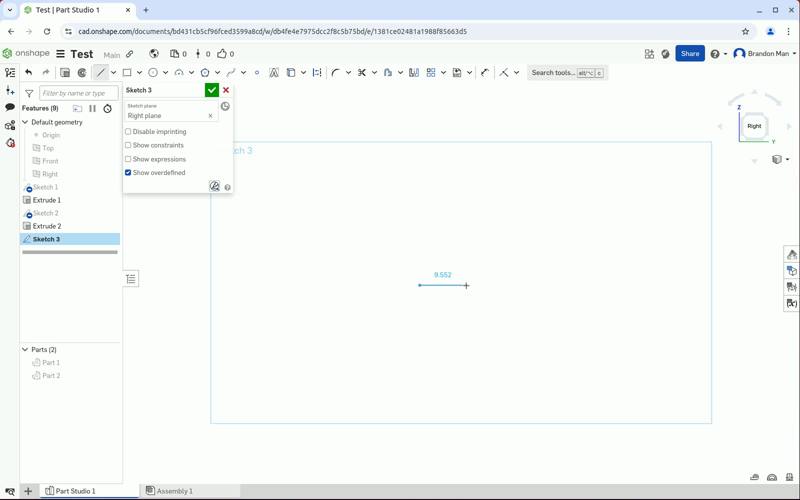
key_down(shift)
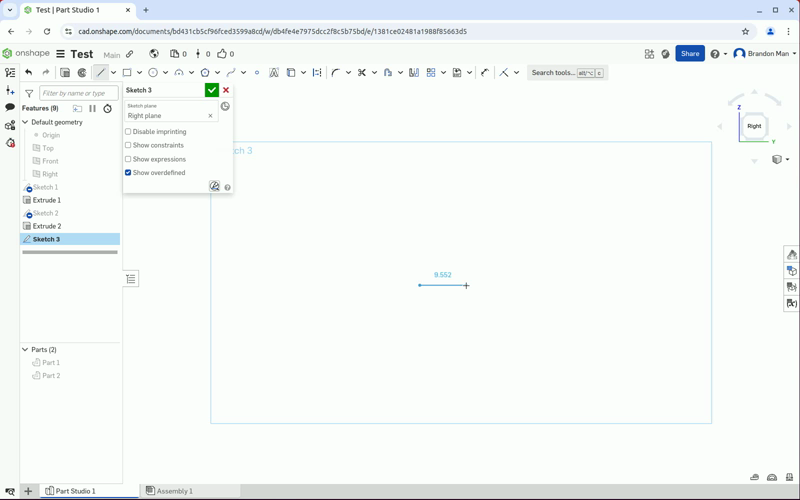
mouse_move(496, 285)
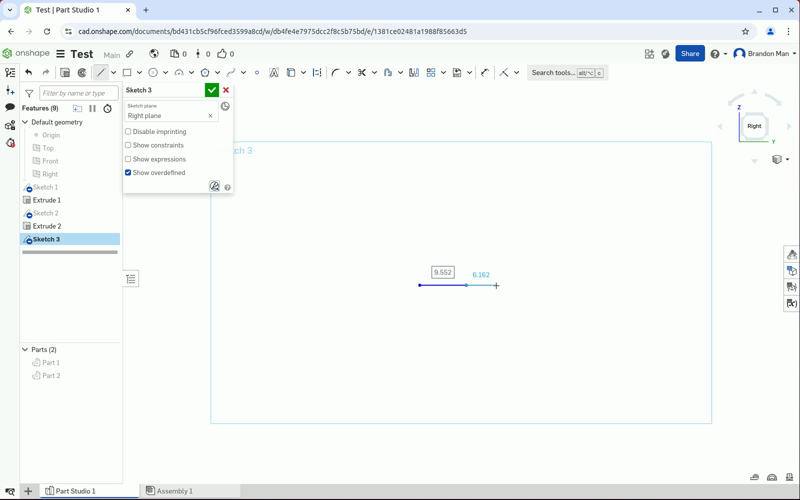
mouse_move(466, 273)
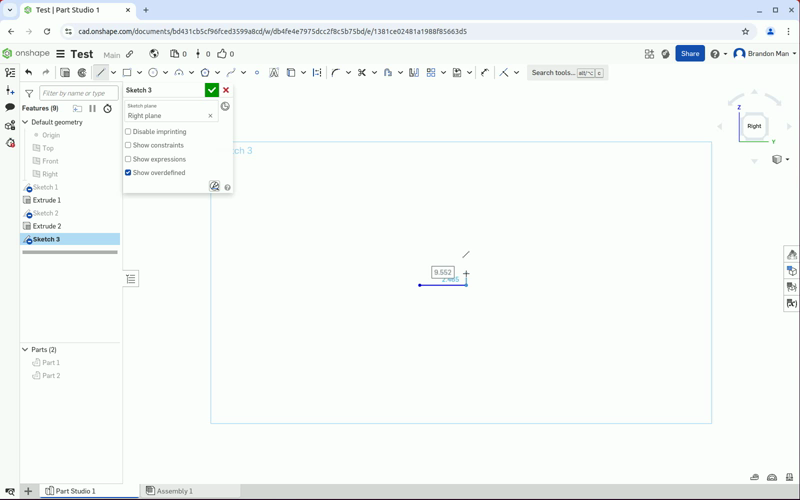
click(466, 273)
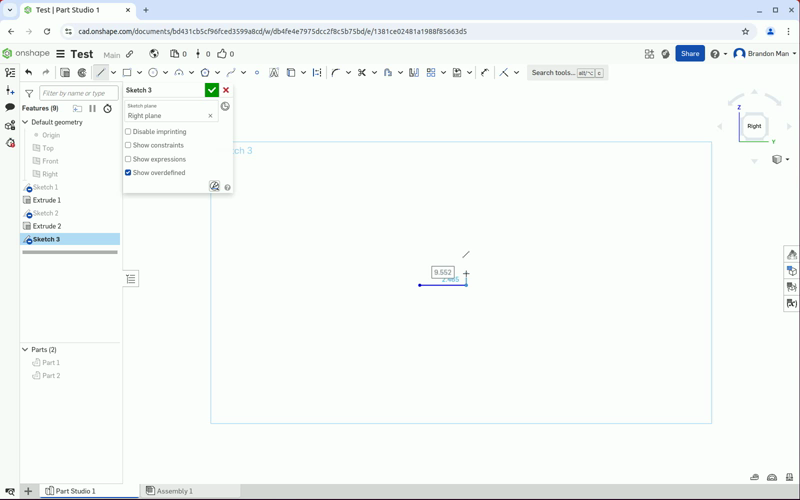
key_up(shift)
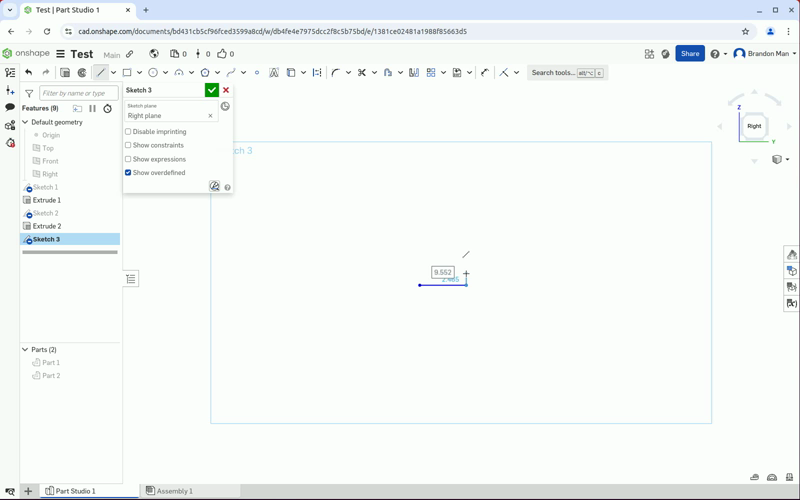
key_down(shift)
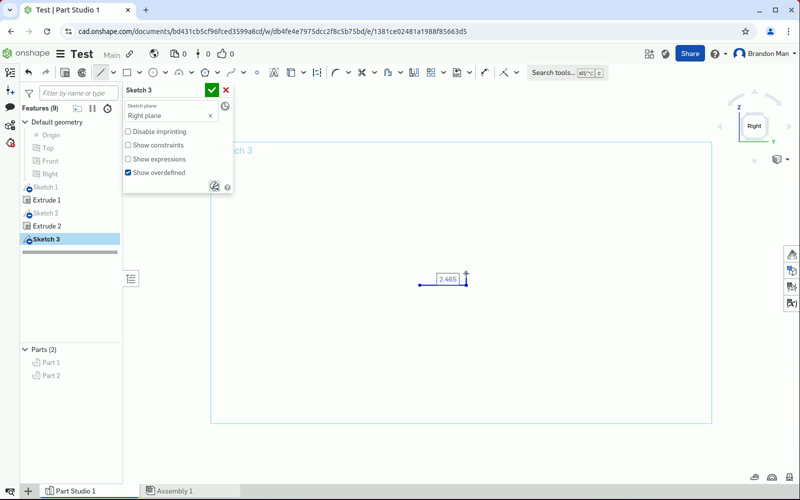
mouse_move(496, 273)
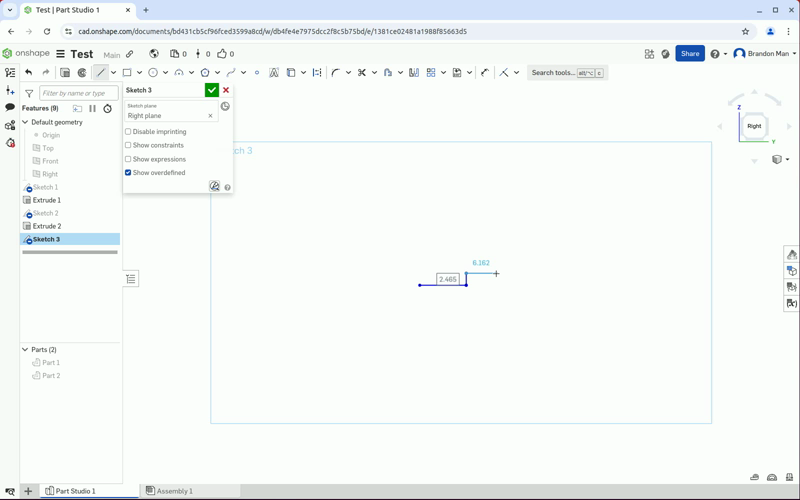
mouse_move(419, 273)
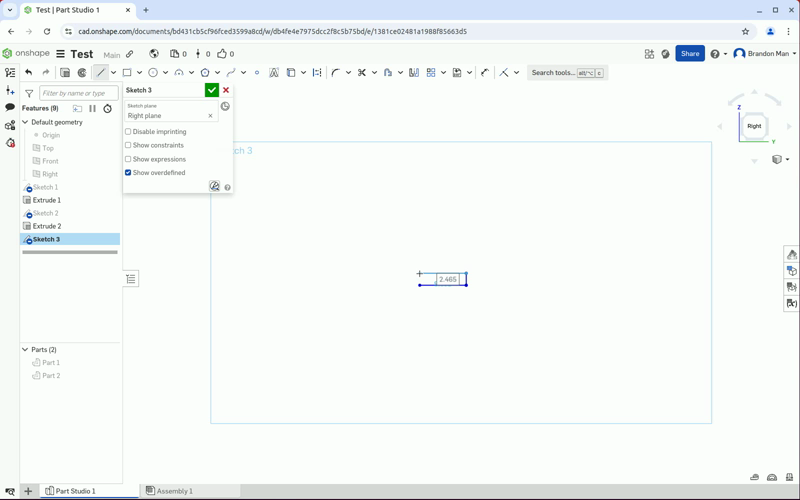
click(419, 273)
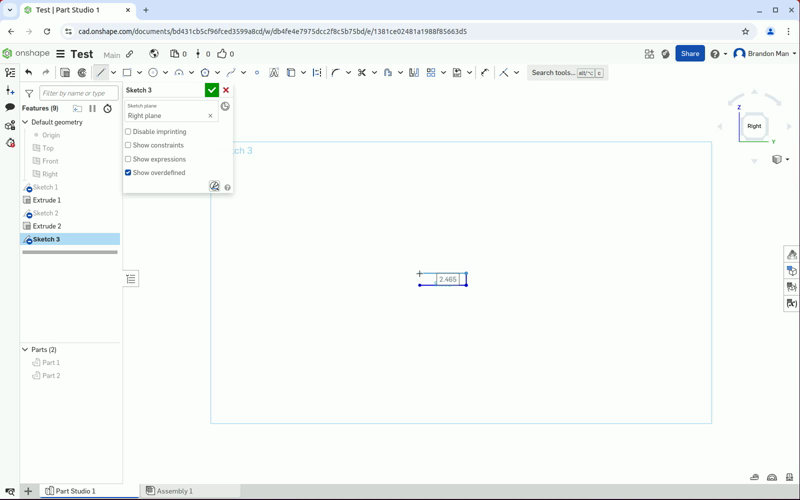
key_up(shift)
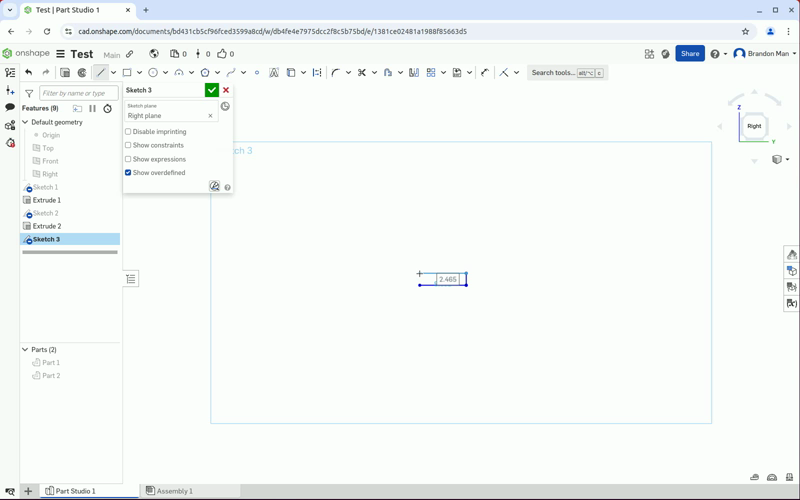
mouse_move(449, 273)
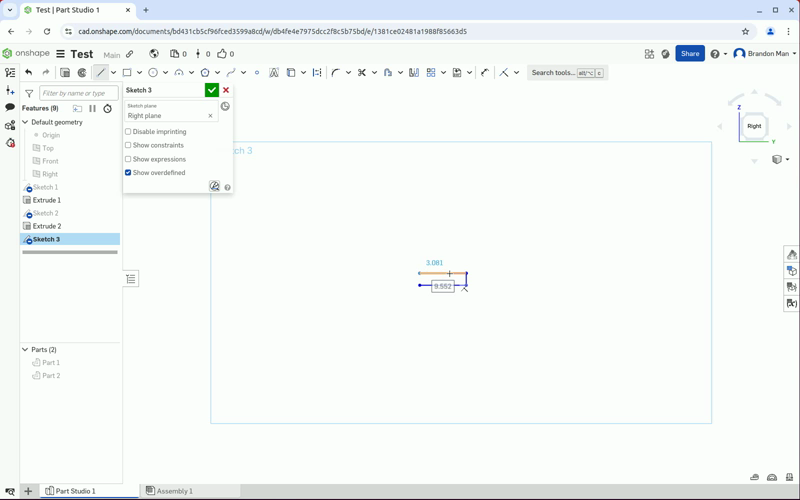
key_down(shift)
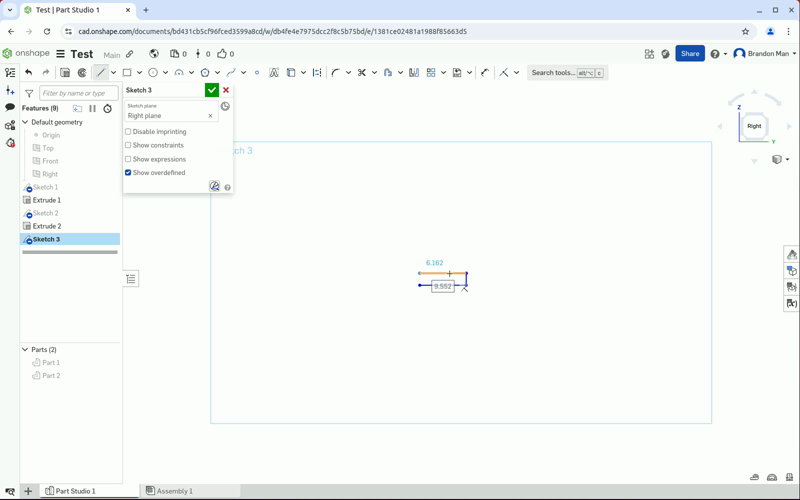
mouse_move(419, 285)
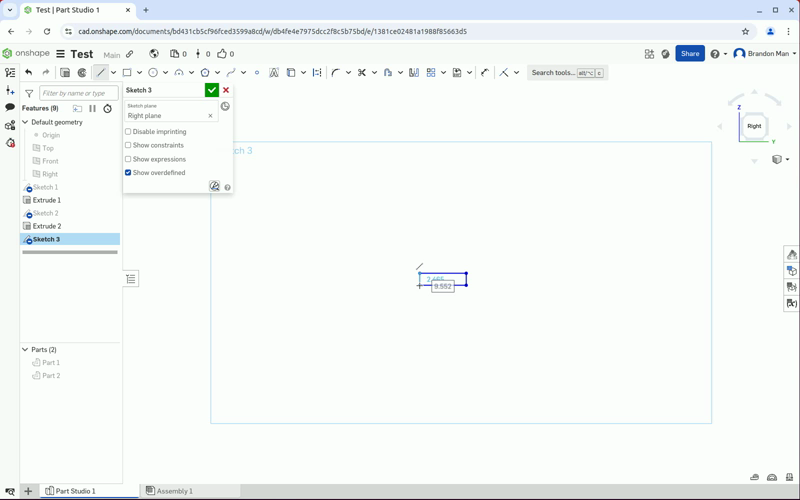
key_up(shift)
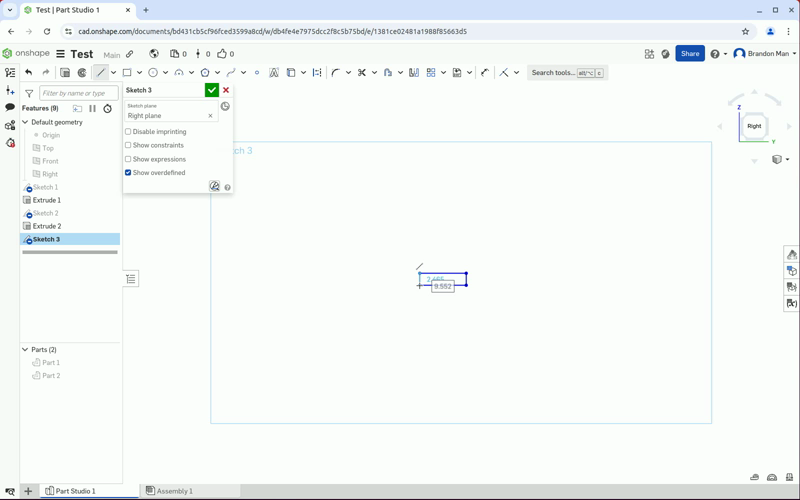
click(419, 285)
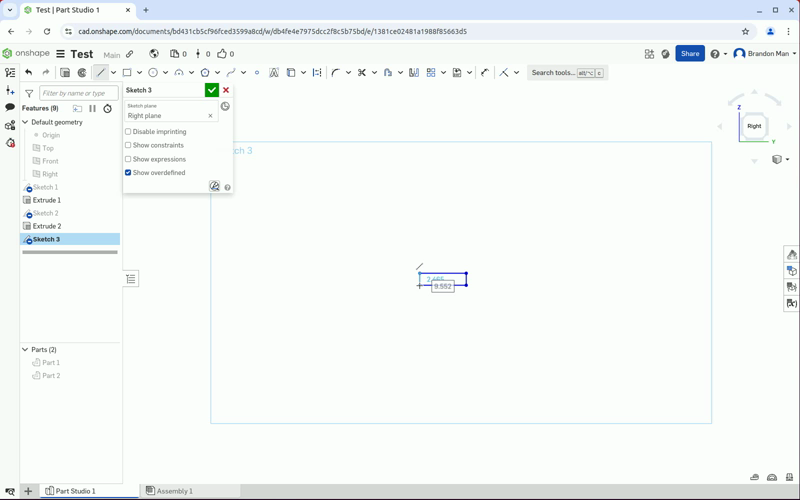
key(esc)
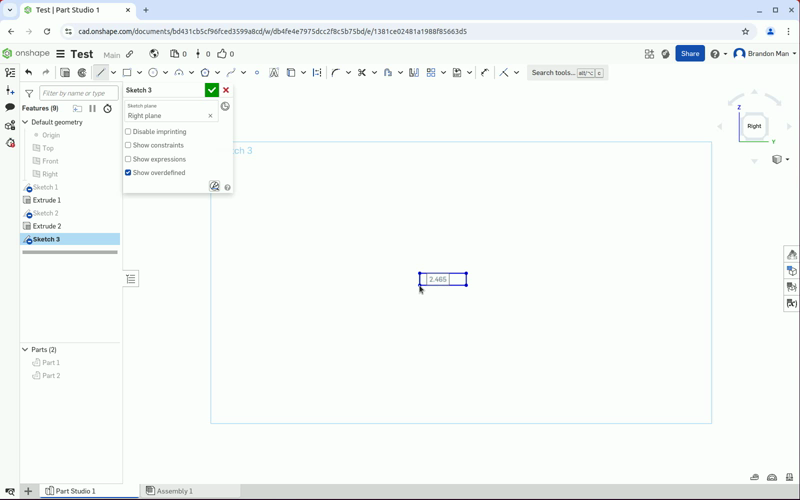
mouse_move(447, 280)
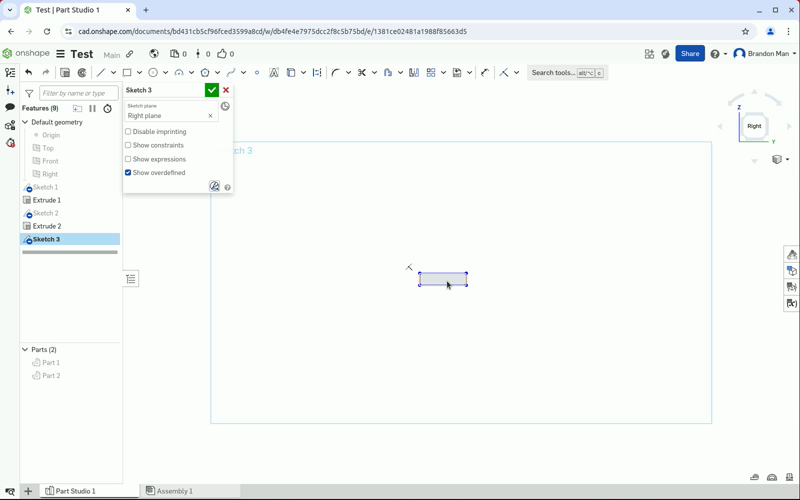
scroll(6)
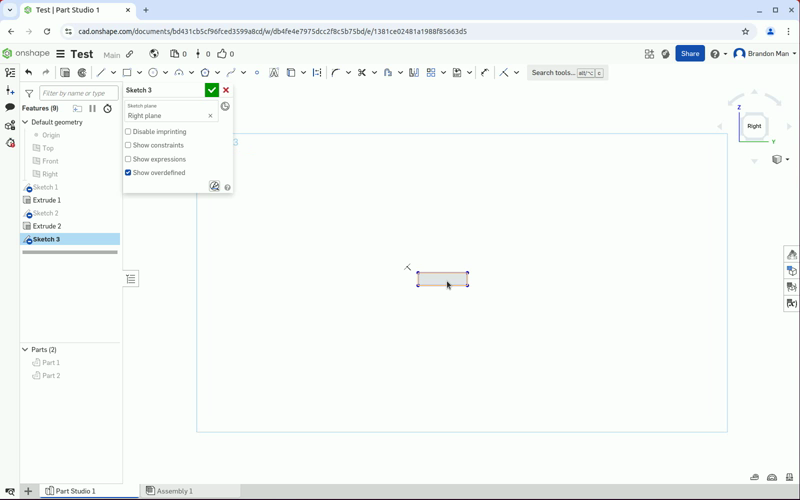
scroll(6)
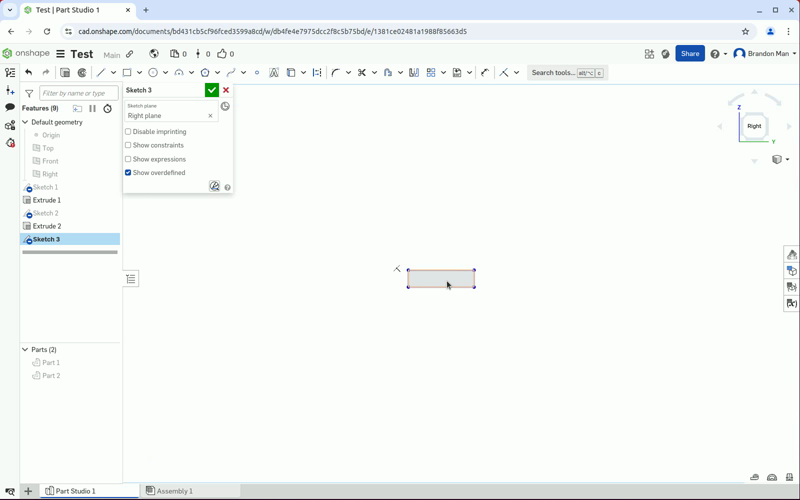
scroll(6)
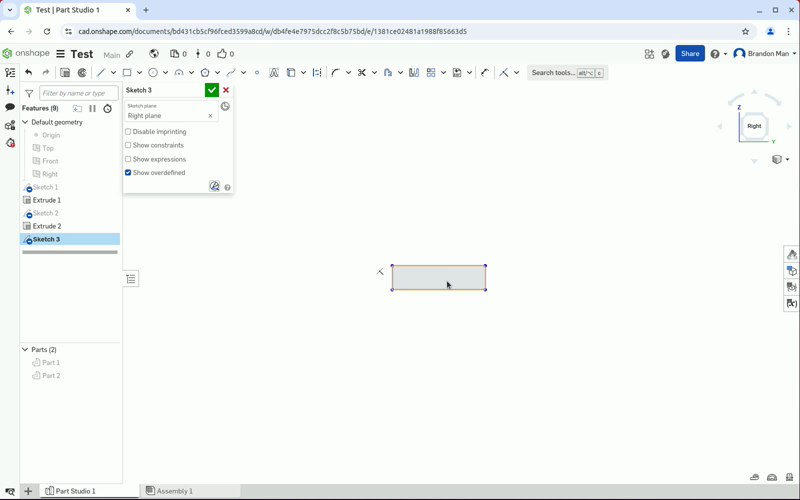
scroll(6)
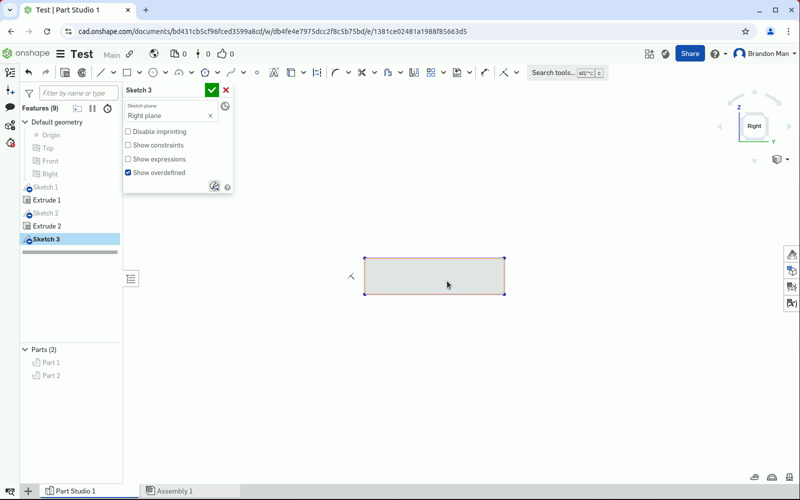
scroll(6)
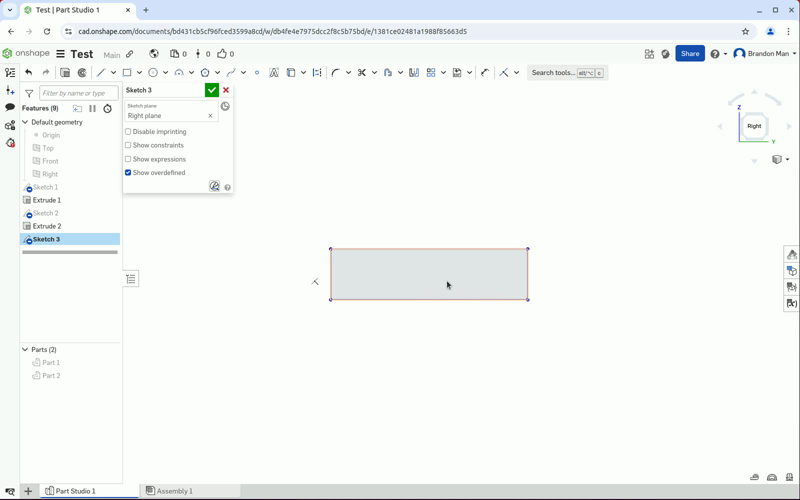
scroll(6)
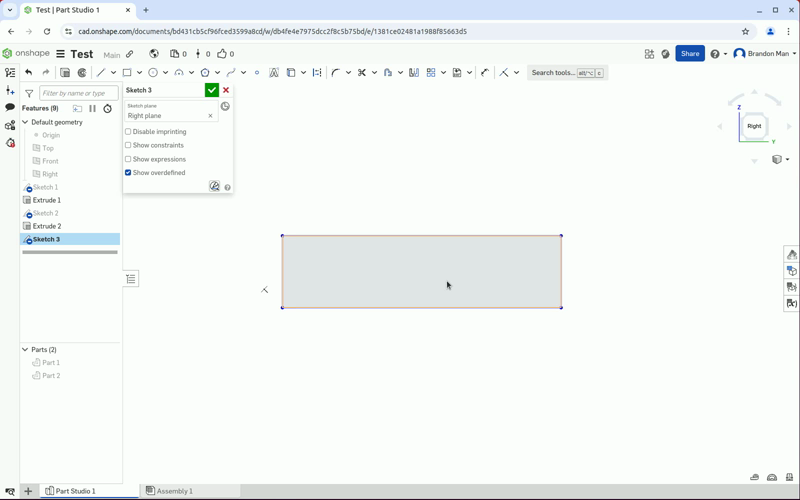
scroll(6)
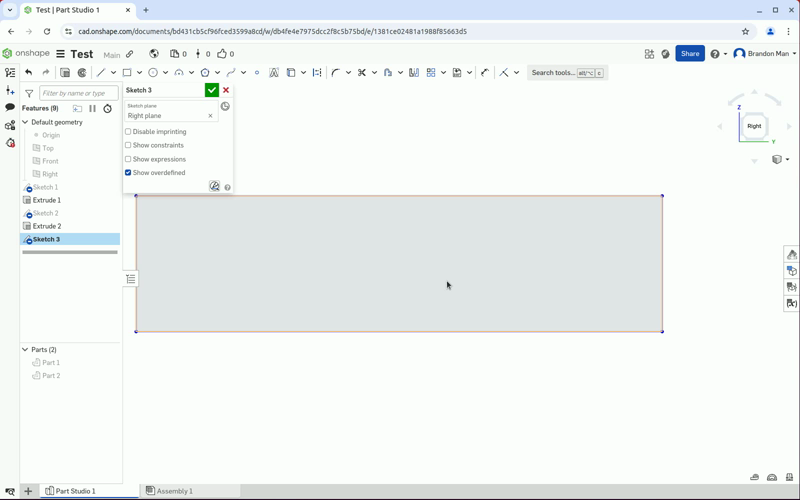
click(447, 280)
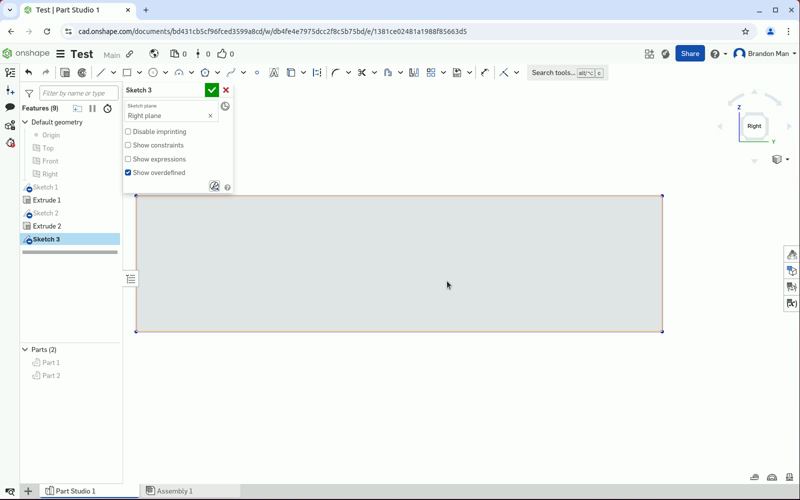
scroll(-6)
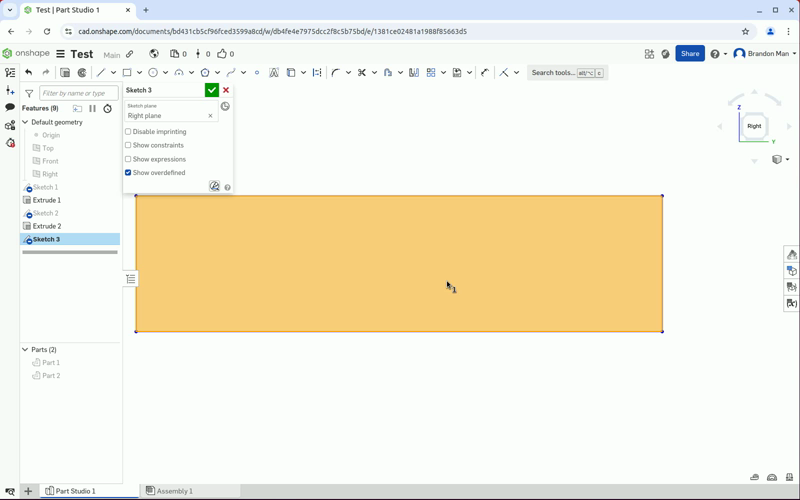
scroll(-6)
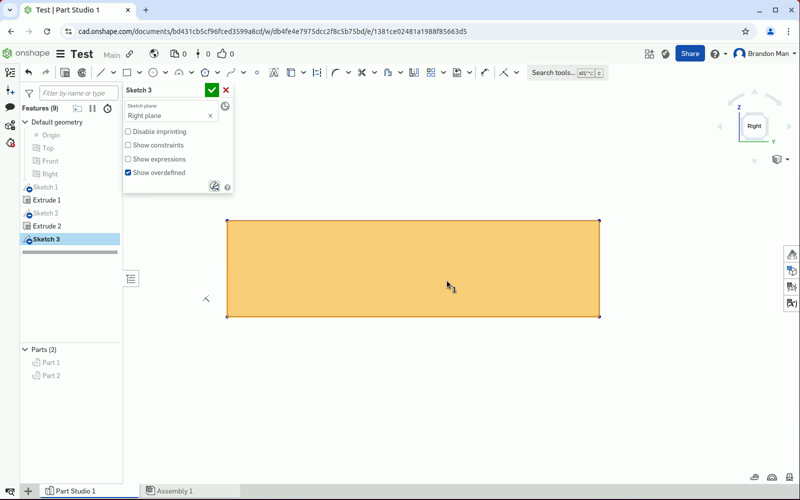
scroll(-6)
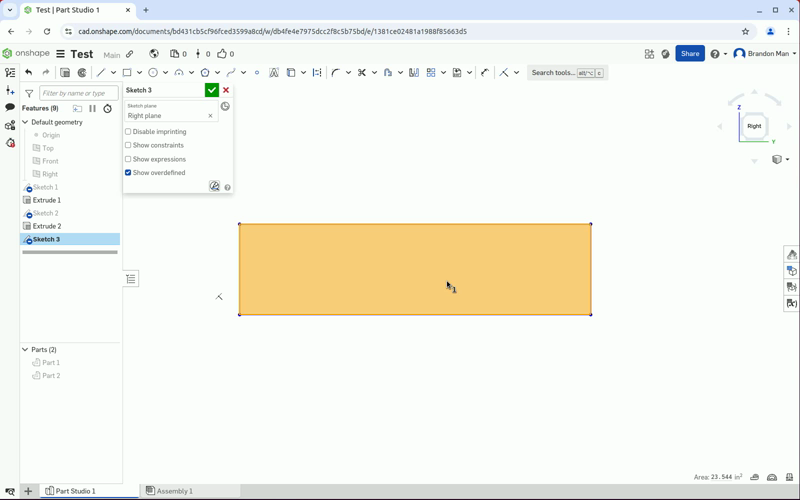
scroll(-6)
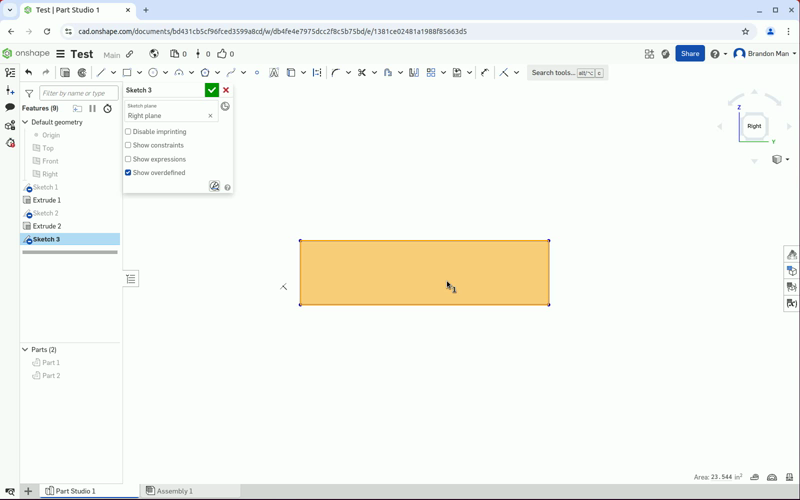
scroll(-6)
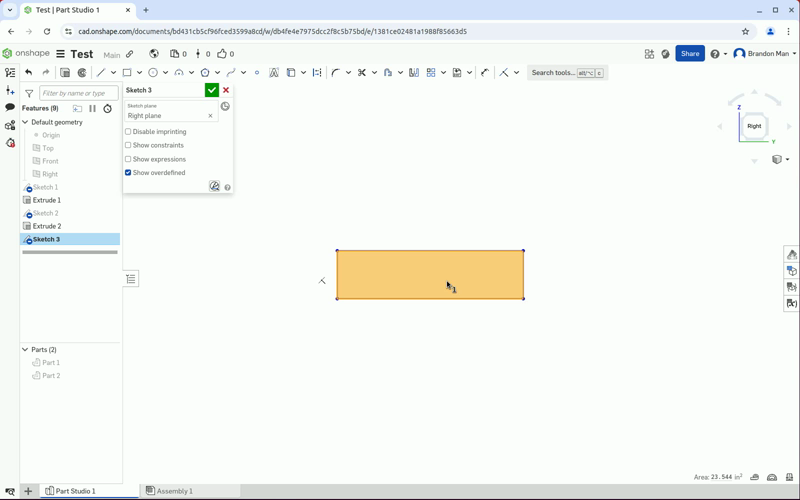
scroll(-6)
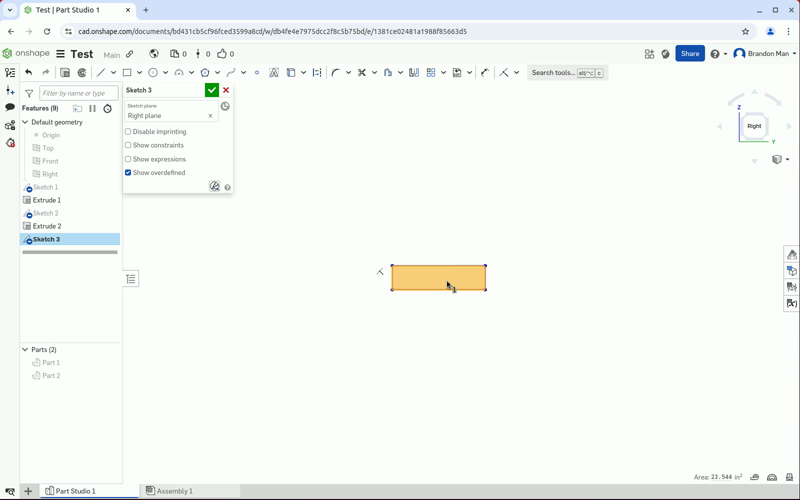
scroll(-6)
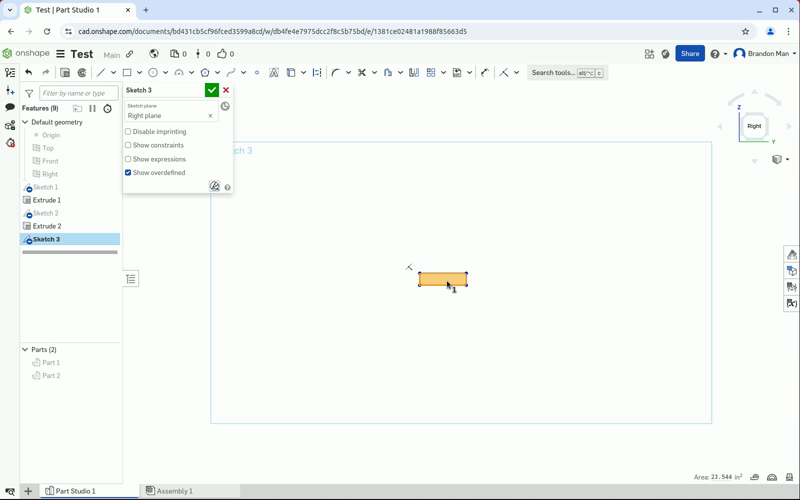
mouse_move(73, 352)
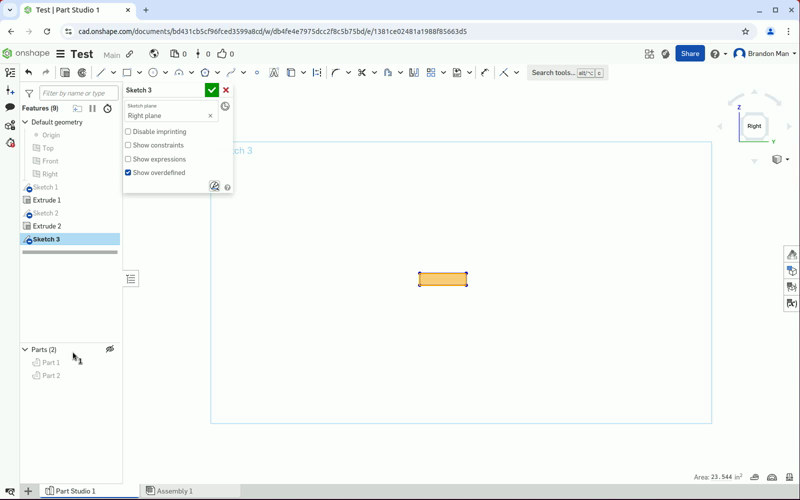
key(shift+y)
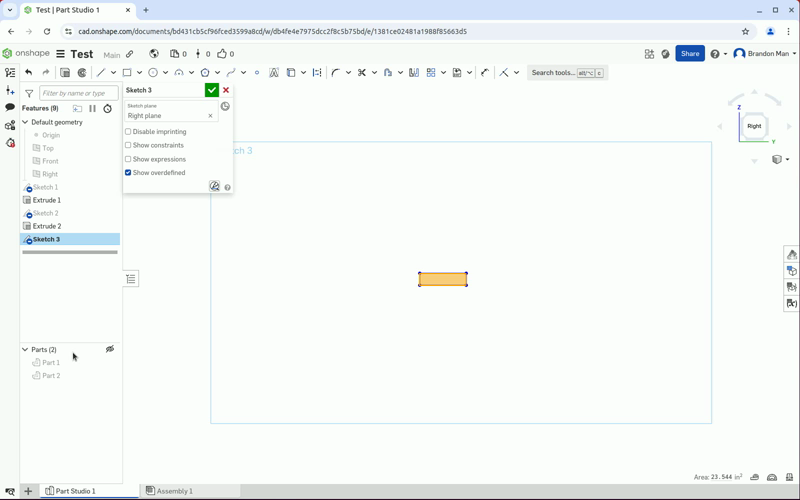
key(shift+e)
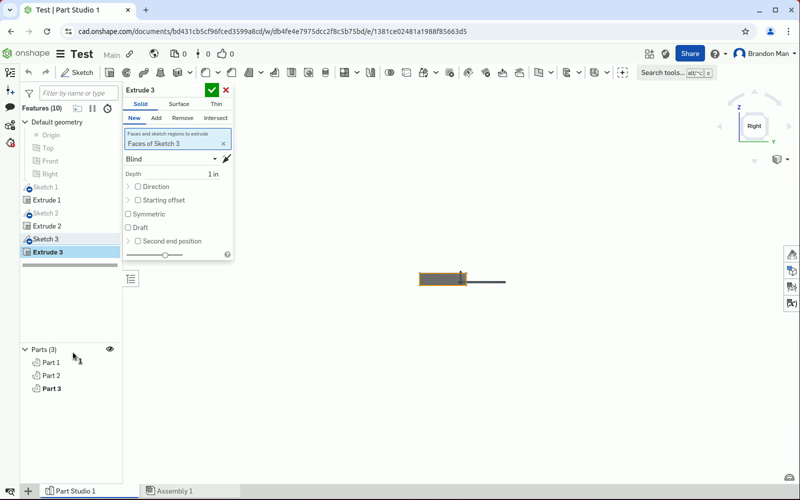
mouse_move(143, 106)
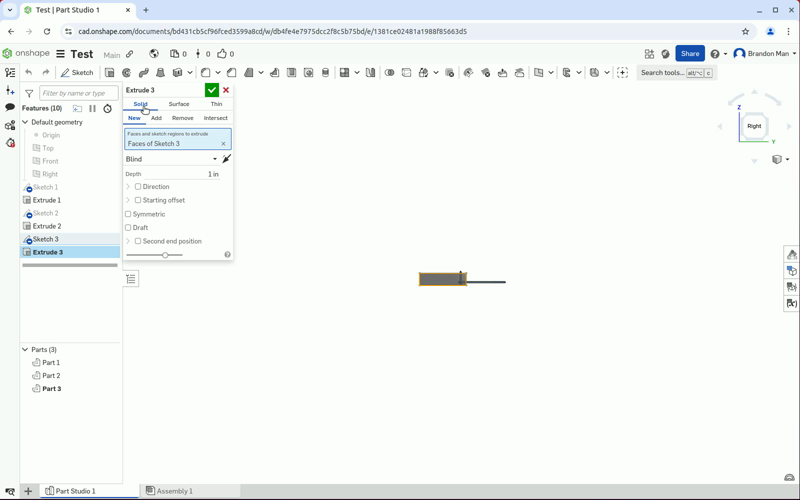
click(143, 106)
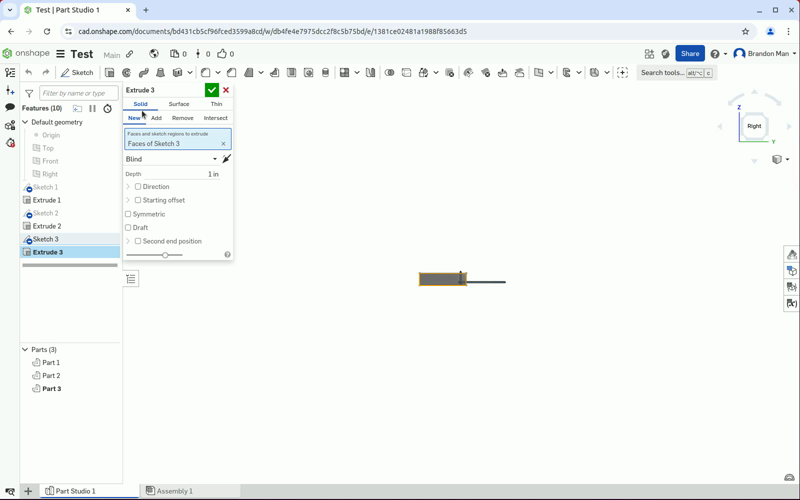
mouse_move(137, 120)
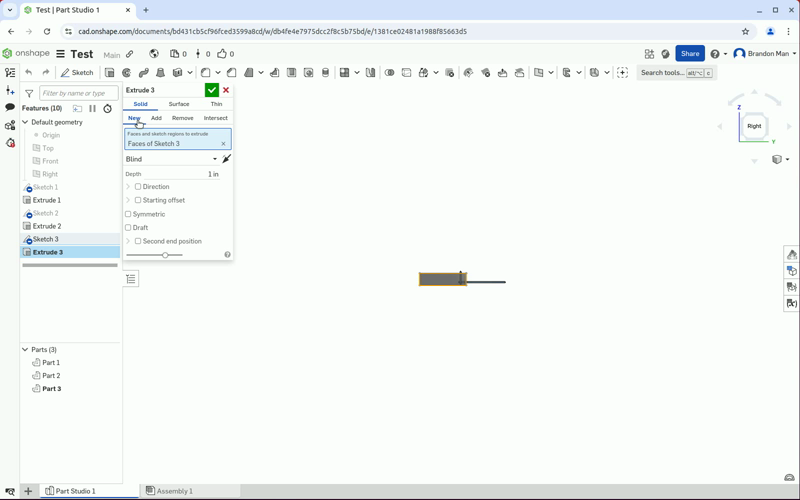
click(137, 120)
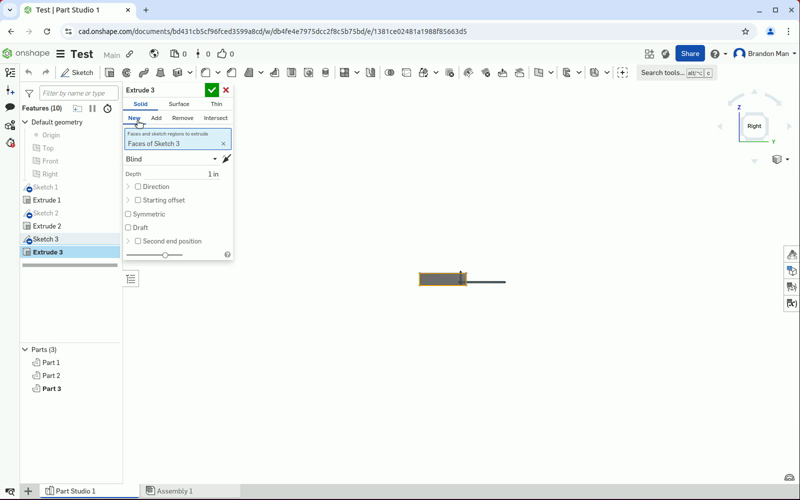
key(tab, 4)
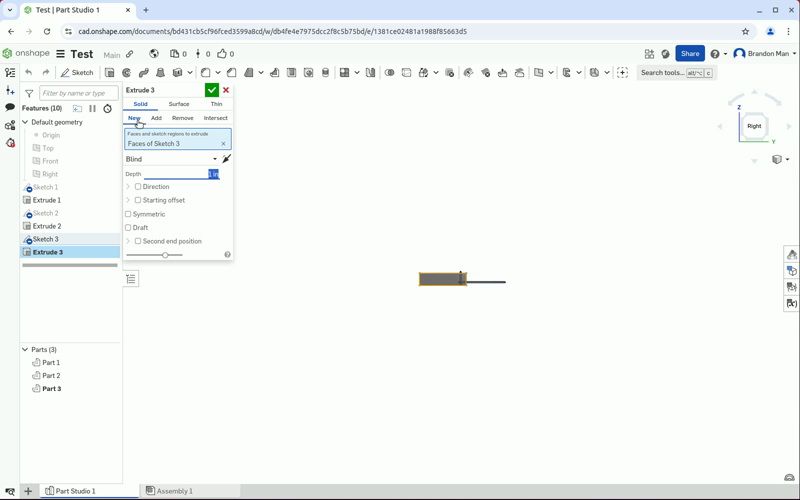
text(0.241)
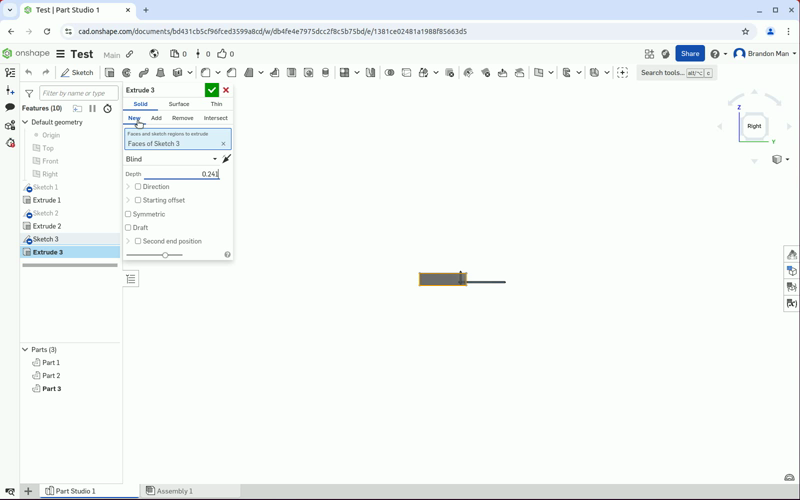
key(enter)
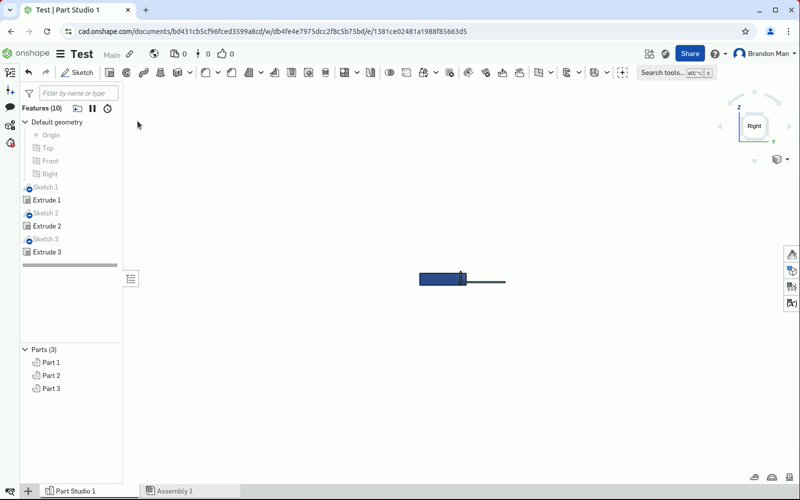
key(shift+h)
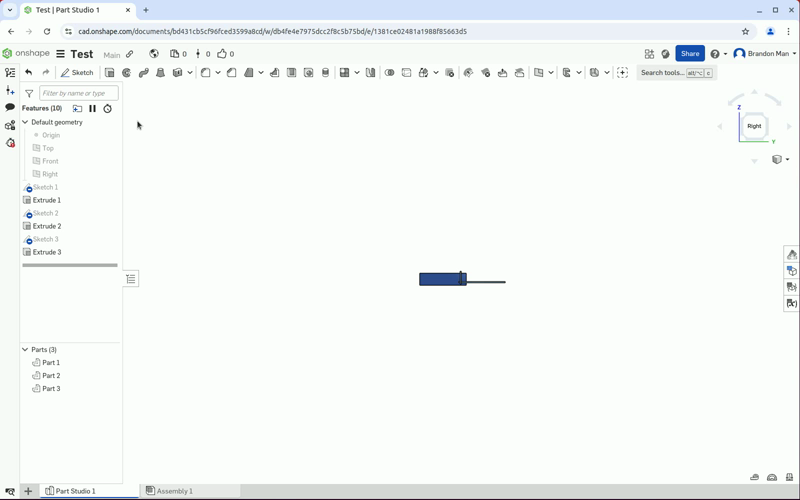
key(shift+h)
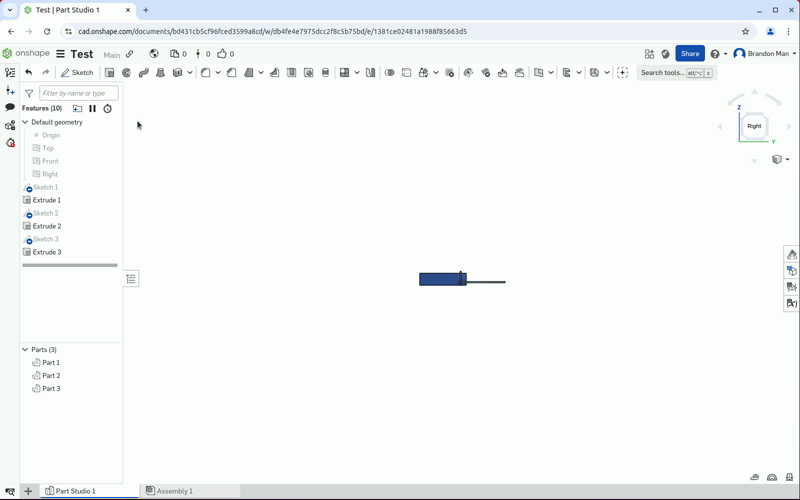
mouse_move(73, 189)
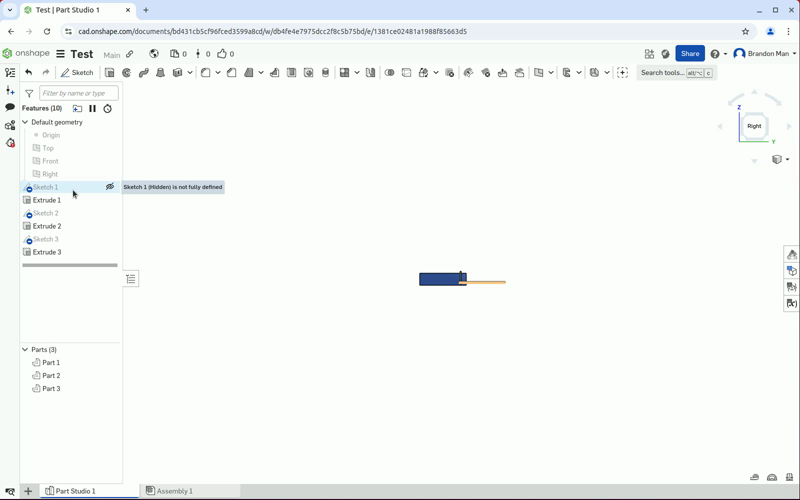
click(73, 189)
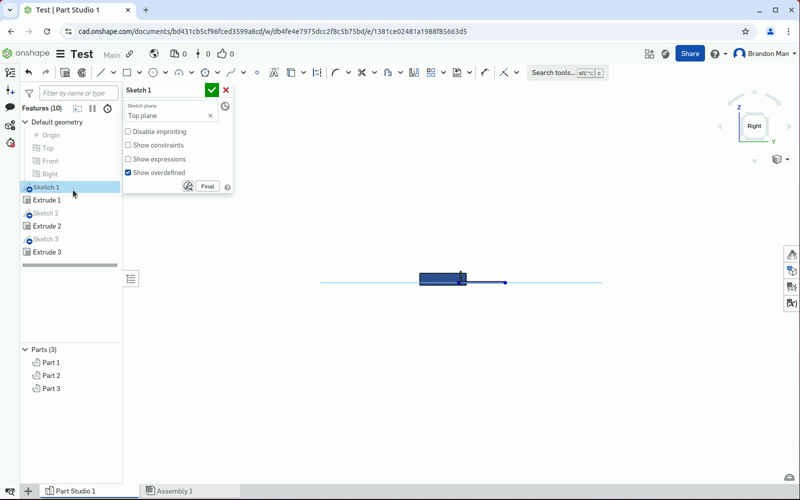
mouse_move(229, 92)
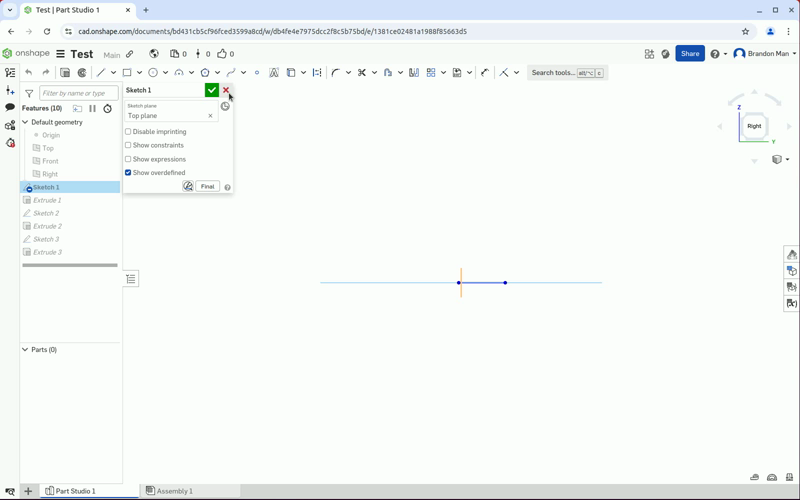
click(229, 92)
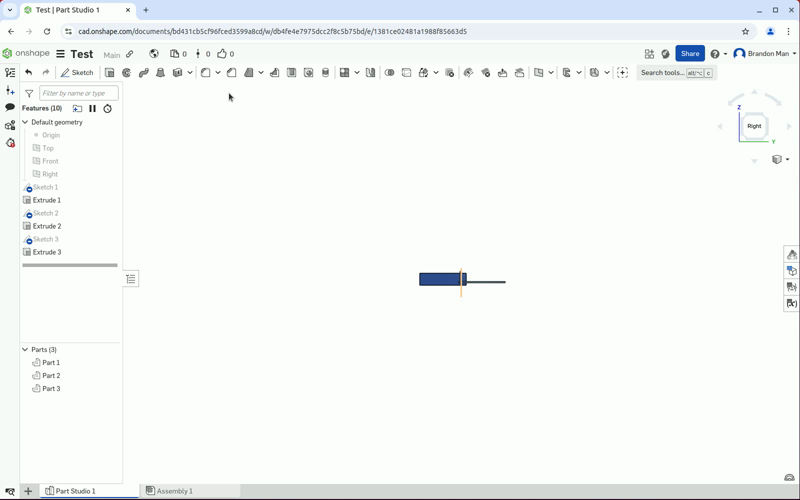
mouse_move(73, 352)
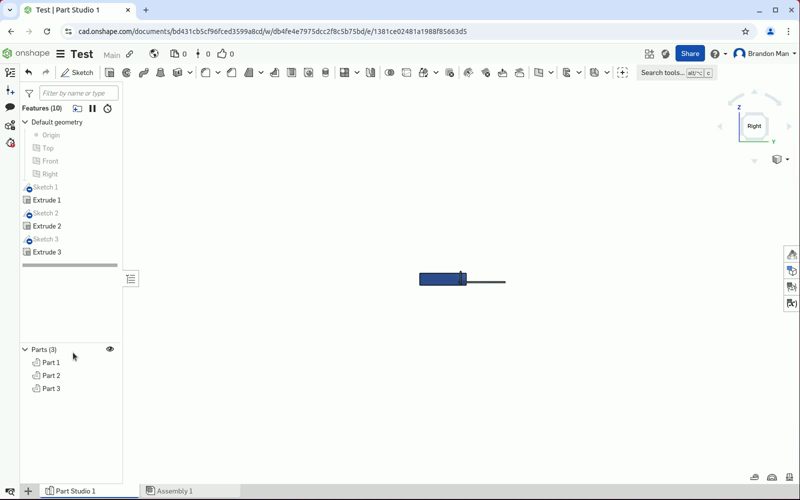
key(y)
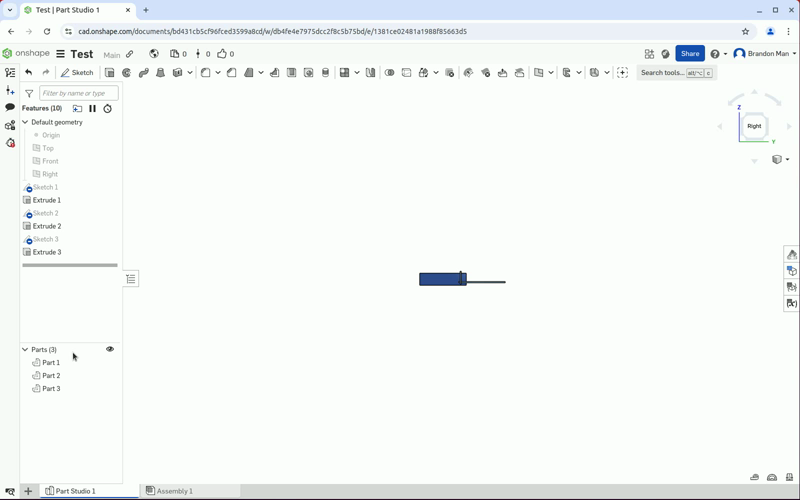
key(shift+p)
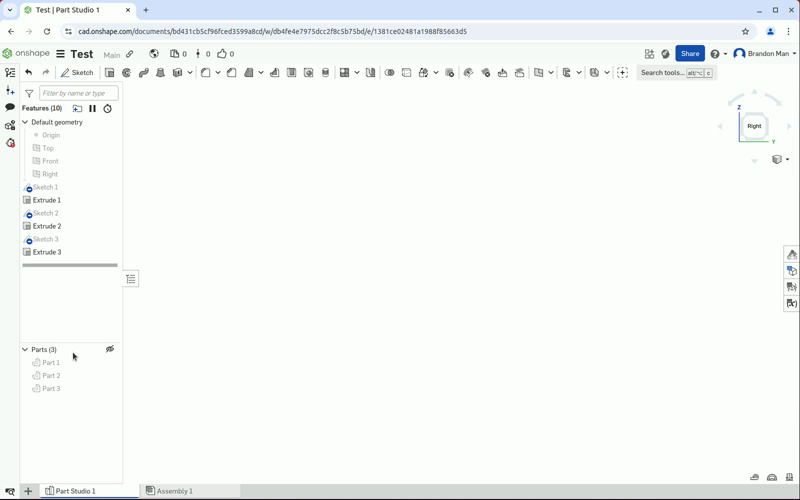
key(space)
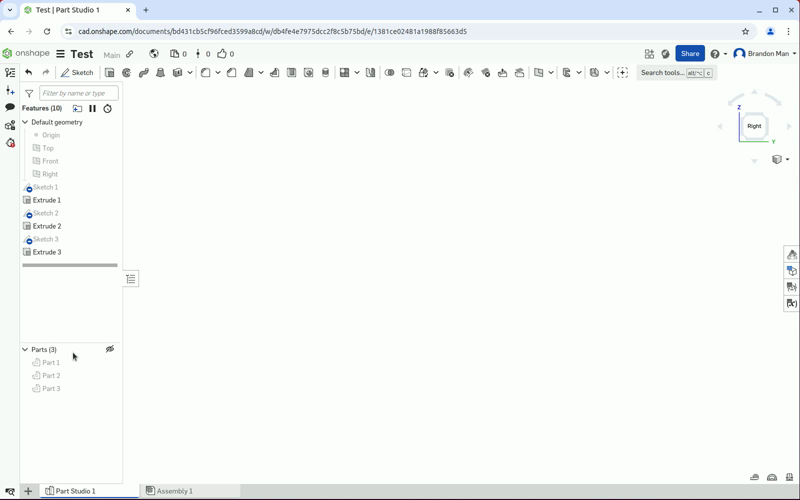
key_down(shift)
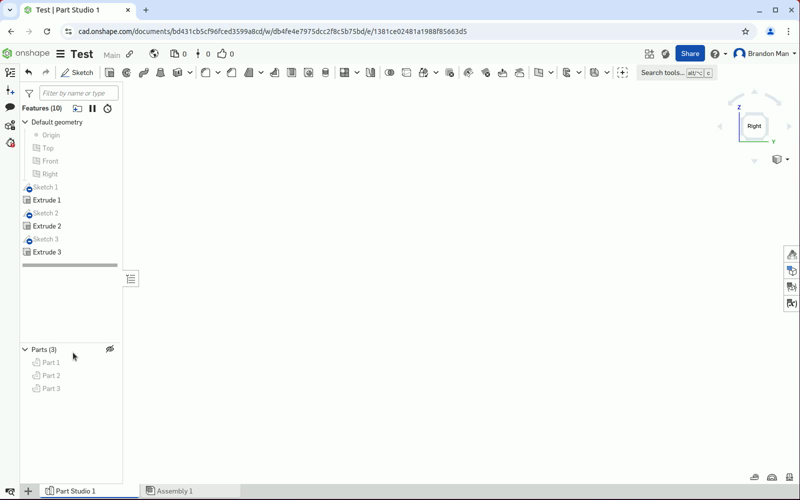
key(right)
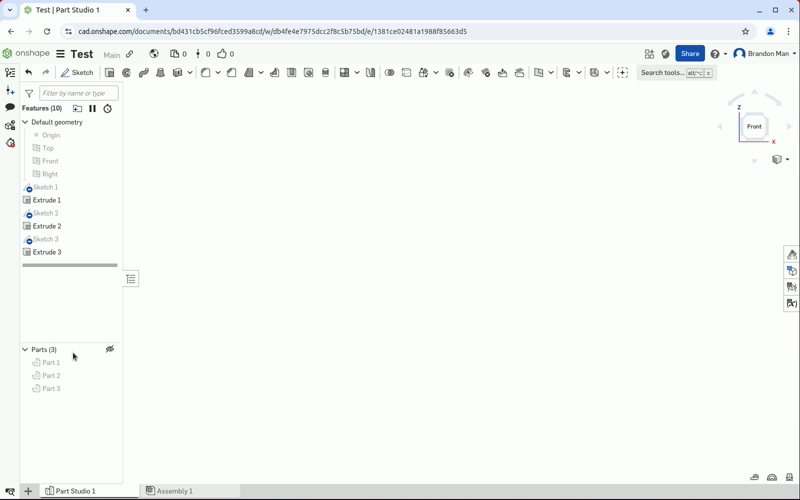
key_up(shift)
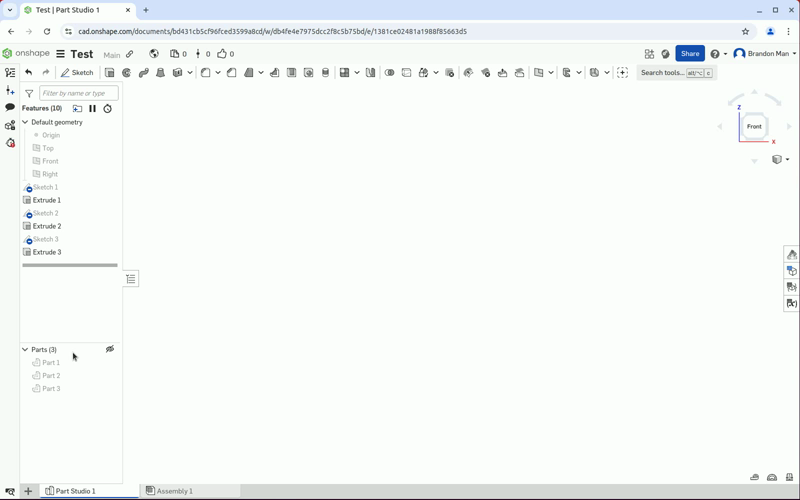
key(space)
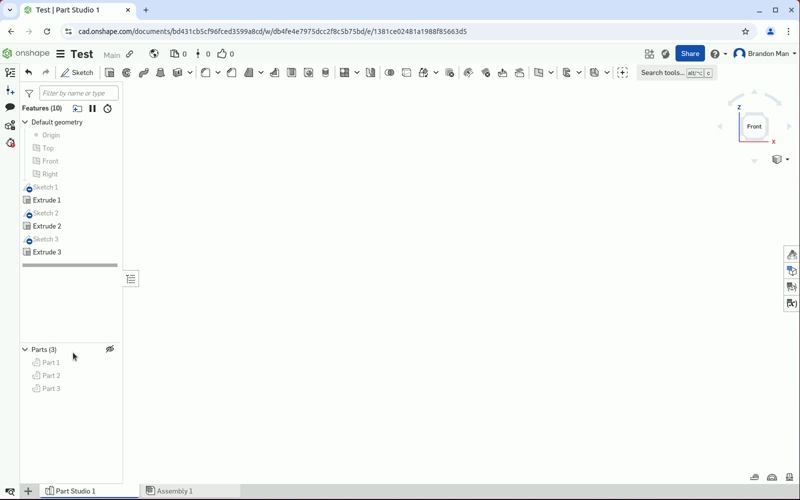
key_down(shift)
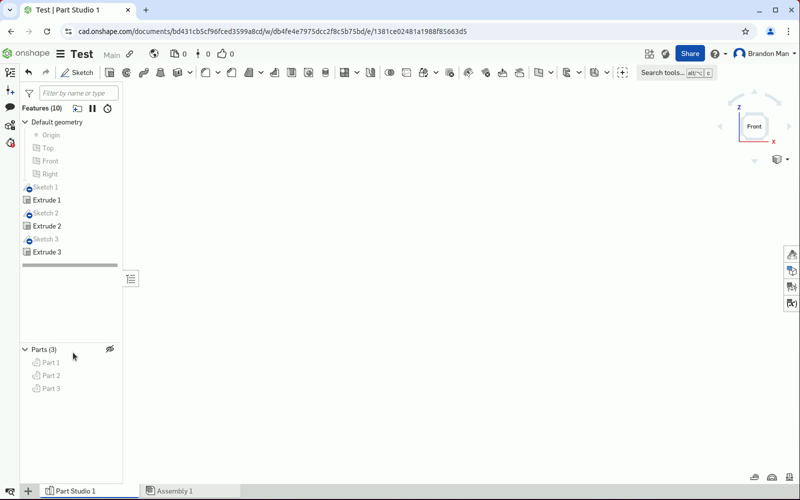
key(down)
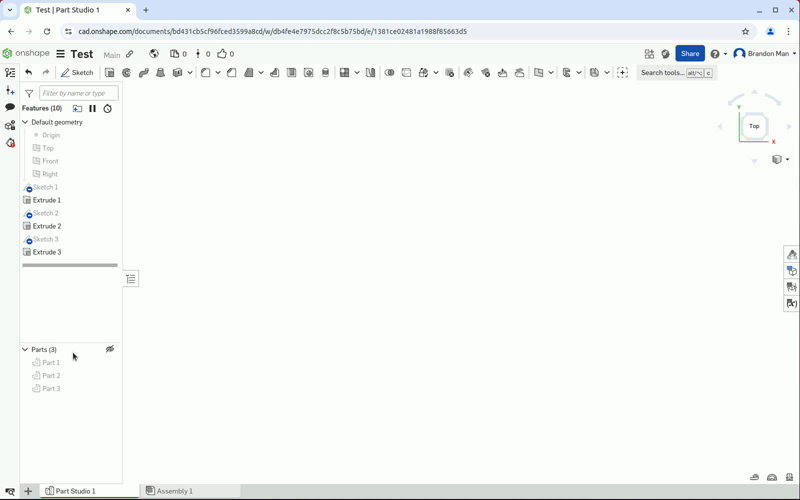
key_up(shift)
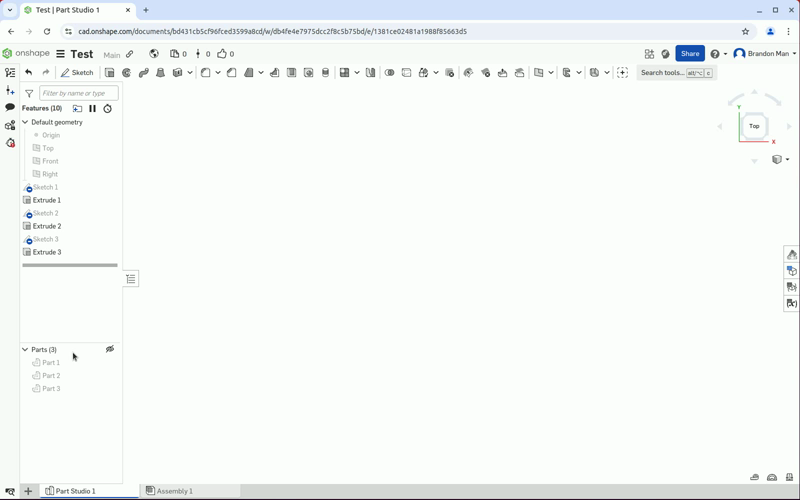
mouse_move(73, 352)
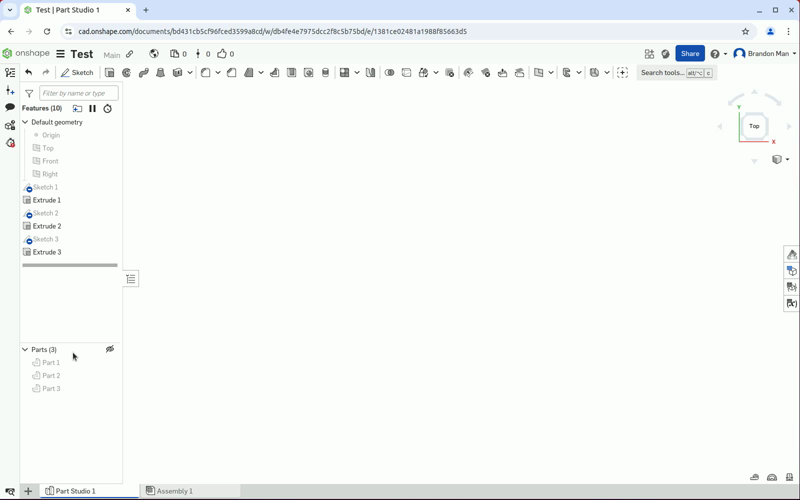
key(shift+y)
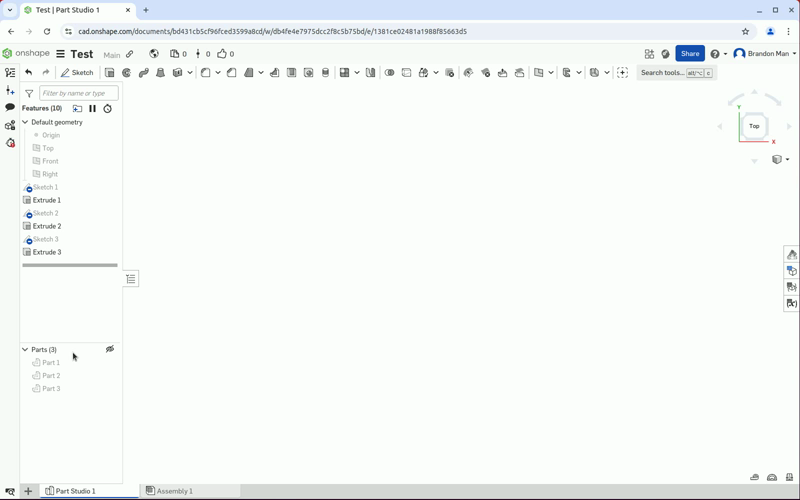
key(shift+s)
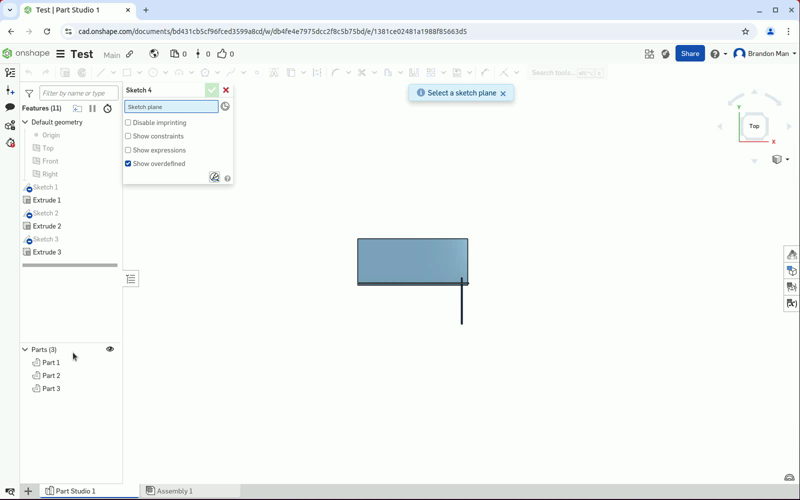
mouse_move(73, 150)
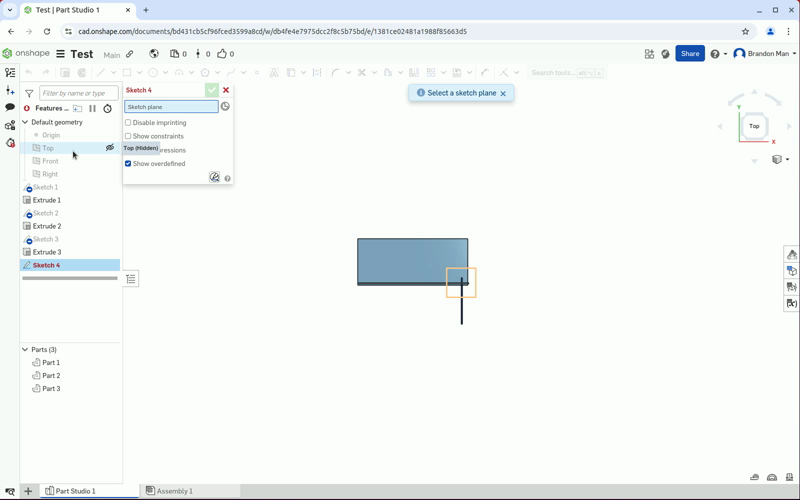
click(73, 150)
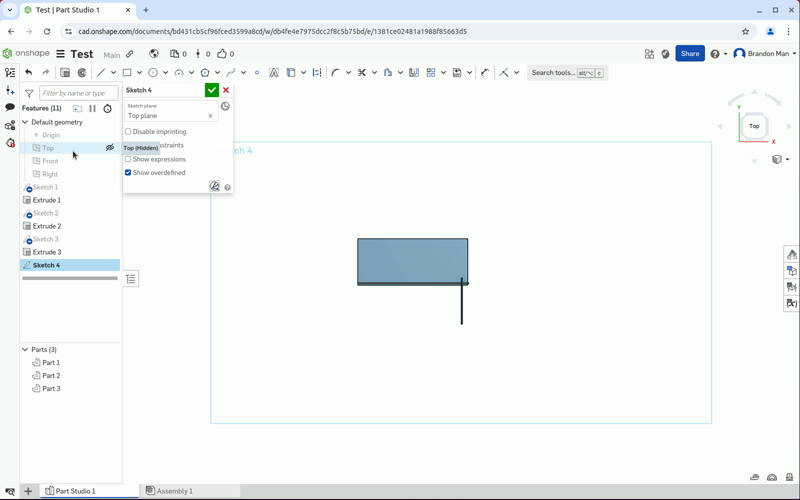
mouse_move(73, 352)
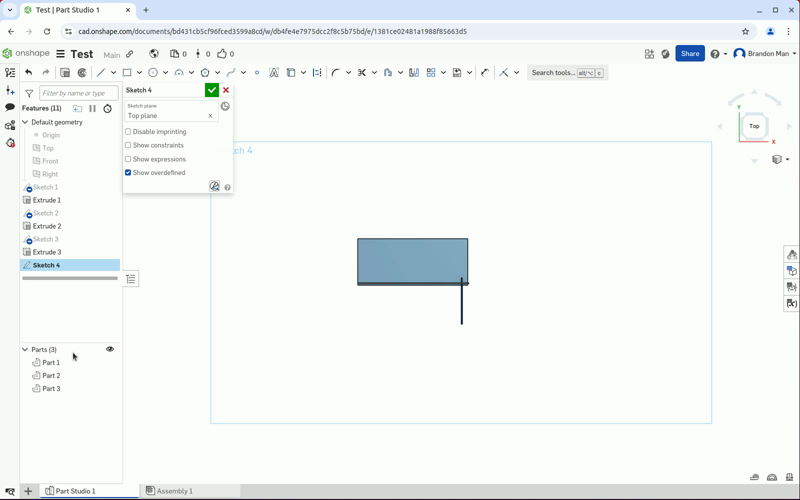
key(y)
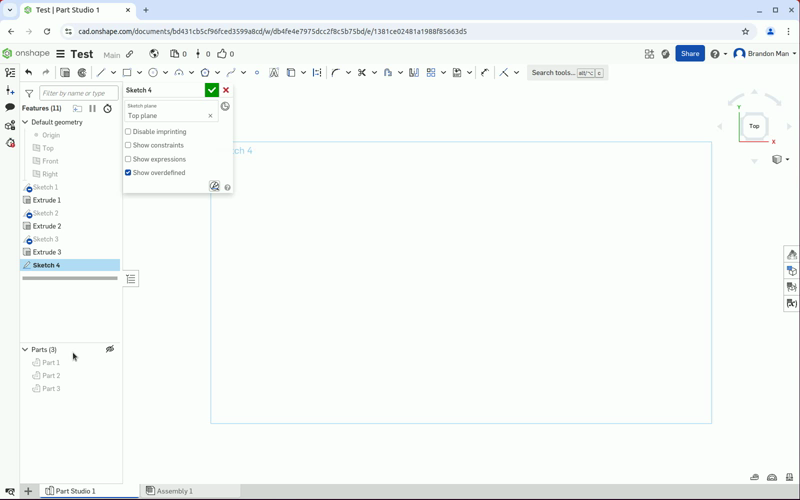
key(l)
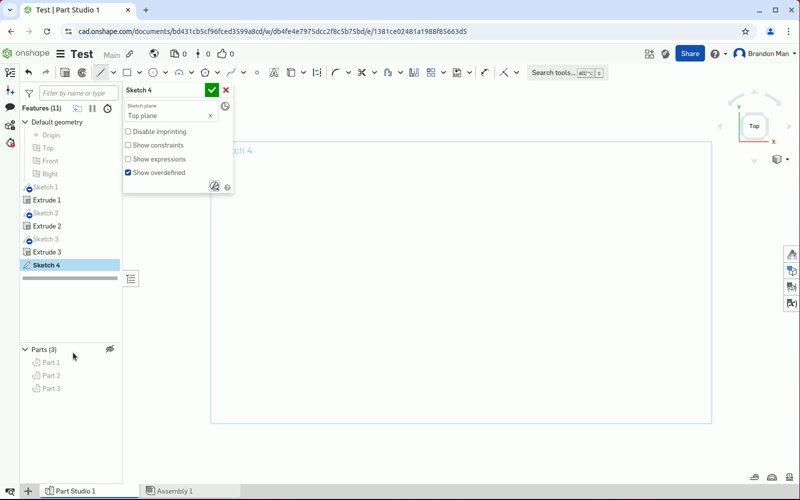
key_down(shift)
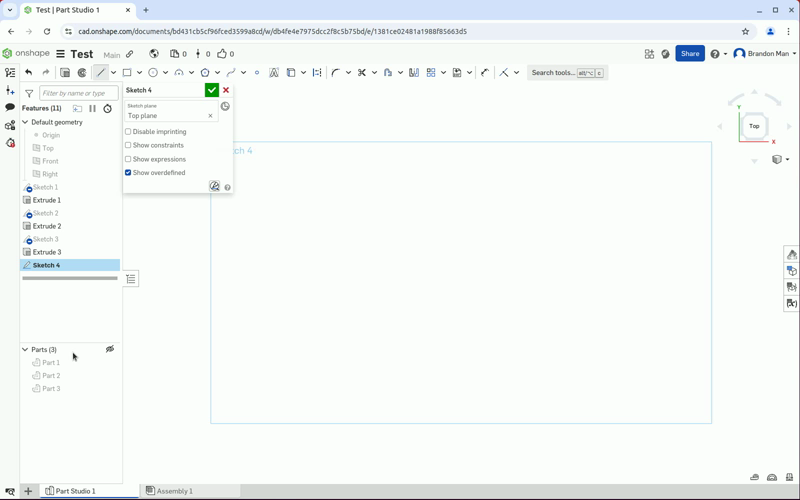
mouse_move(348, 295)
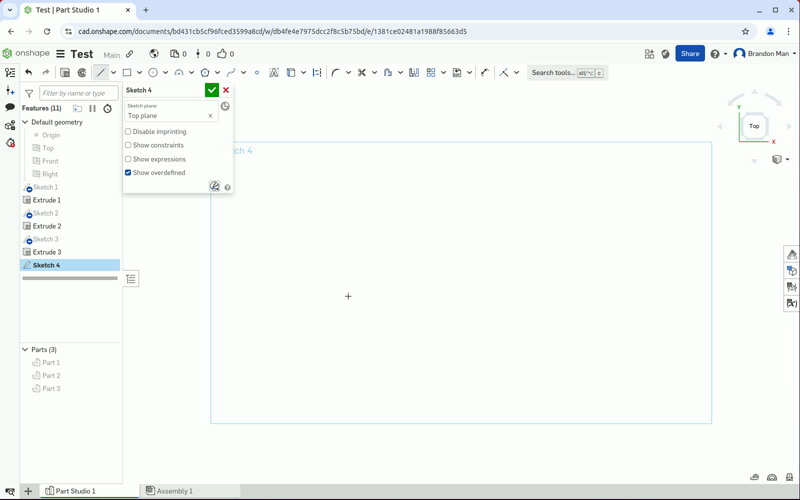
click(348, 295)
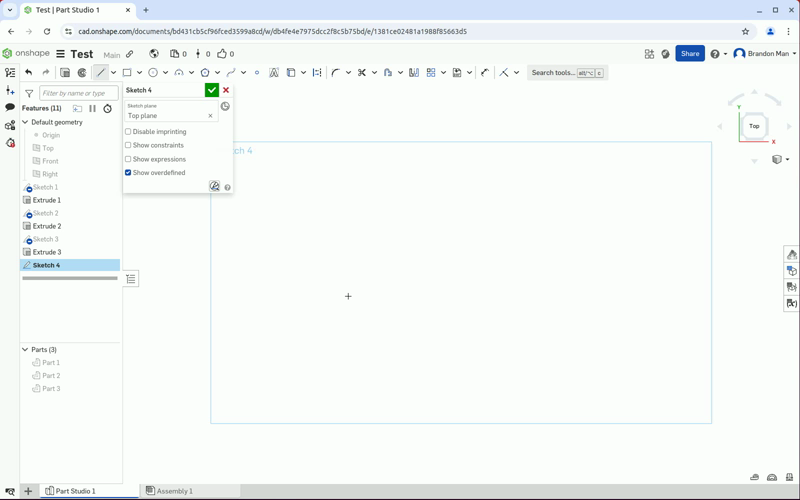
key_up(shift)
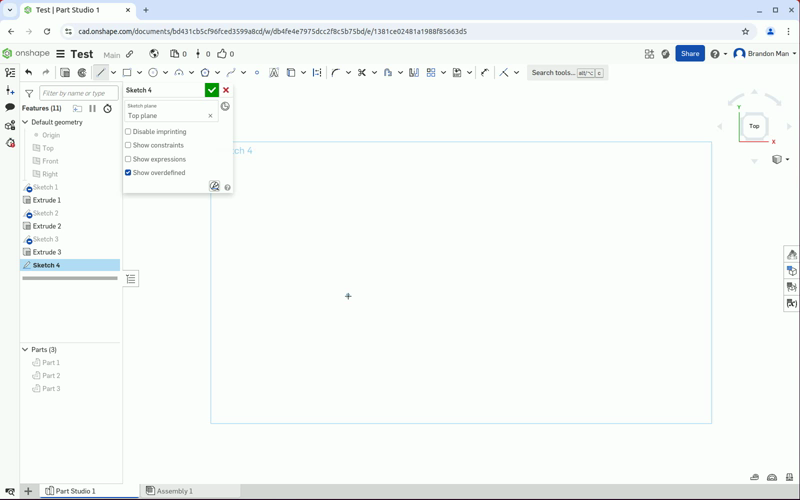
key_down(shift)
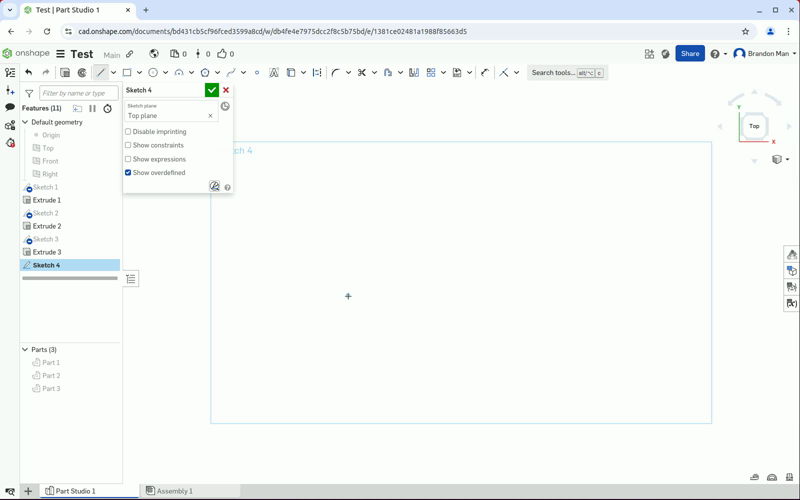
mouse_move(478, 295)
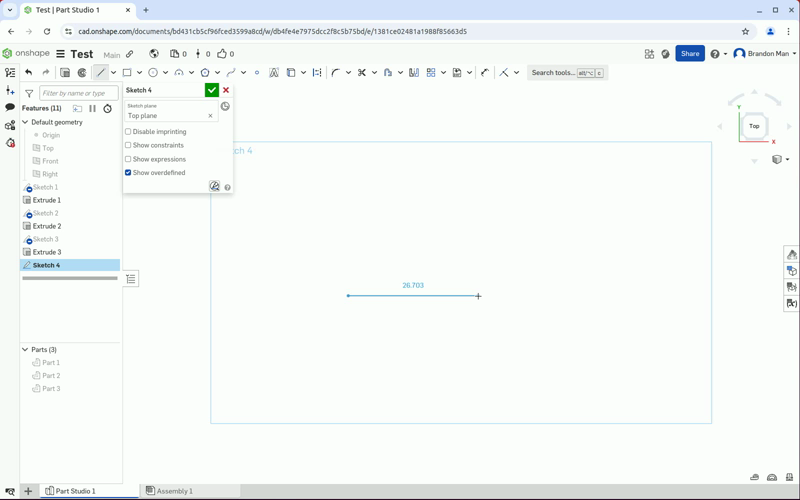
click(478, 295)
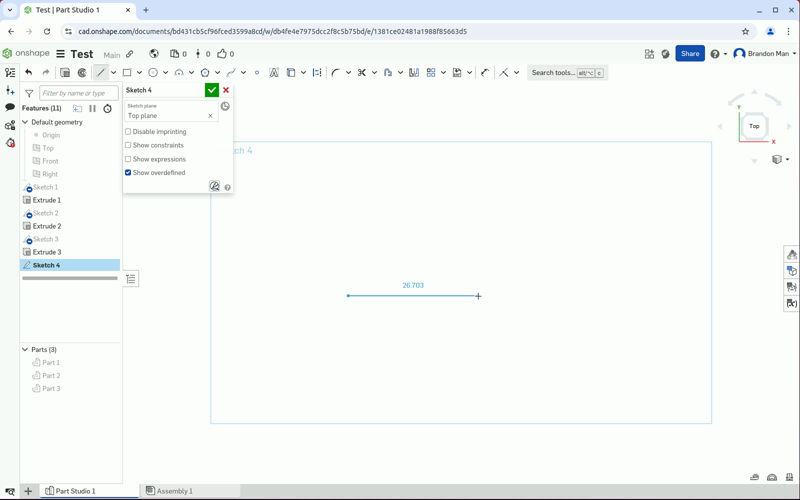
key_up(shift)
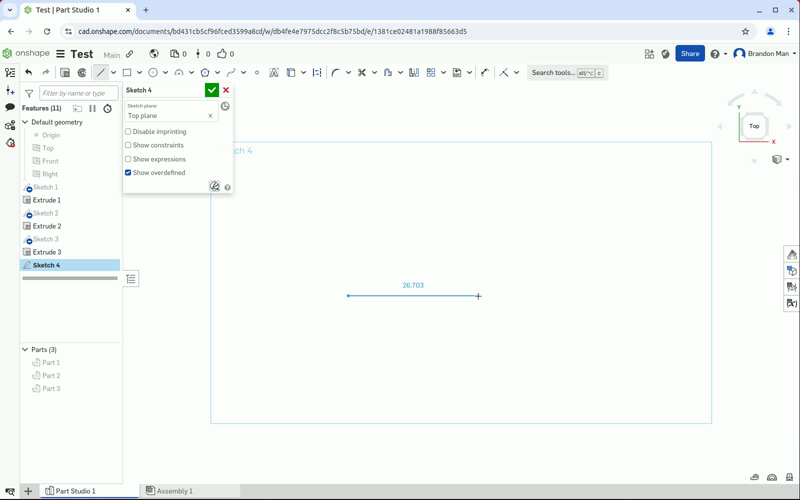
key_down(shift)
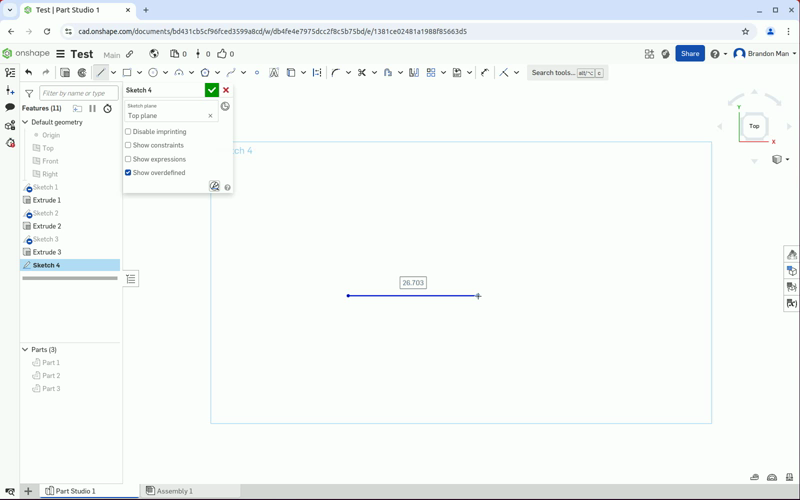
mouse_move(478, 230)
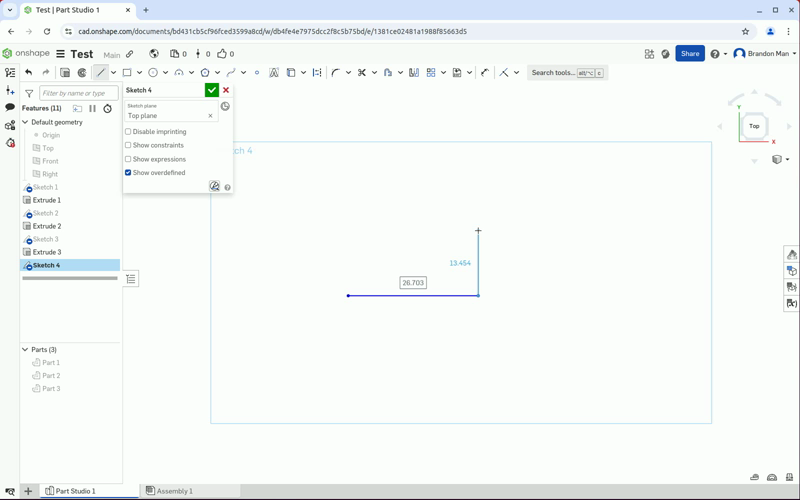
click(478, 230)
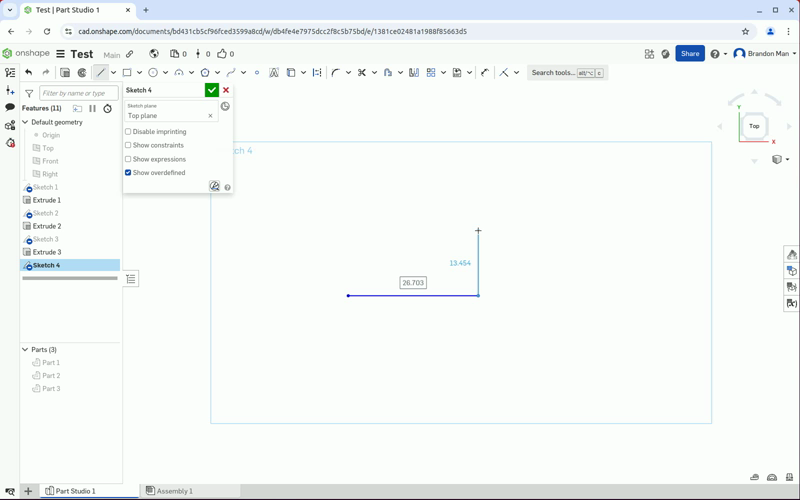
key_up(shift)
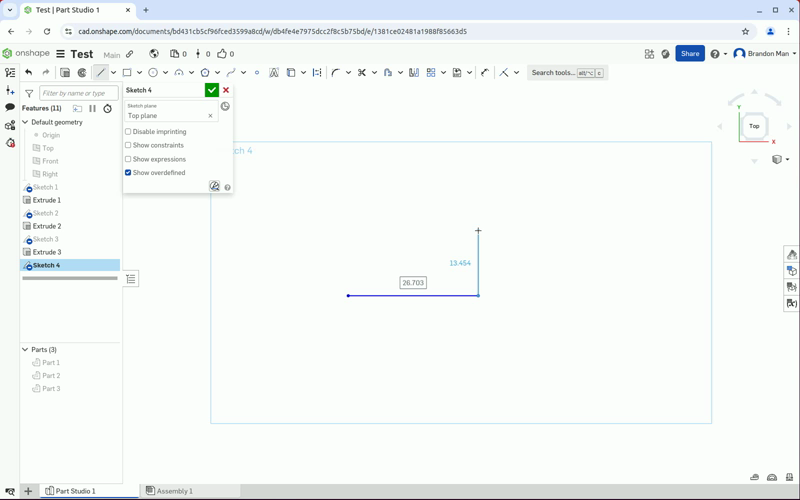
key_down(shift)
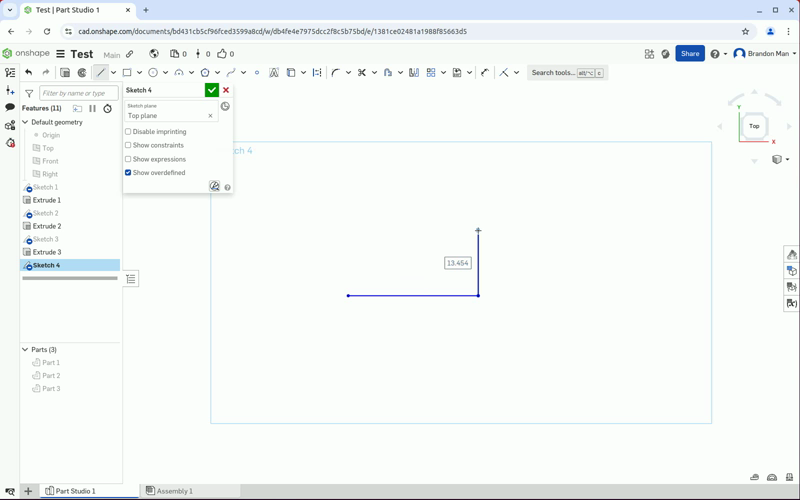
mouse_move(348, 230)
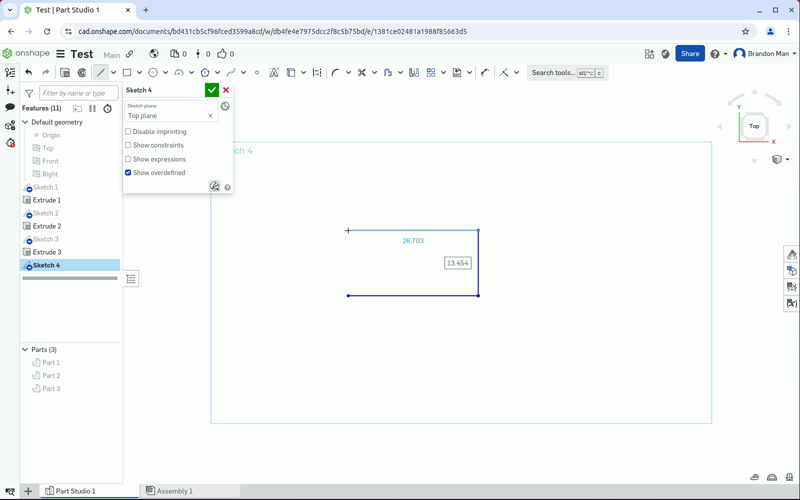
click(348, 230)
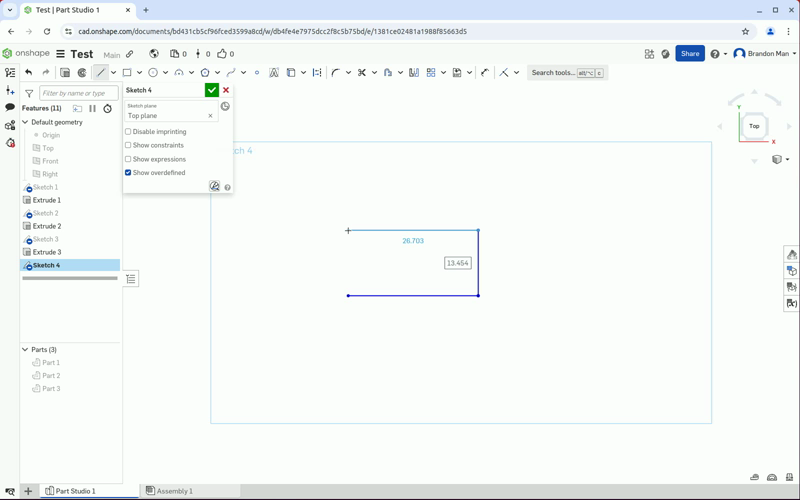
key_up(shift)
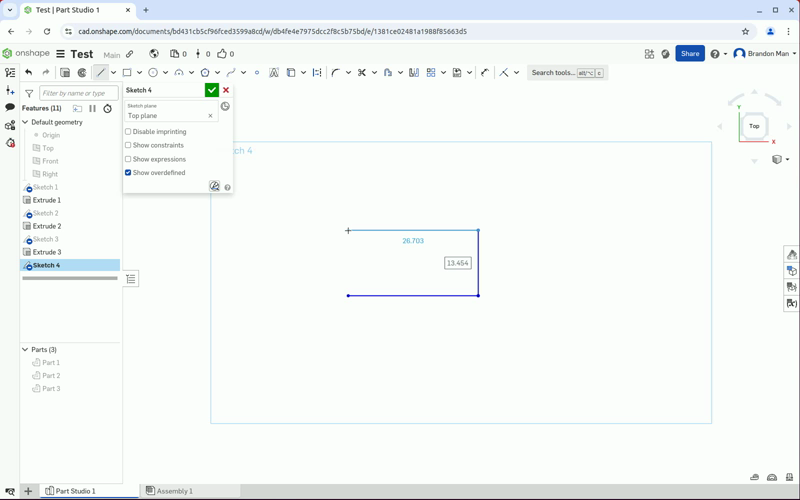
key_down(shift)
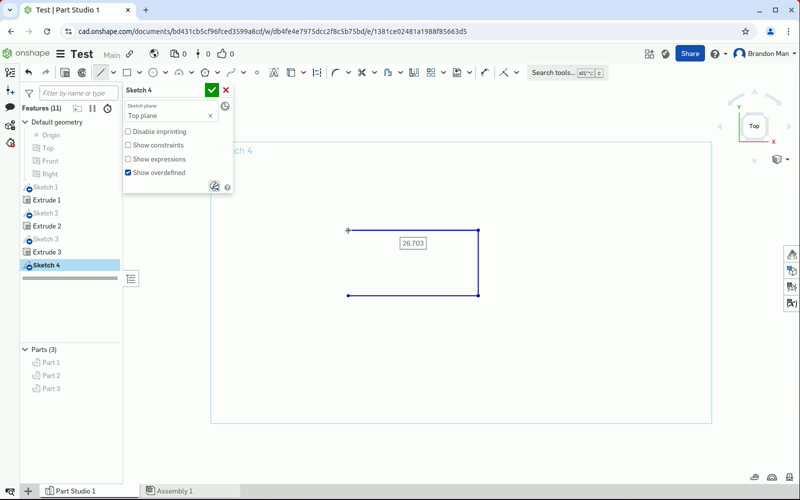
mouse_move(348, 295)
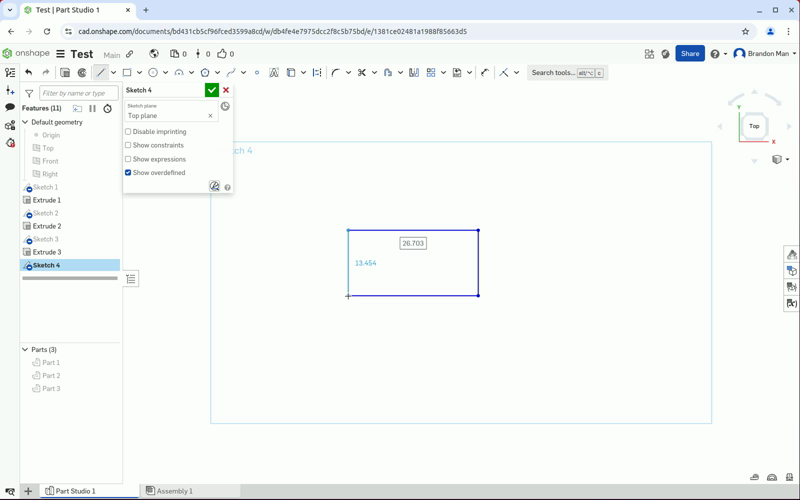
key_up(shift)
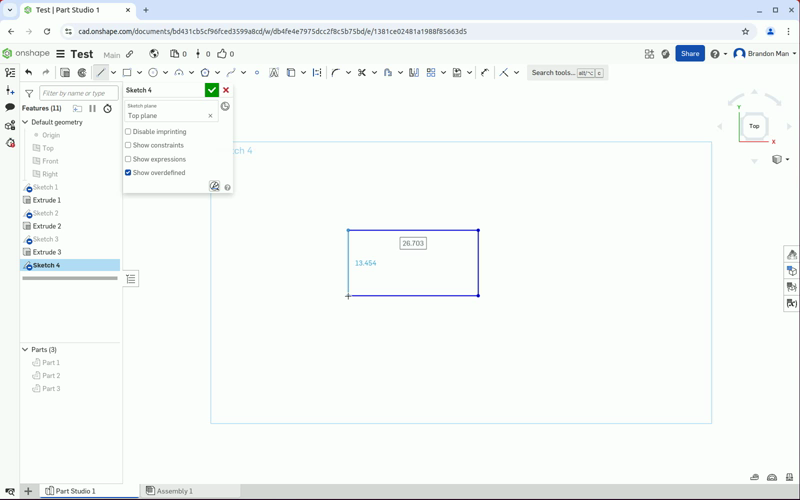
click(348, 295)
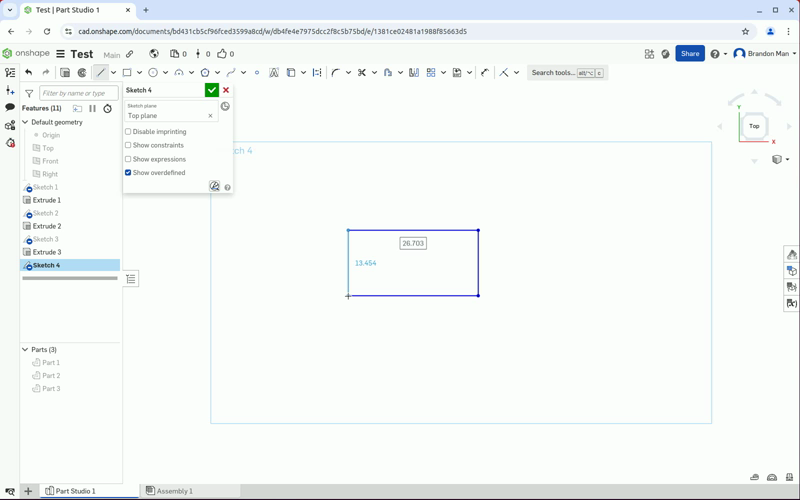
key(esc)
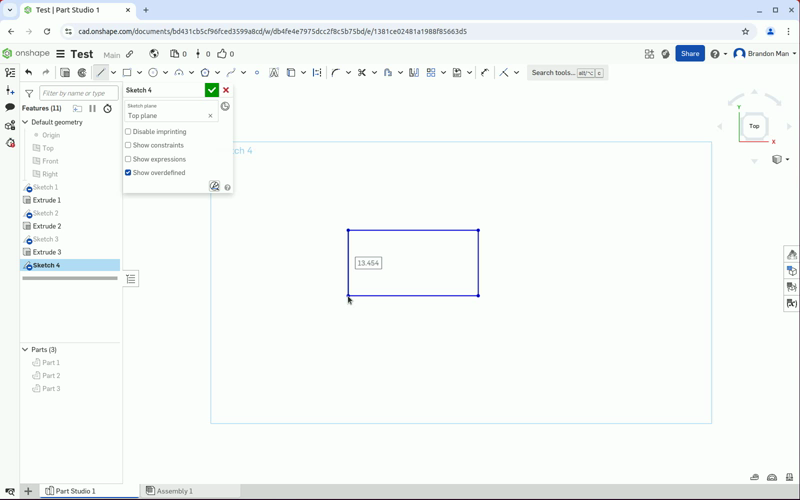
mouse_move(373, 271)
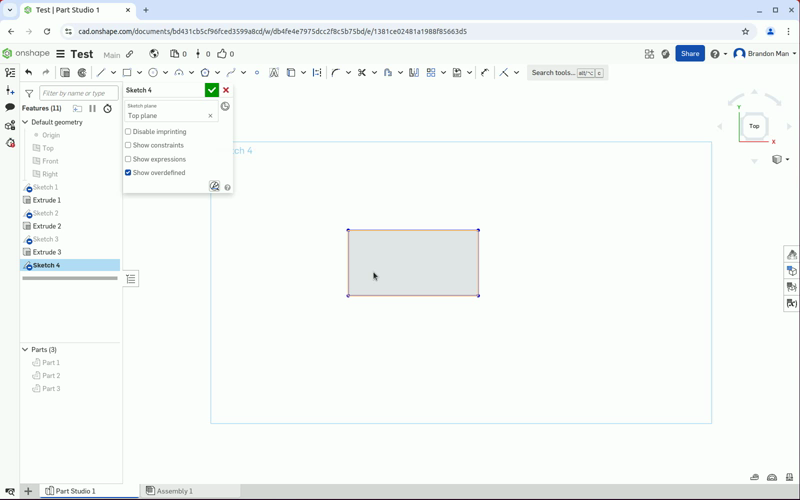
click(373, 271)
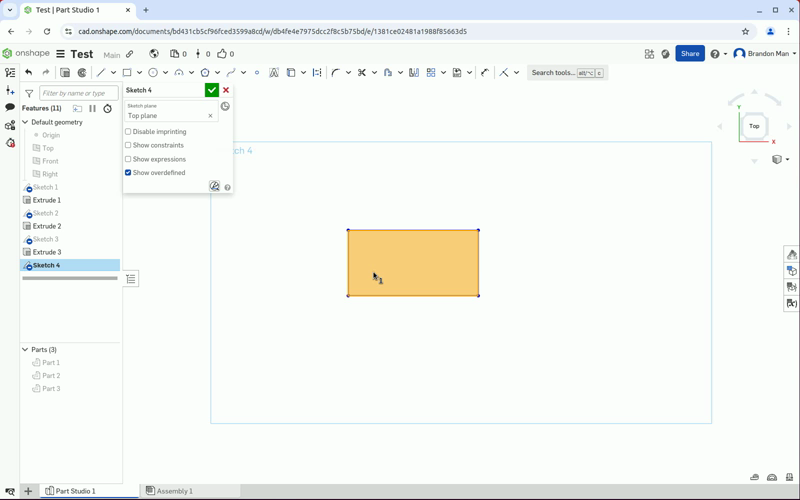
mouse_move(73, 352)
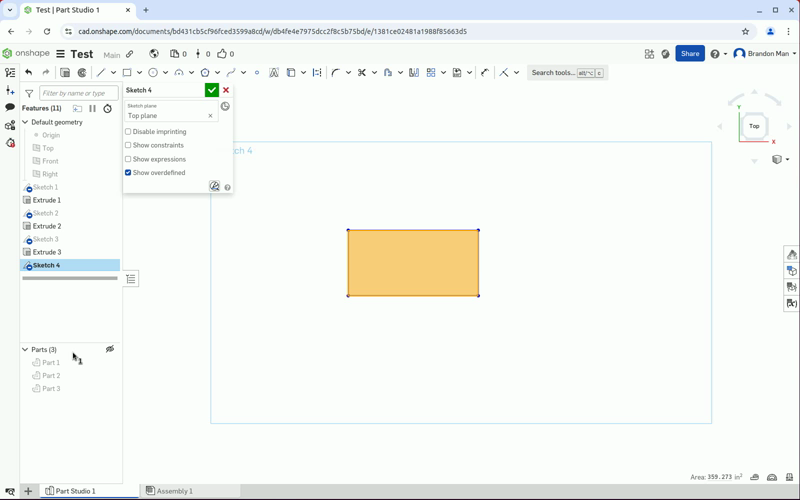
key(shift+y)
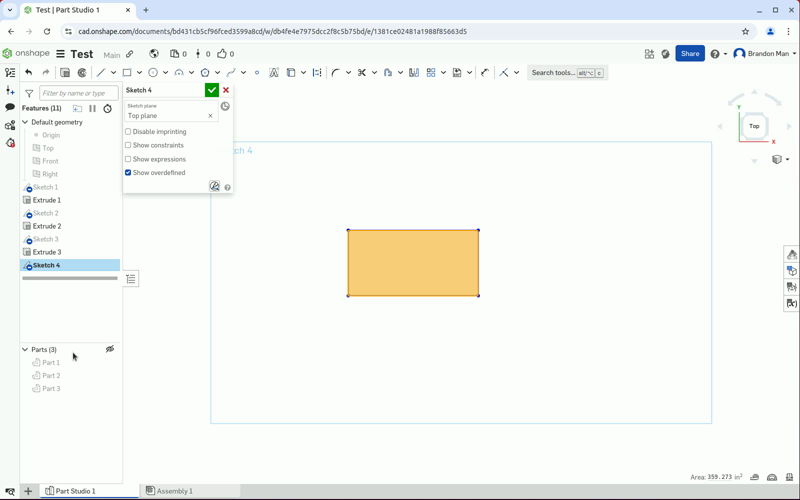
key(shift+e)
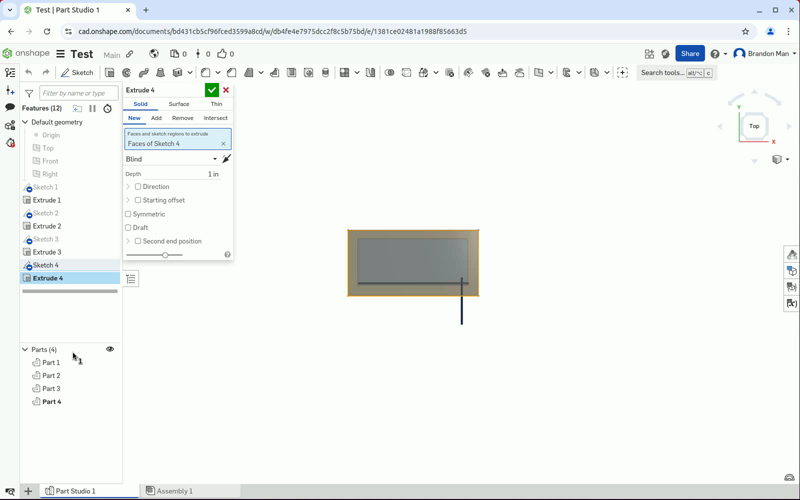
mouse_move(143, 106)
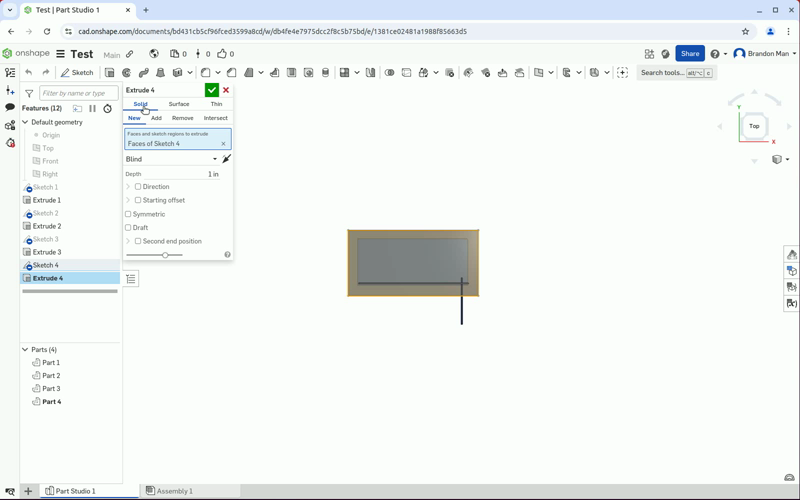
click(143, 106)
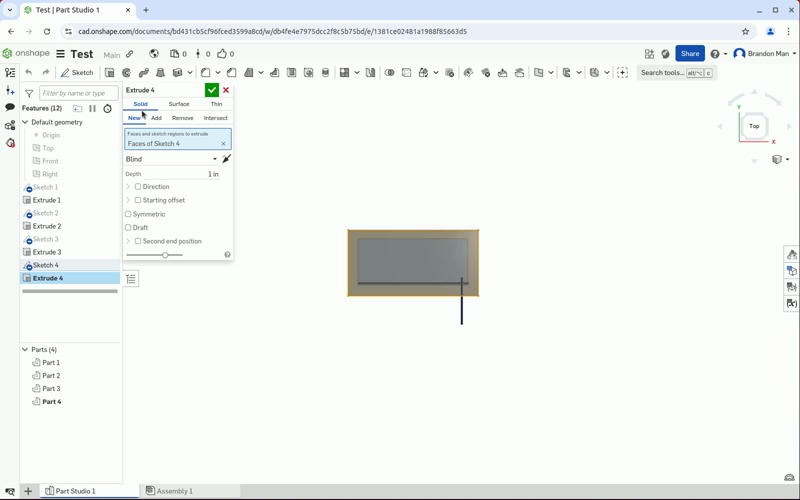
mouse_move(137, 120)
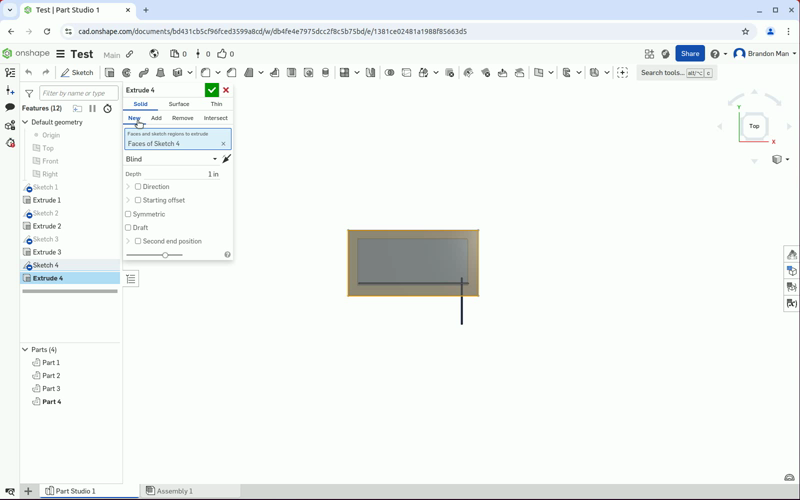
click(137, 120)
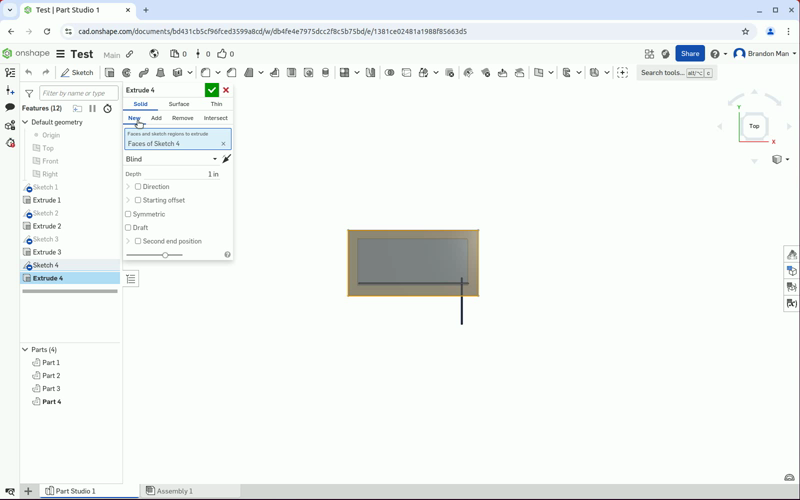
key(tab, 4)
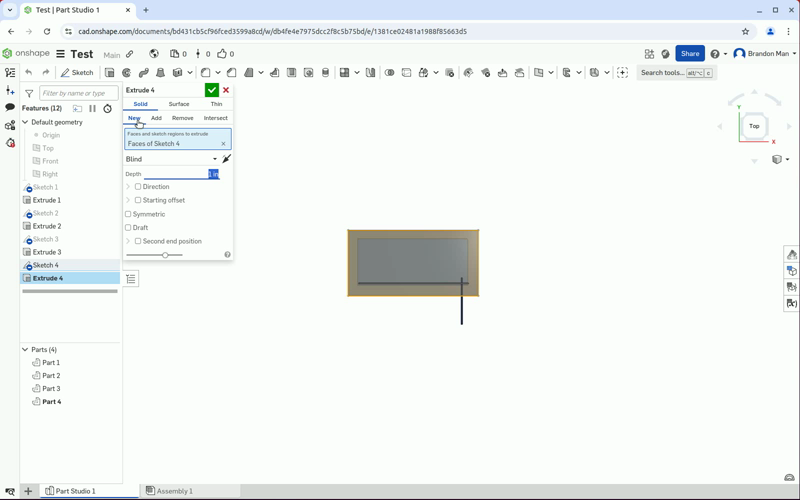
text(0.241)
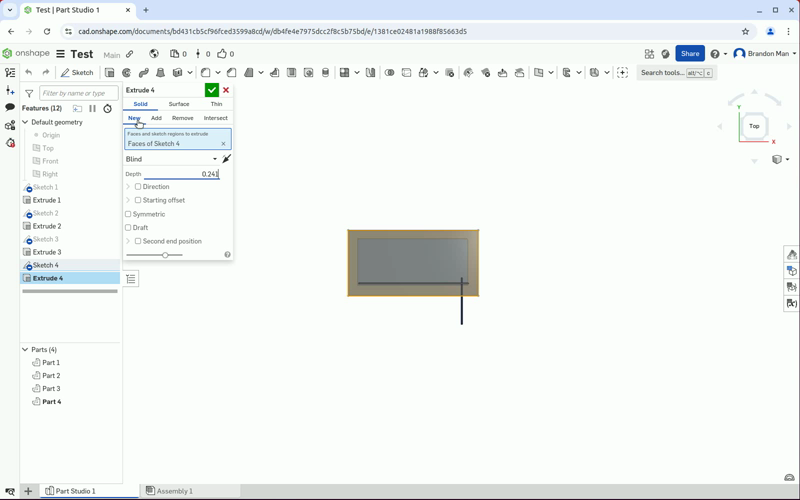
key(enter)
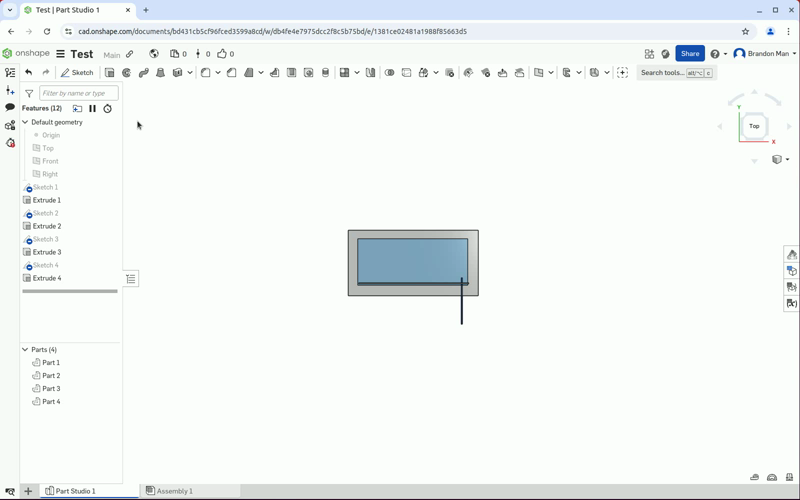
key(shift+h)
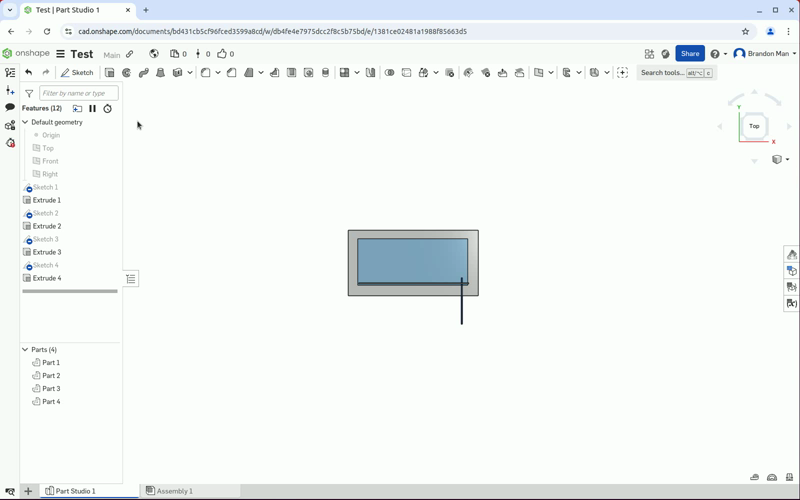
key(shift+h)
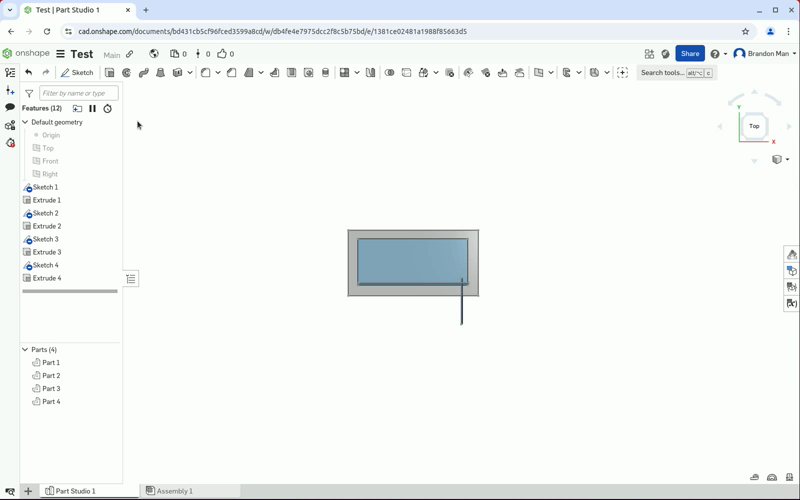
key(shift+7)
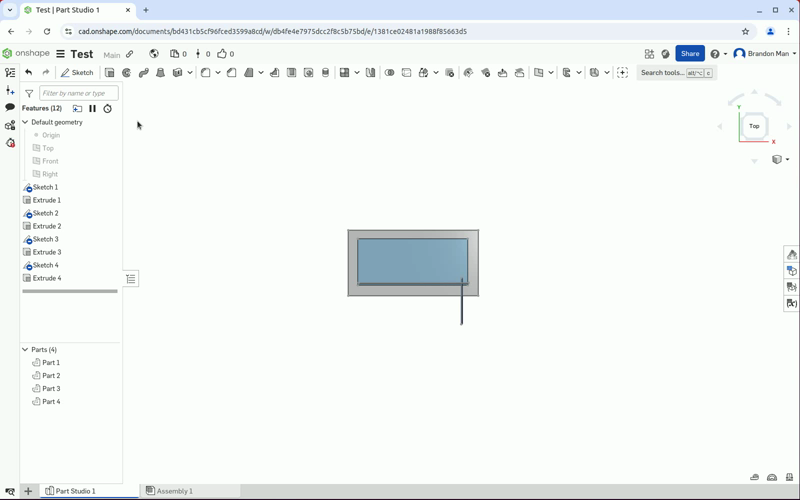
key(up, 3)
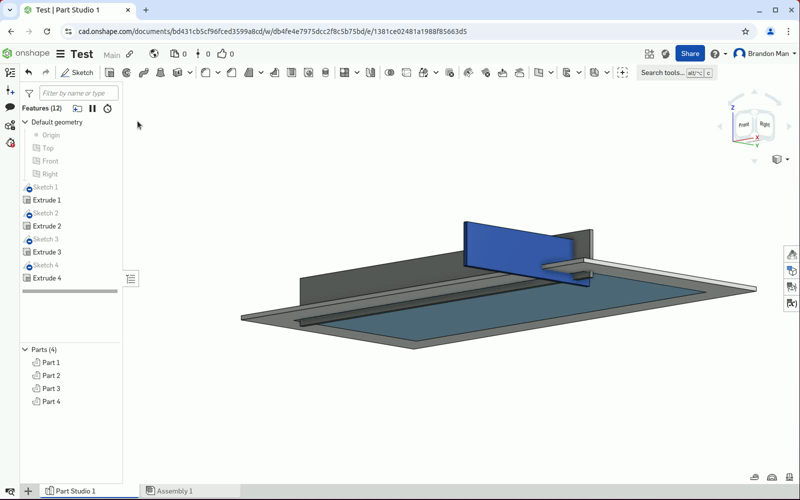
key(left, 3)
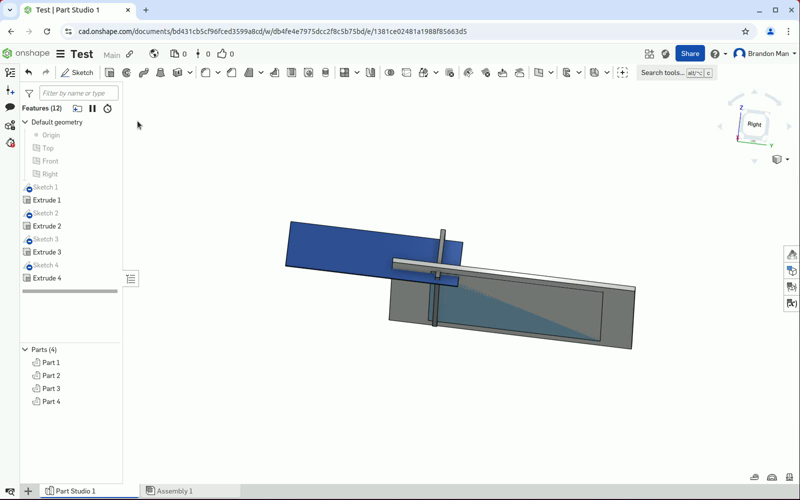
key(right, 3)
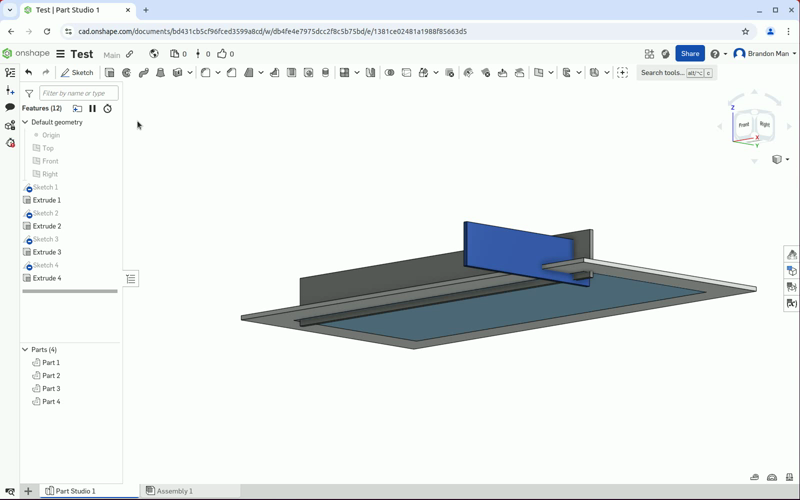
key(down, 3)
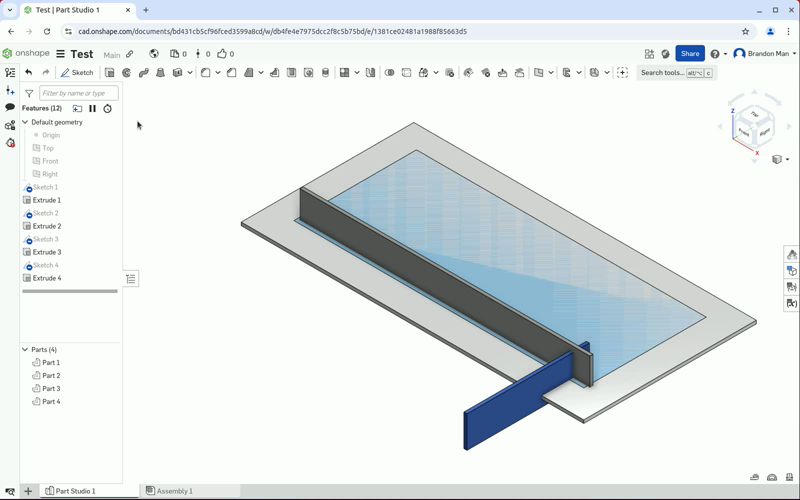
mouse_move(73, 189)
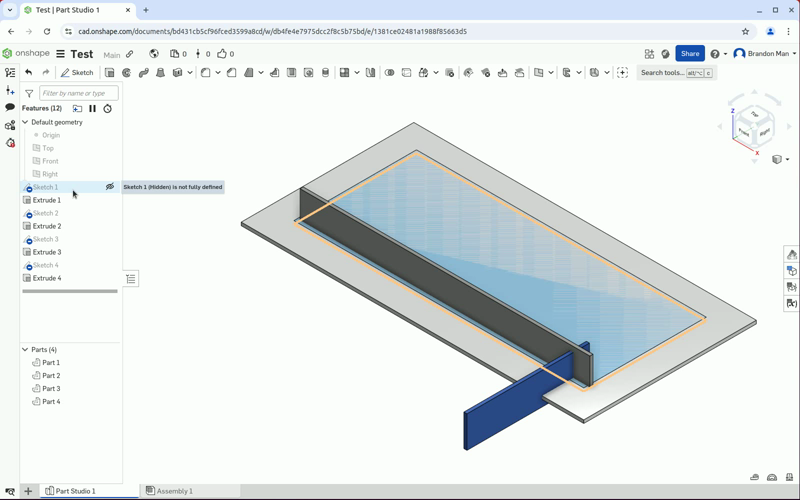
click(73, 189)